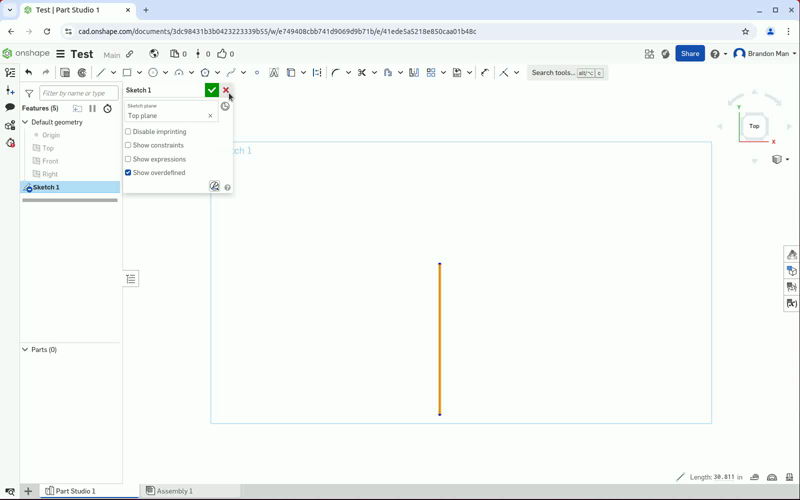
key(shift+h)
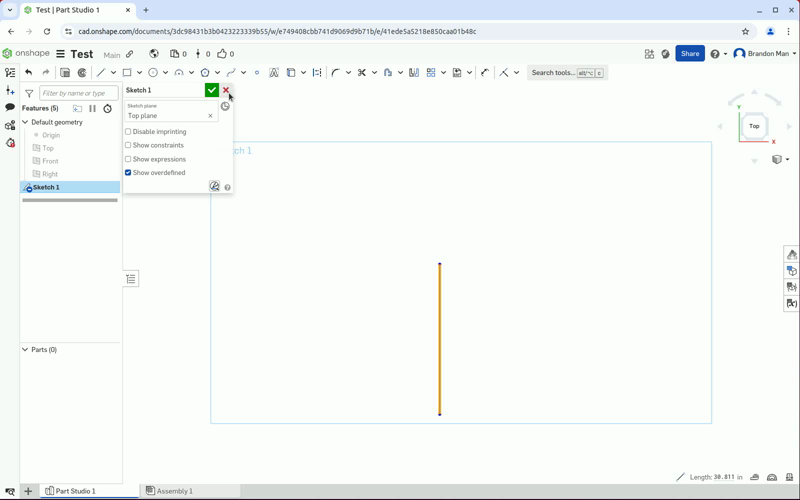
key(shift+s)
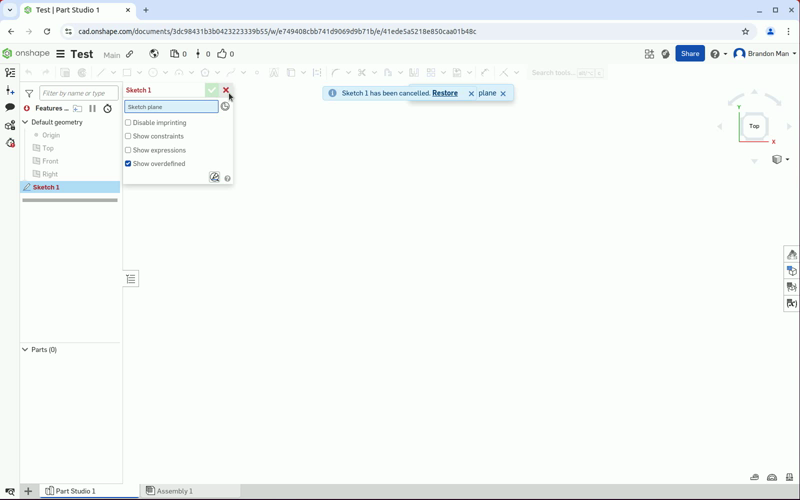
mouse_move(73, 150)
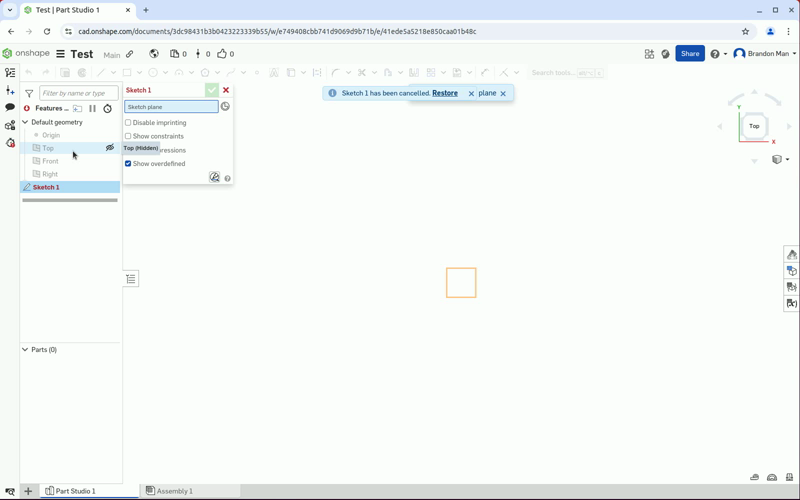
click(73, 150)
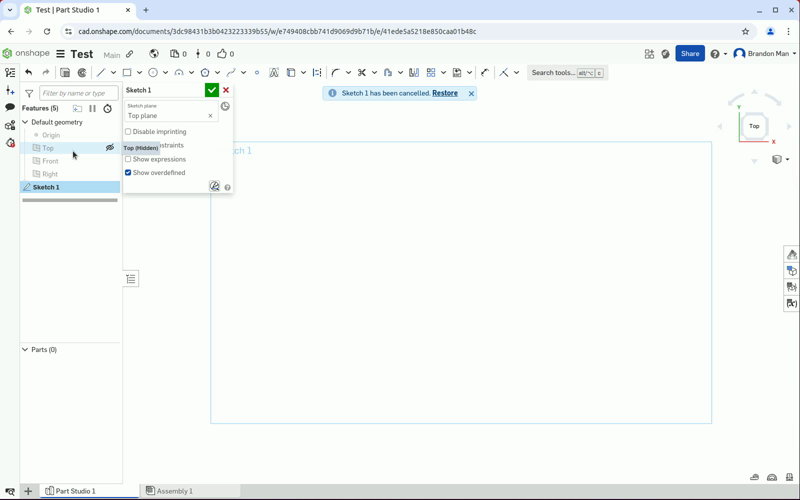
mouse_move(73, 352)
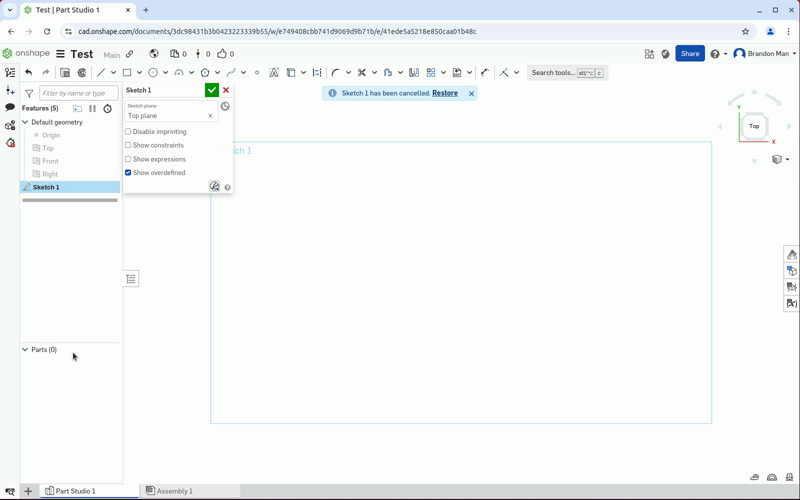
key(y)
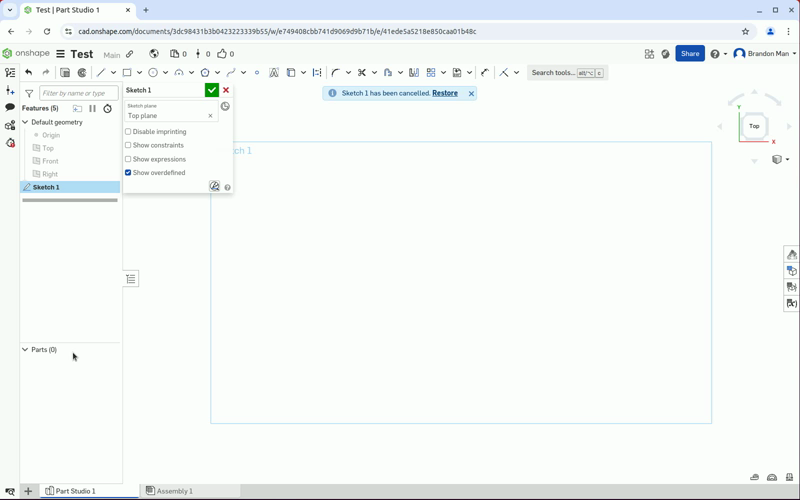
key(l)
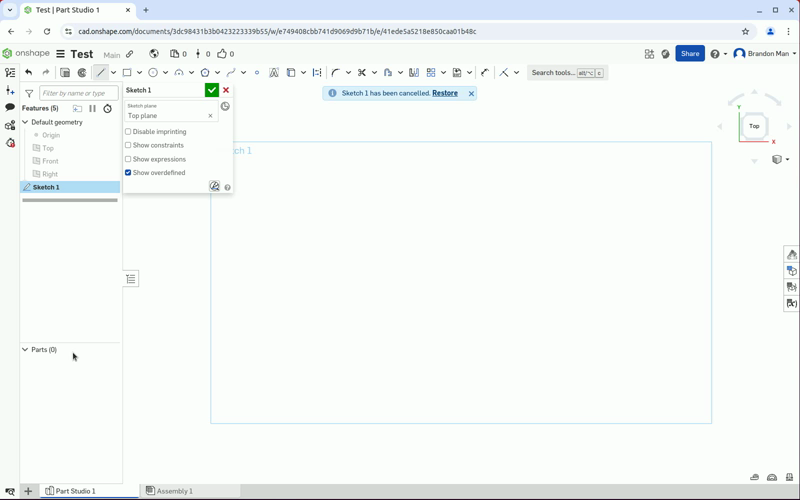
key_down(shift)
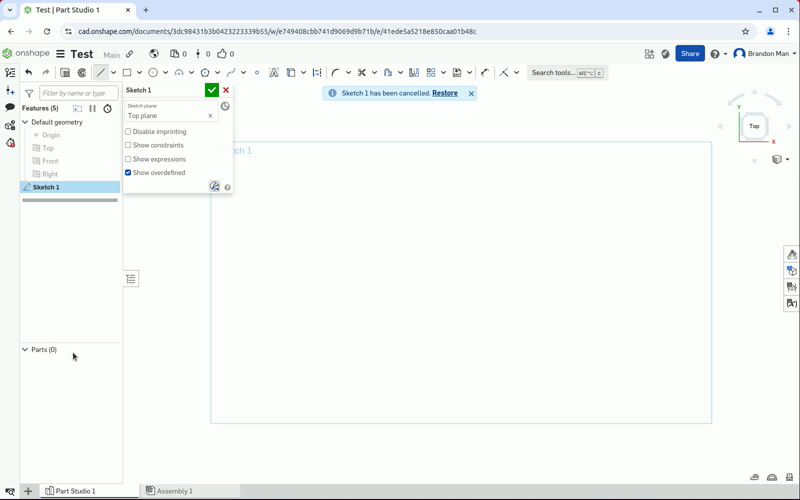
mouse_move(450, 286)
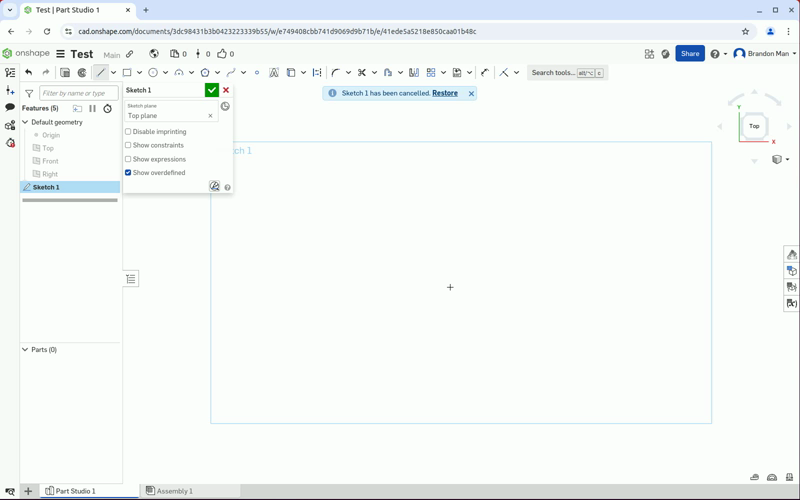
click(450, 286)
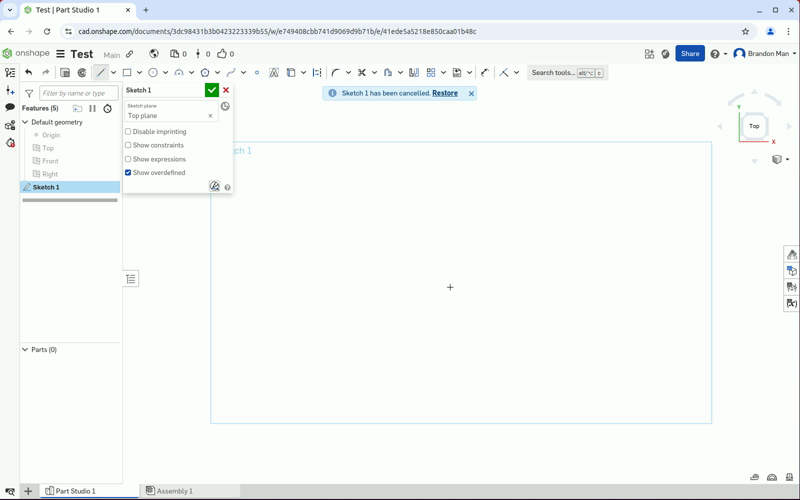
key_up(shift)
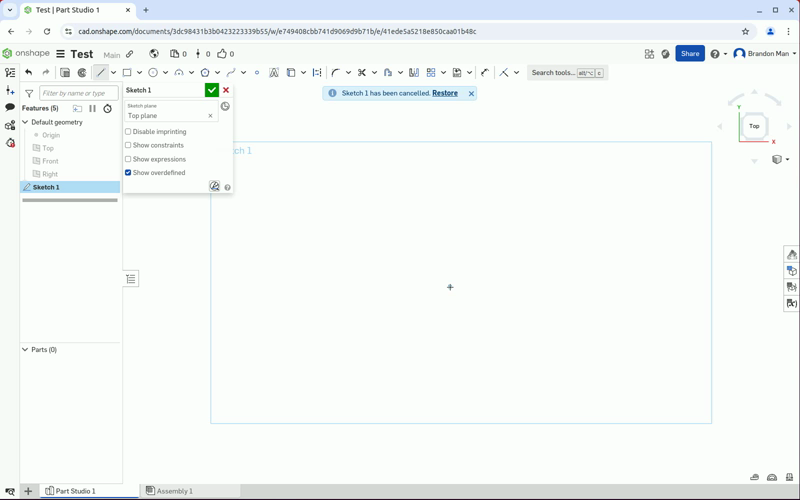
key_down(shift)
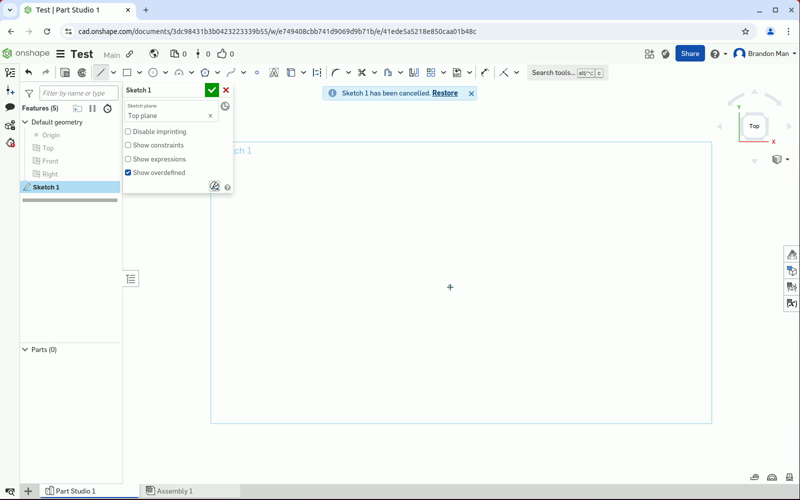
mouse_move(573, 286)
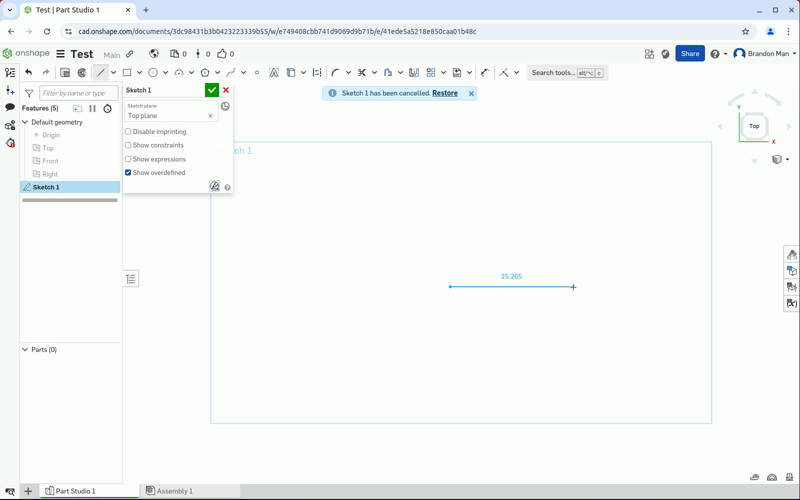
click(573, 286)
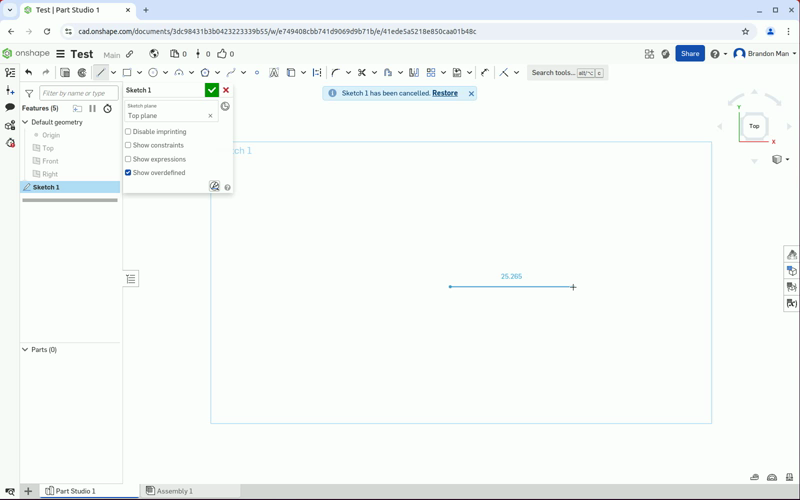
key_up(shift)
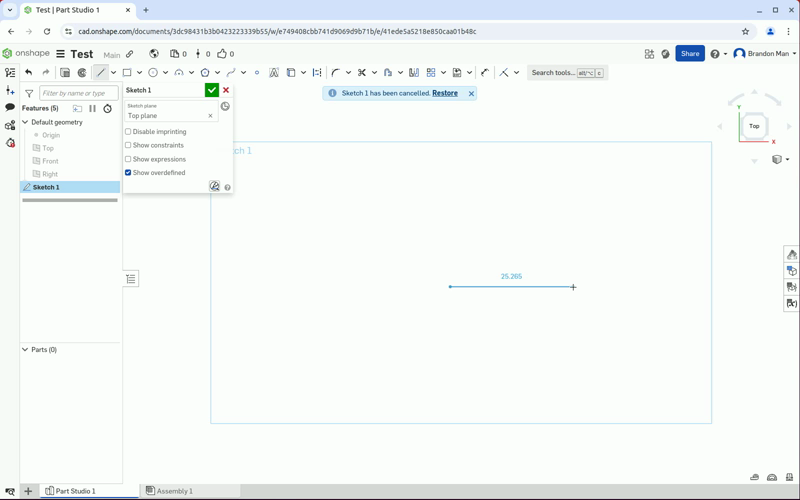
key_down(shift)
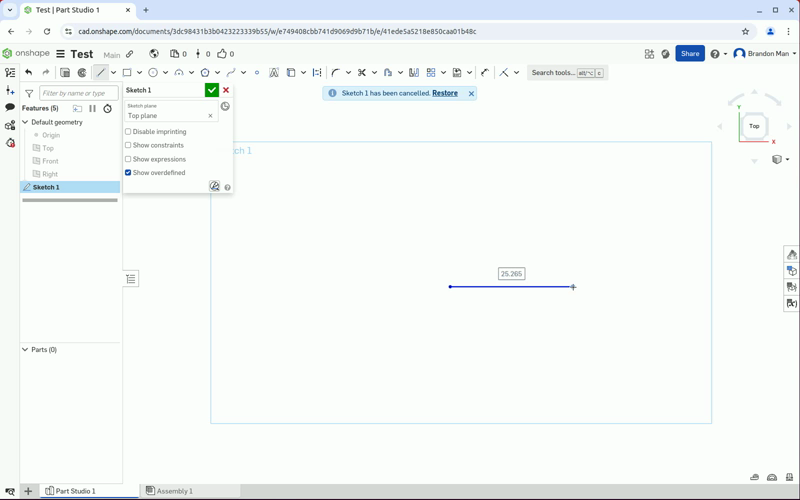
mouse_move(589, 286)
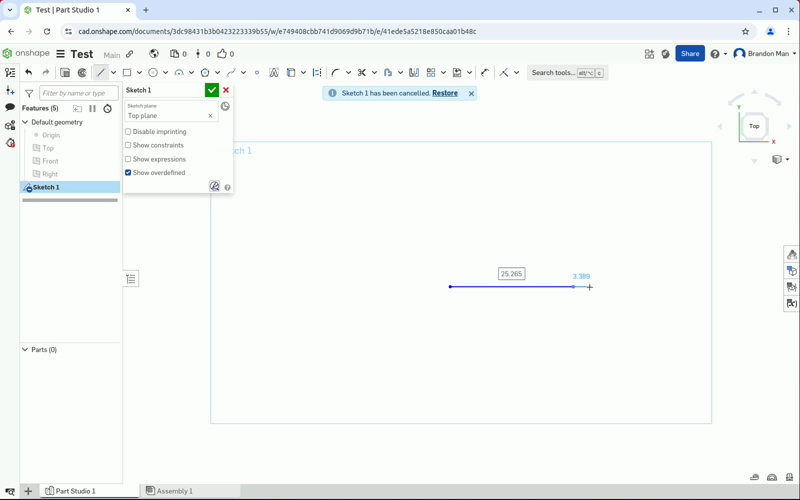
mouse_move(573, 243)
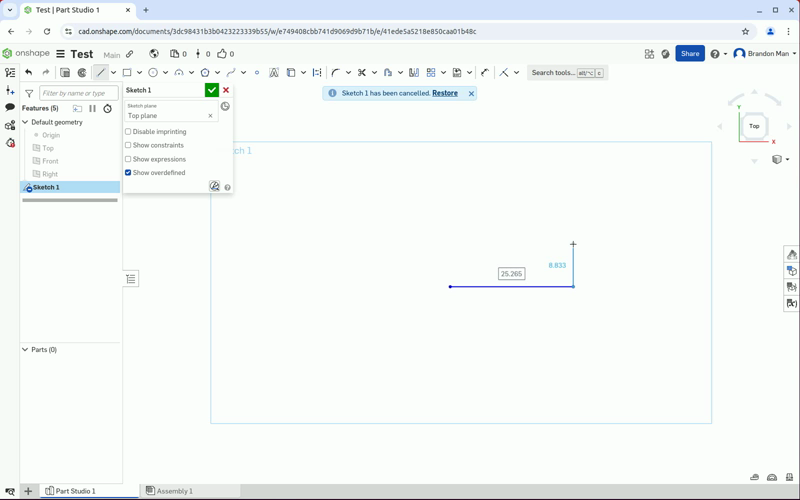
click(573, 243)
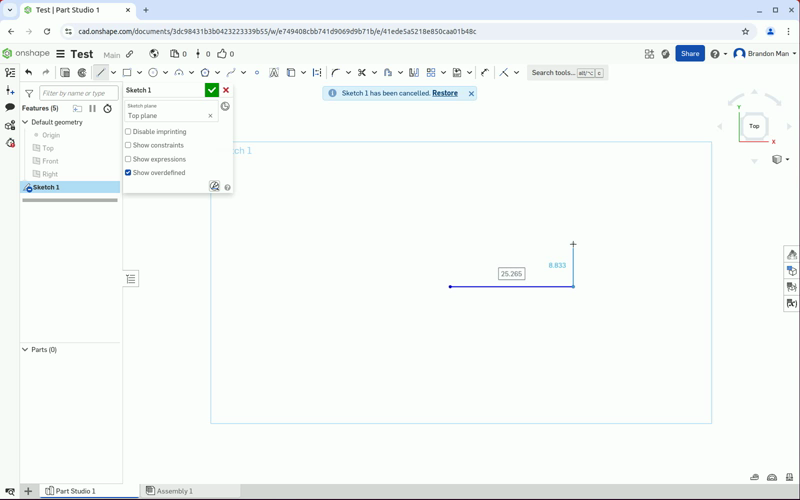
key_up(shift)
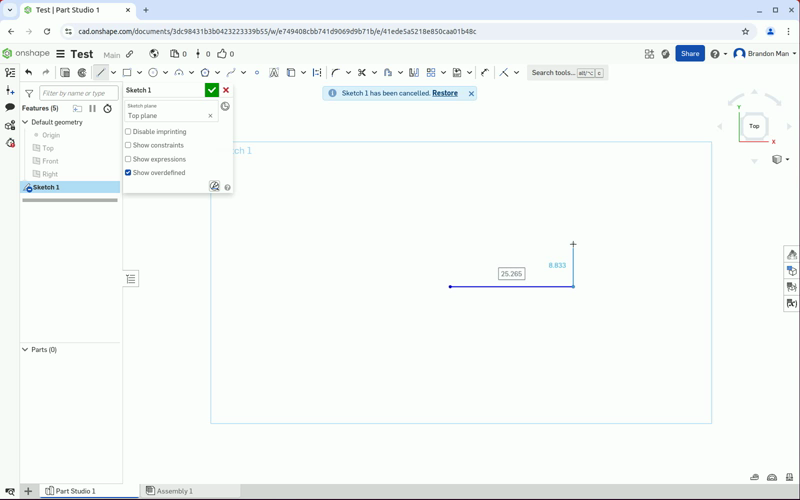
key_down(shift)
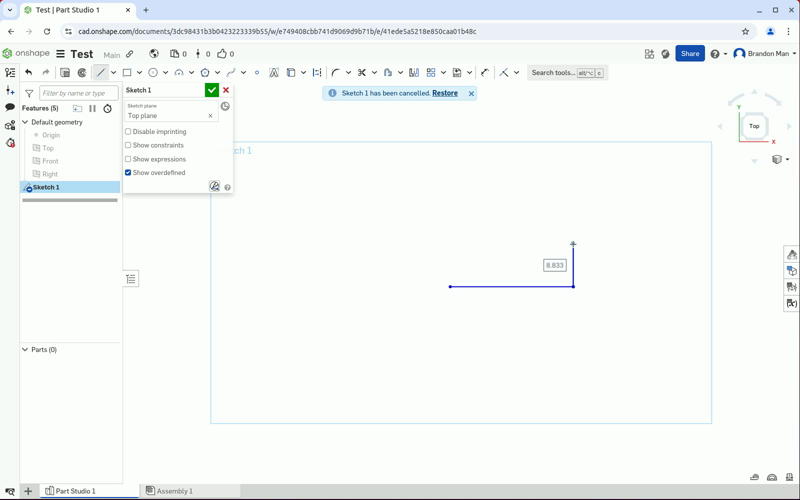
mouse_move(450, 243)
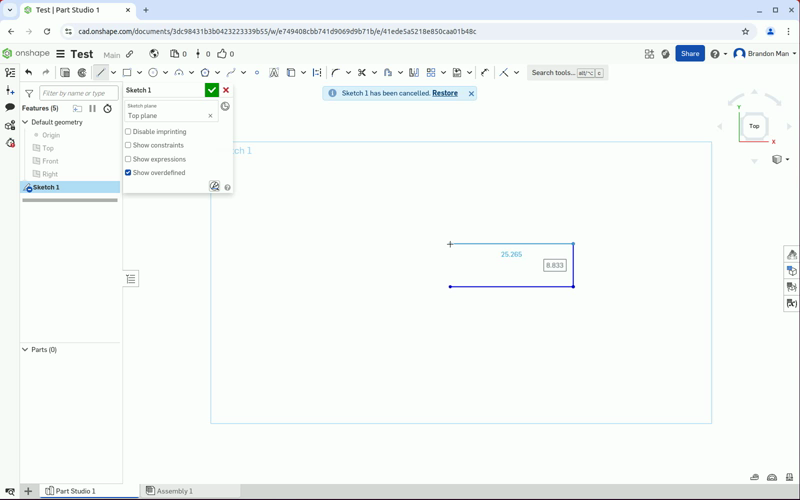
click(450, 243)
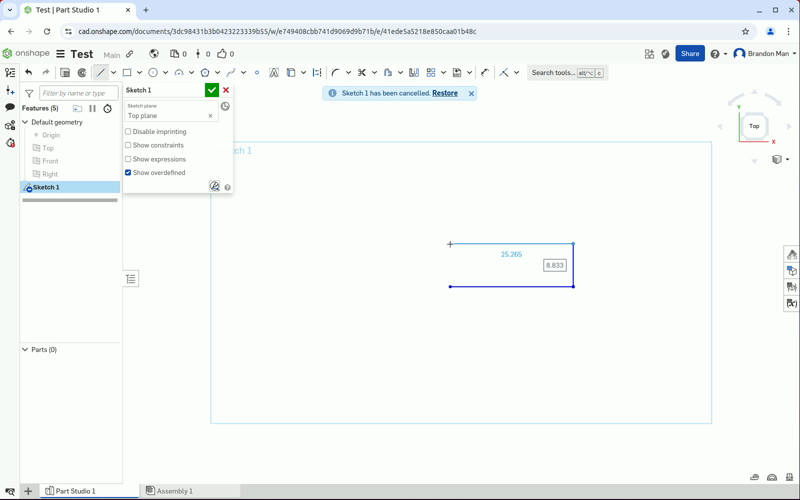
key_up(shift)
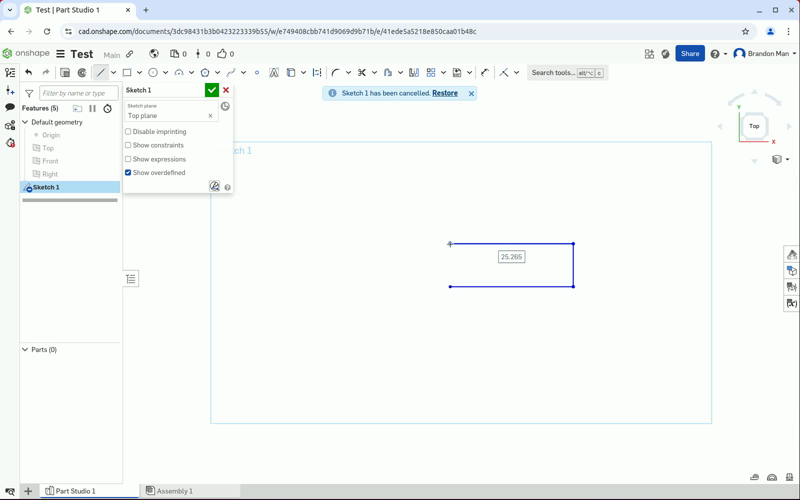
mouse_move(480, 243)
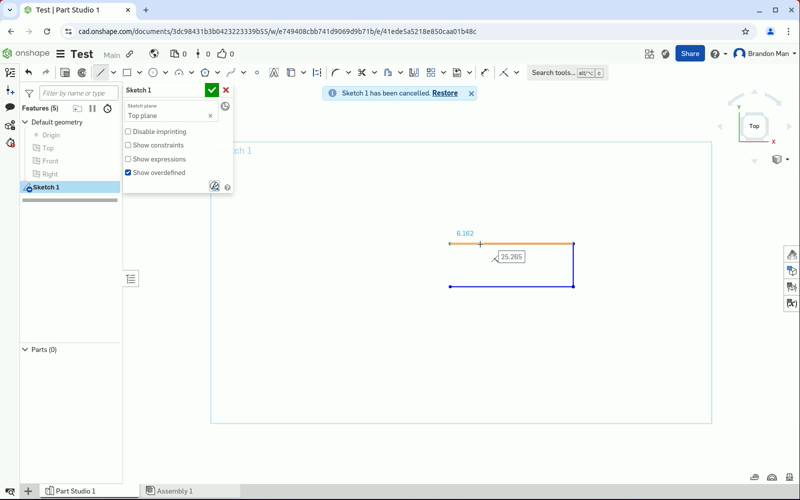
key_down(shift)
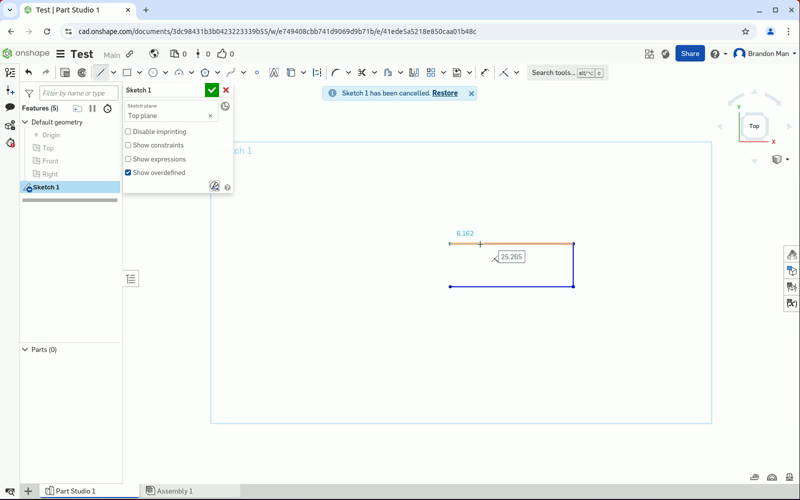
mouse_move(450, 286)
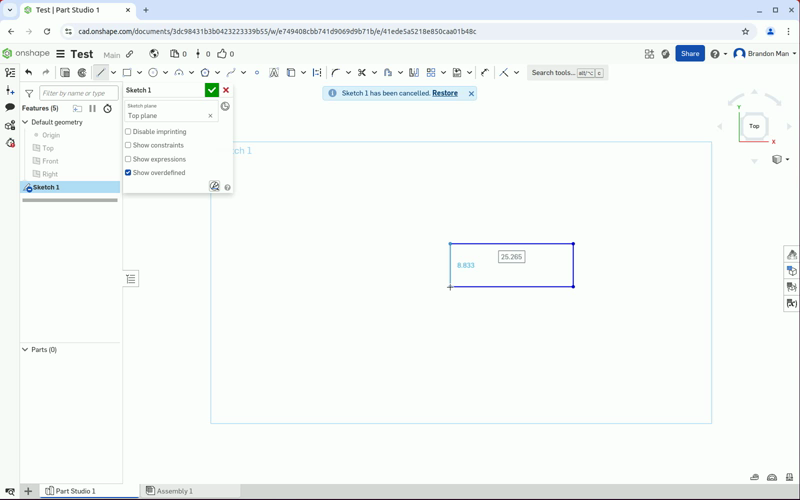
key_up(shift)
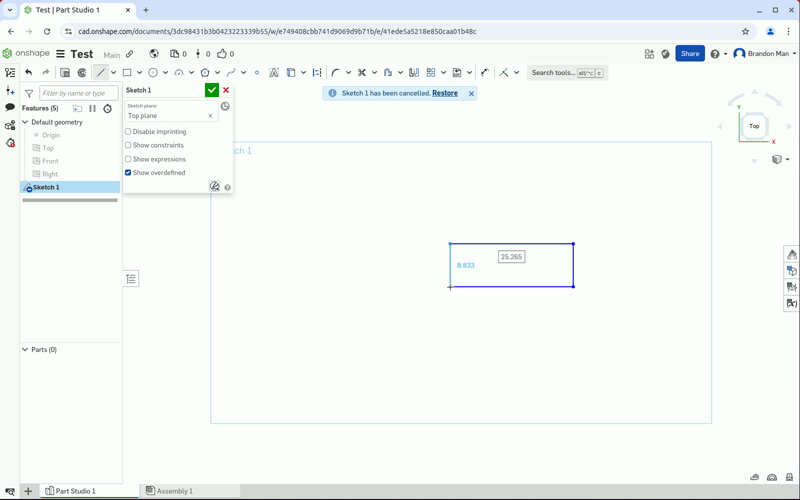
click(450, 286)
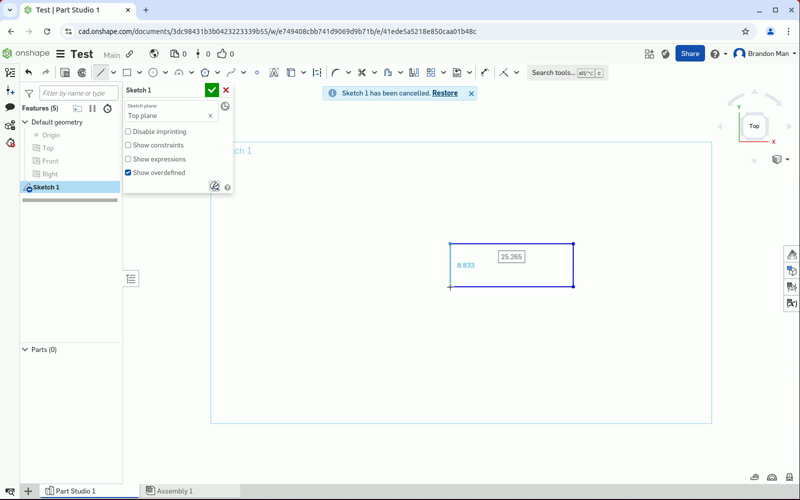
key(esc)
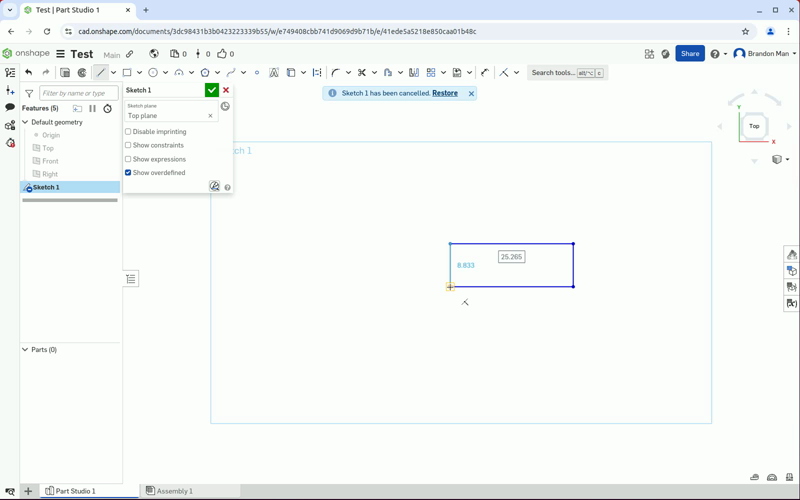
mouse_move(493, 247)
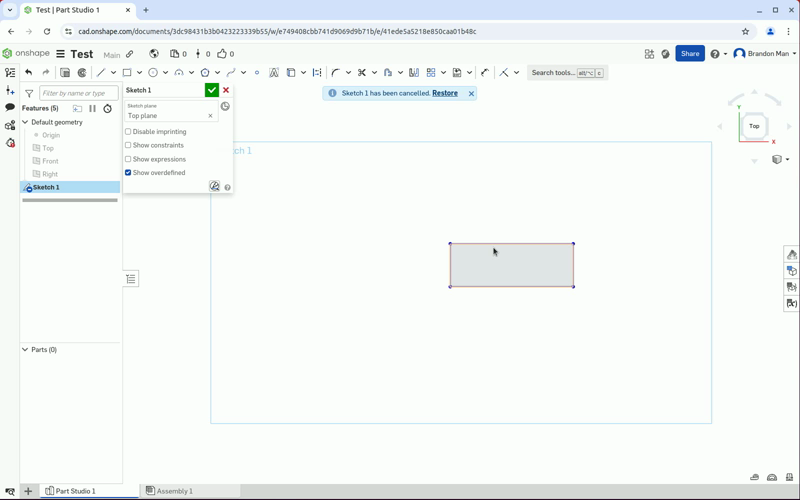
click(493, 247)
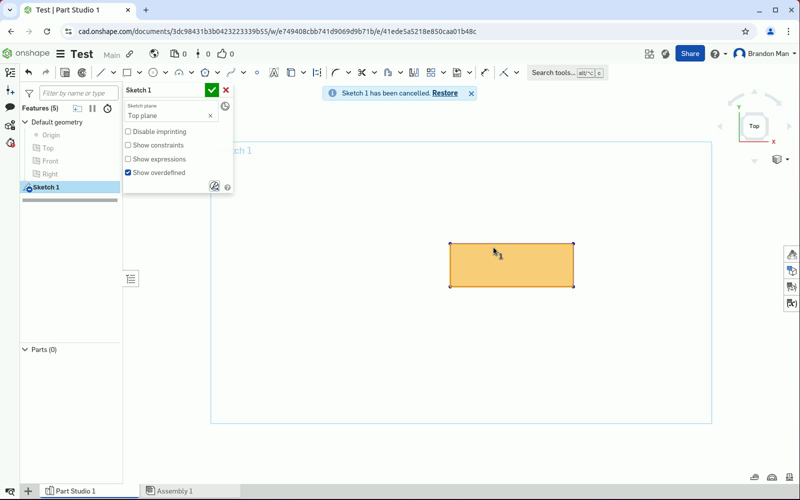
mouse_move(73, 352)
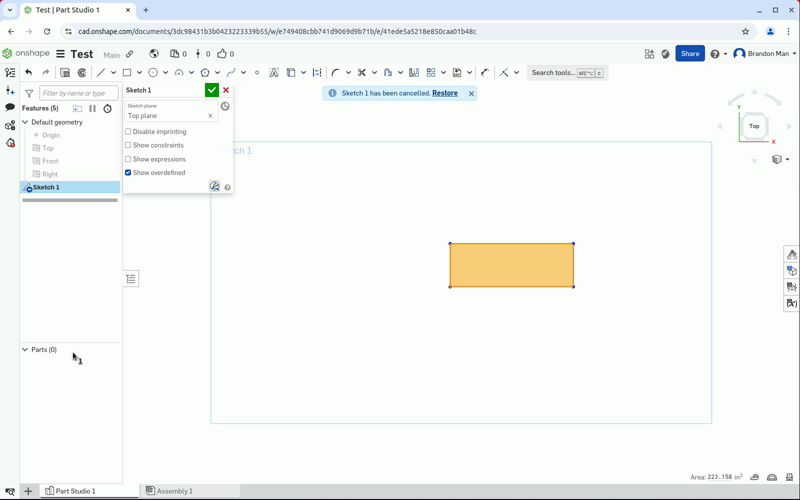
key(shift+y)
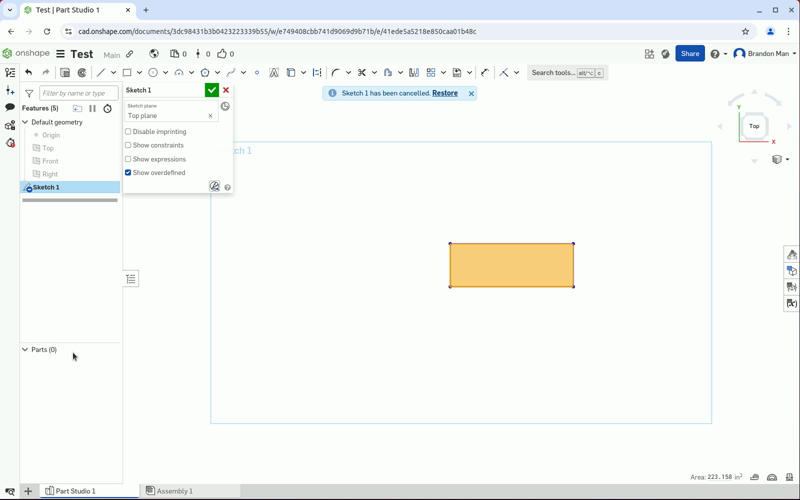
key(shift+e)
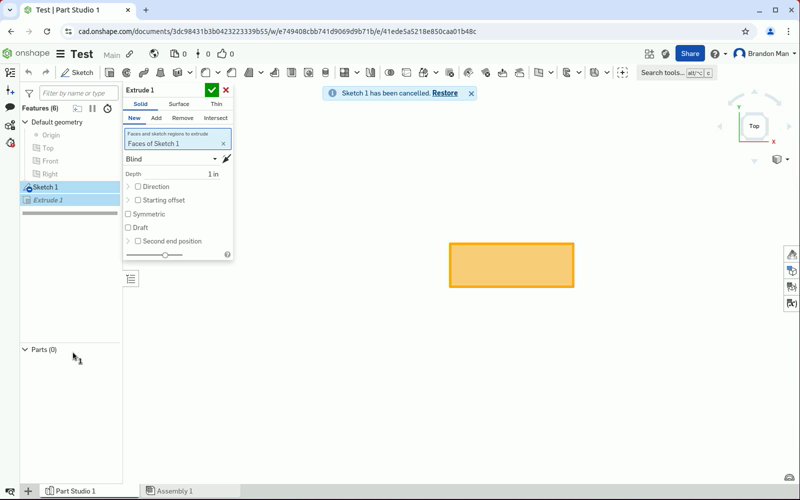
mouse_move(143, 106)
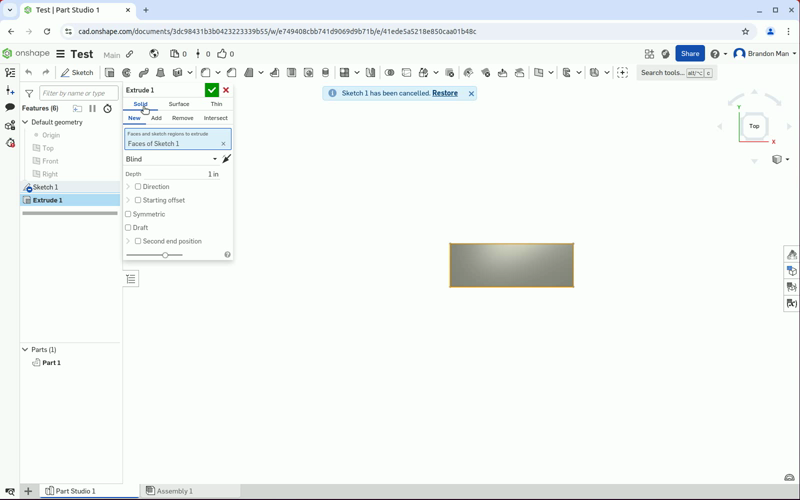
click(143, 106)
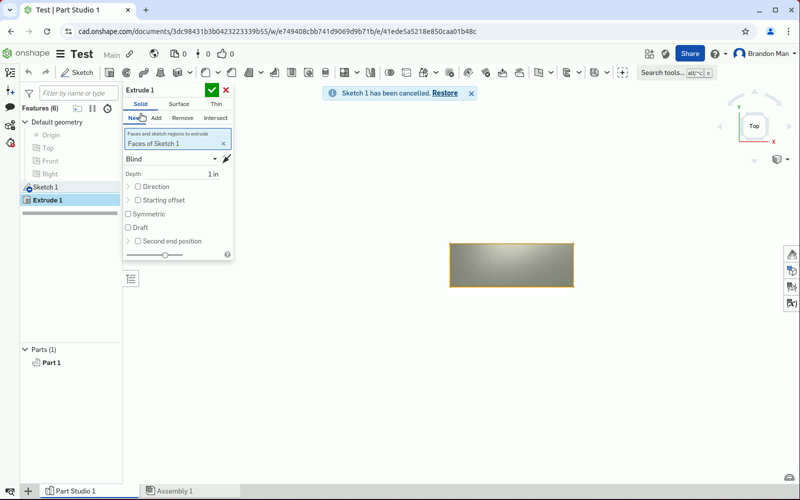
mouse_move(137, 120)
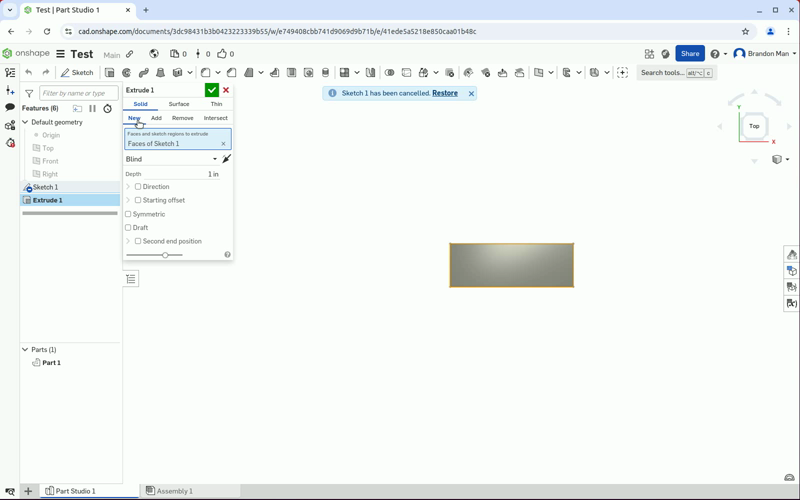
click(137, 120)
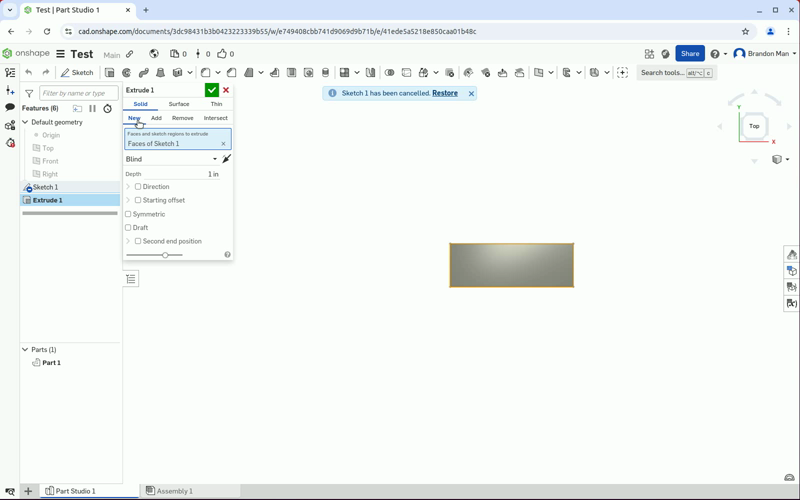
key(tab, 4)
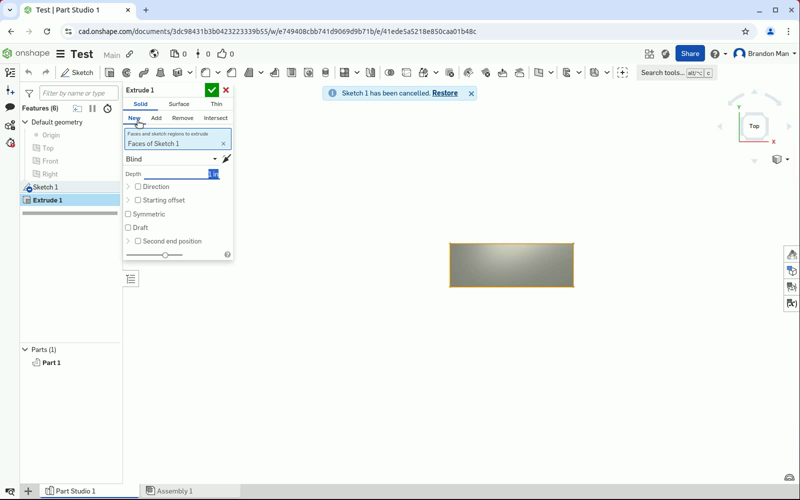
text(0.241)
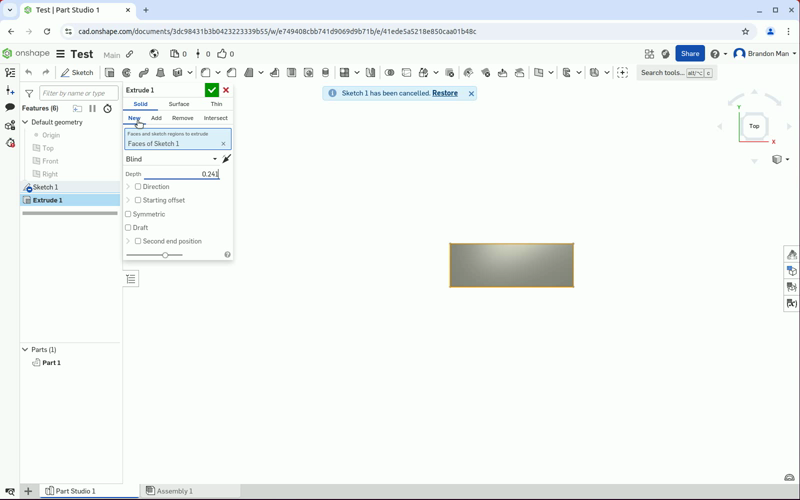
key(enter)
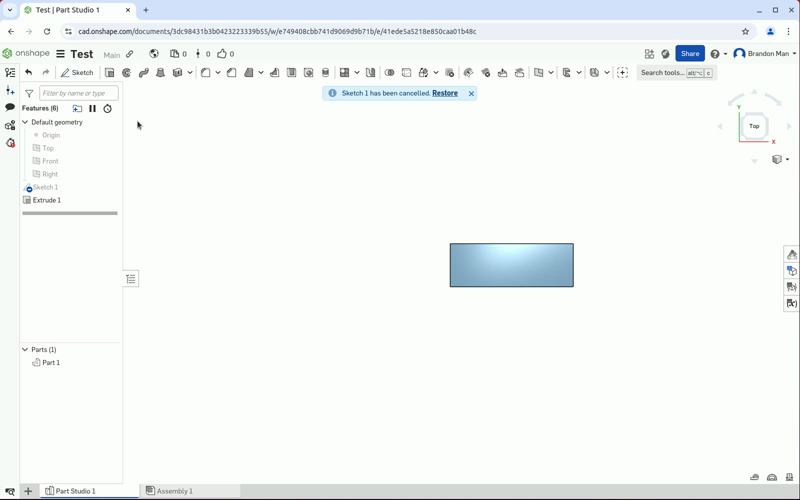
key(shift+h)
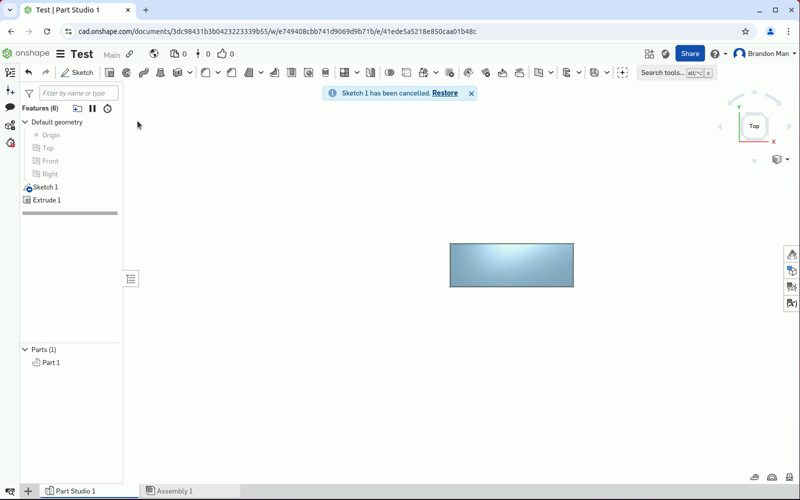
key(shift+h)
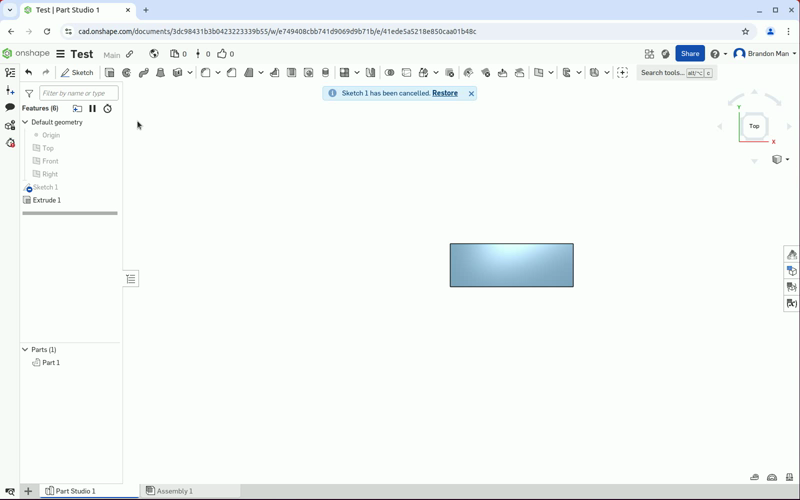
mouse_move(73, 189)
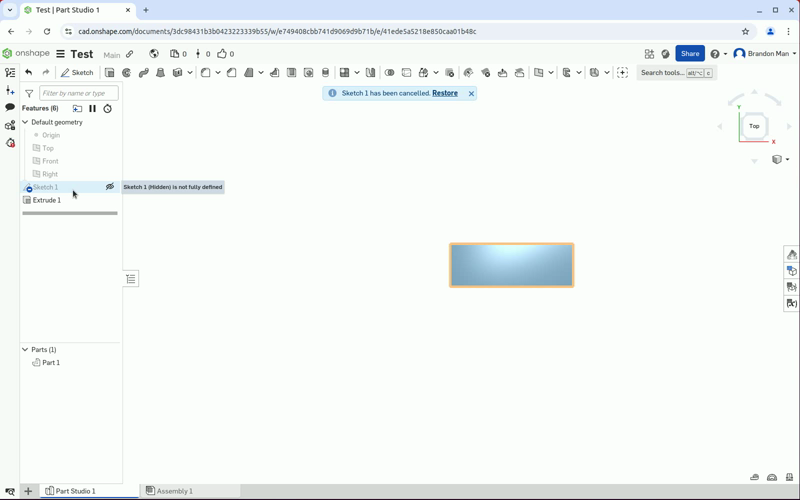
click(73, 189)
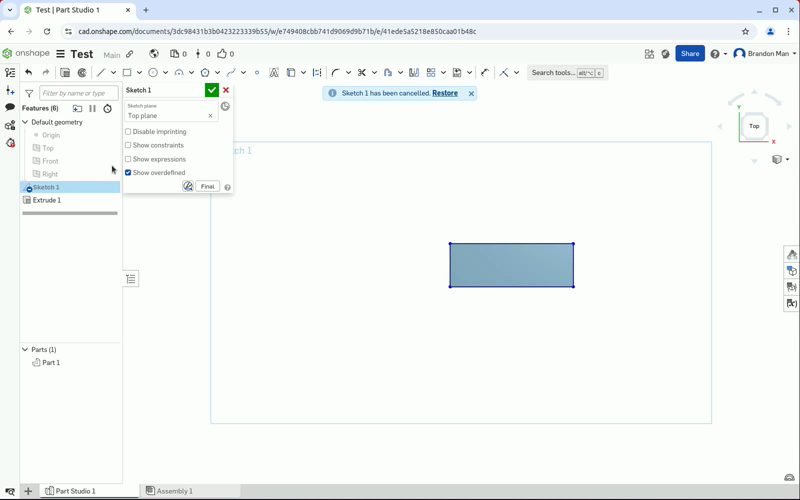
mouse_move(229, 92)
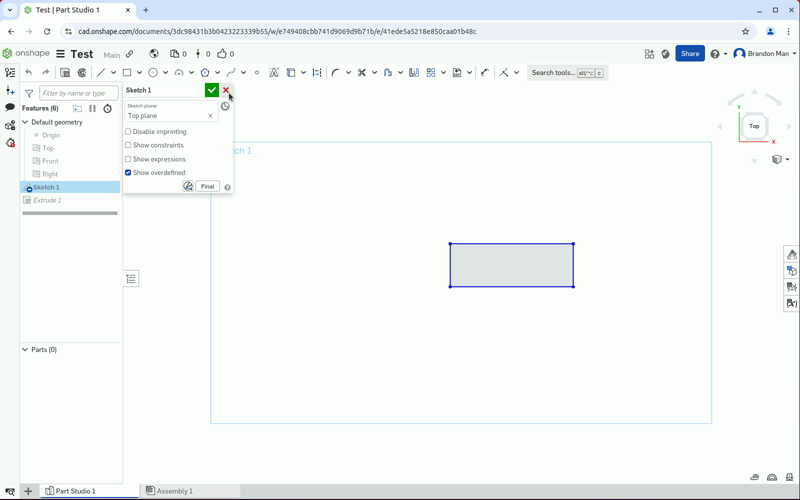
click(229, 92)
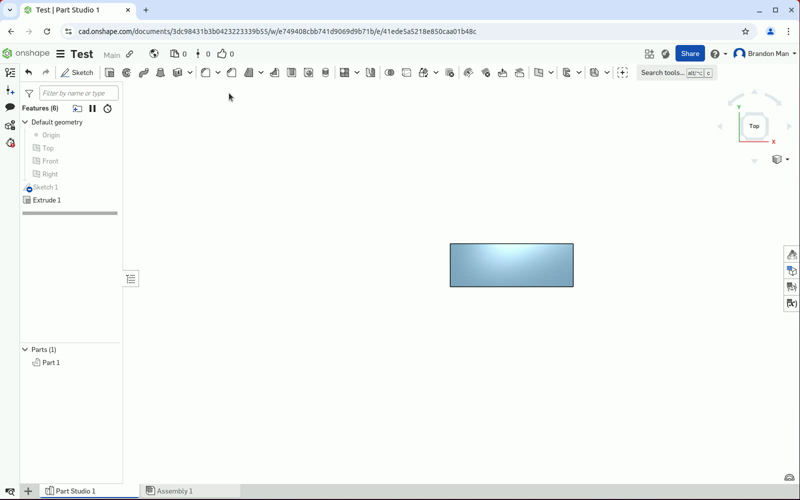
mouse_move(73, 352)
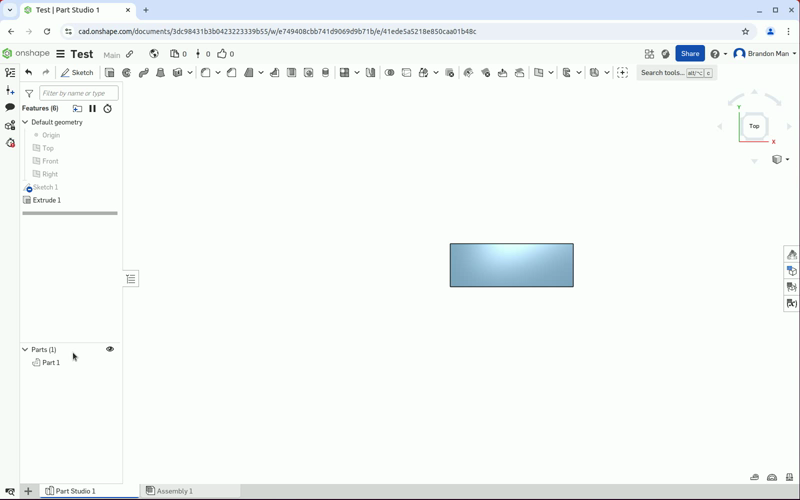
key(y)
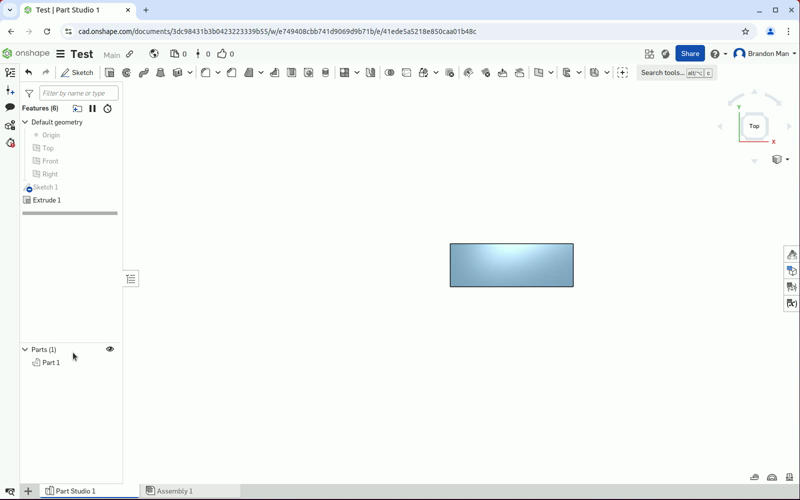
key(shift+p)
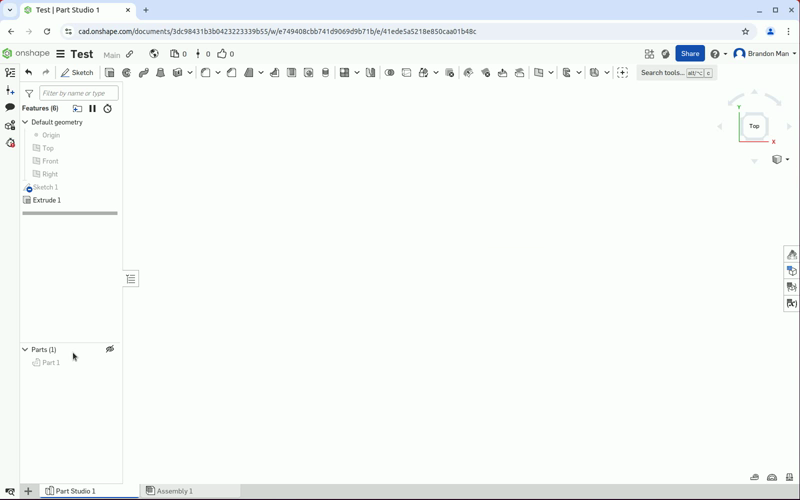
key(space)
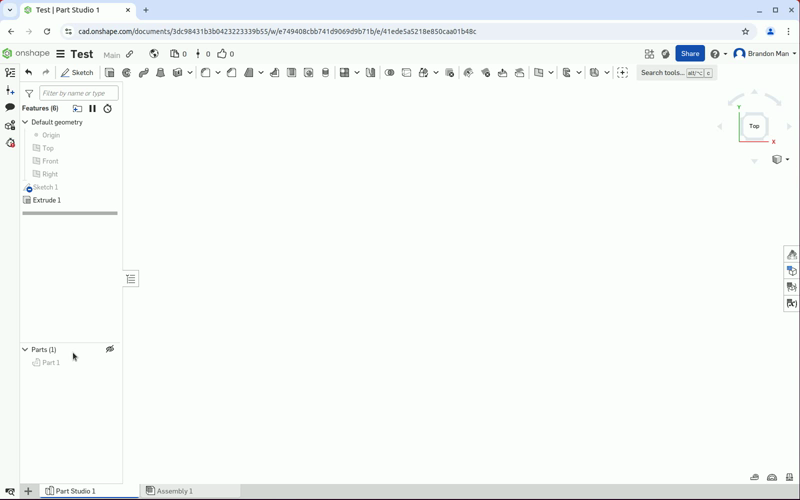
key_down(shift)
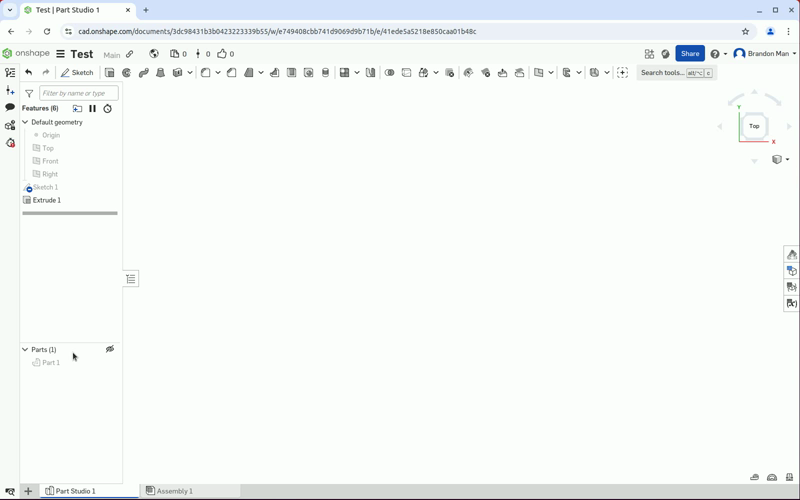
key(up)
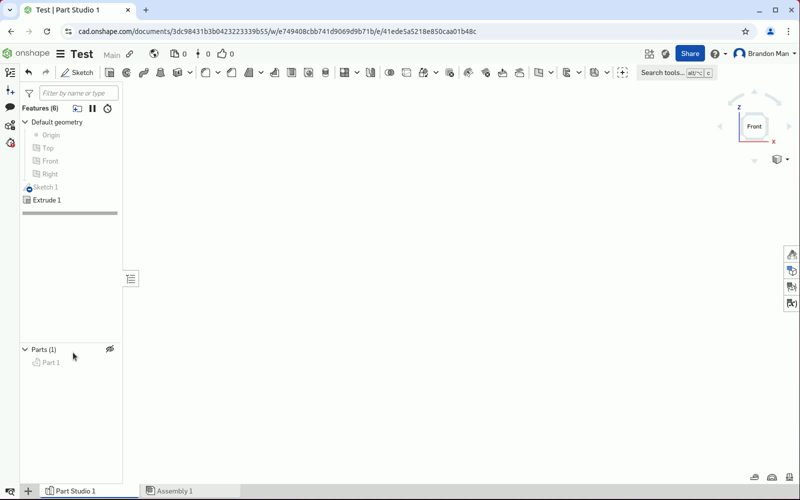
key_up(shift)
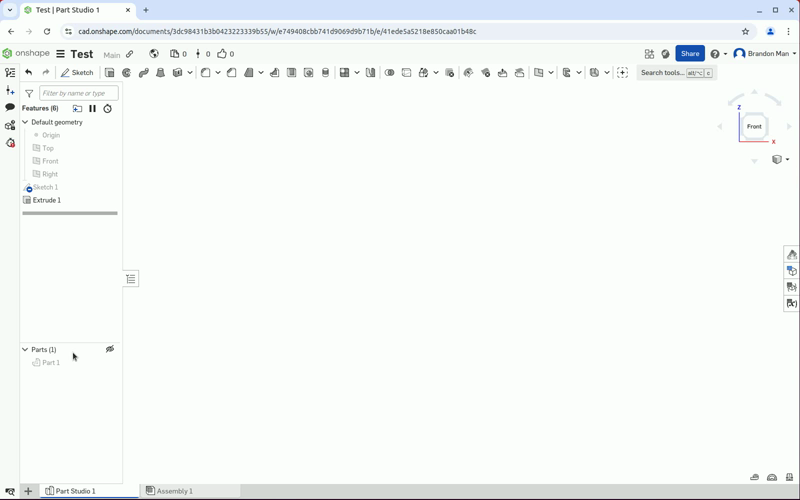
key(space)
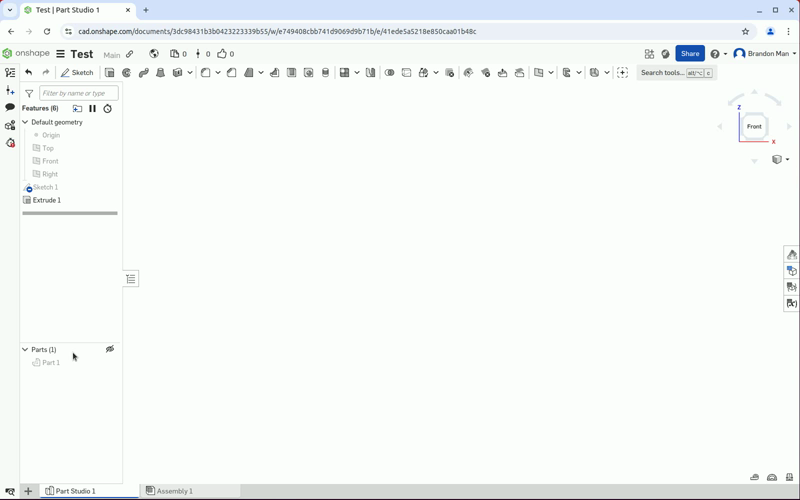
key_down(shift)
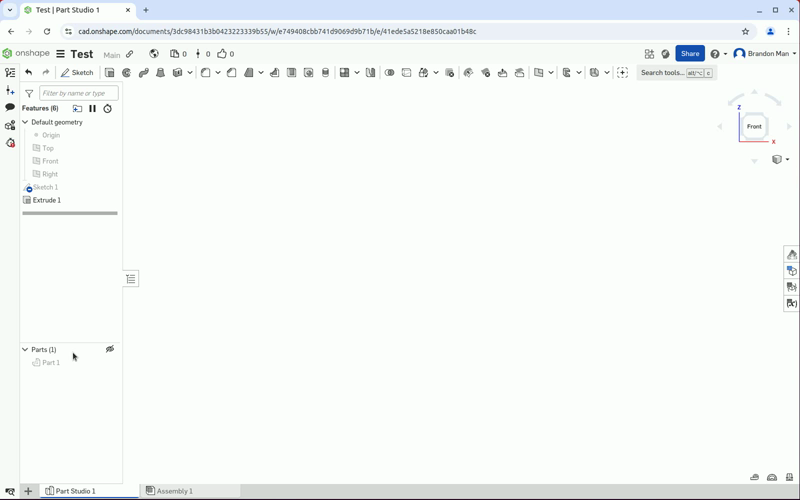
key(left)
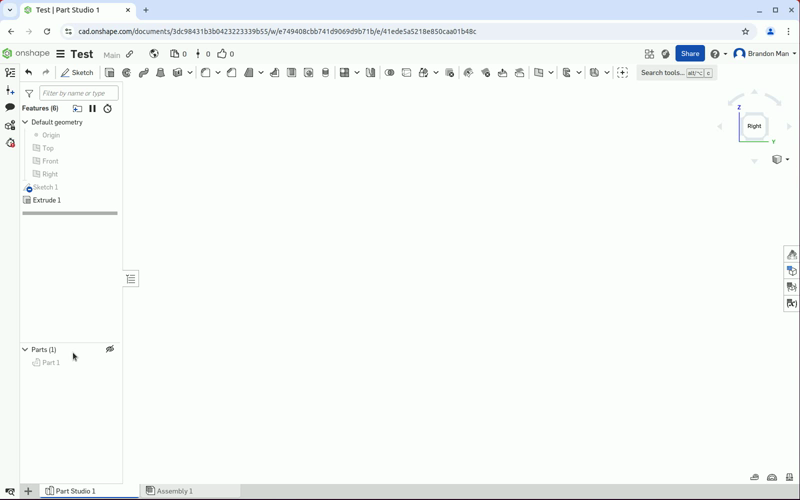
key_up(shift)
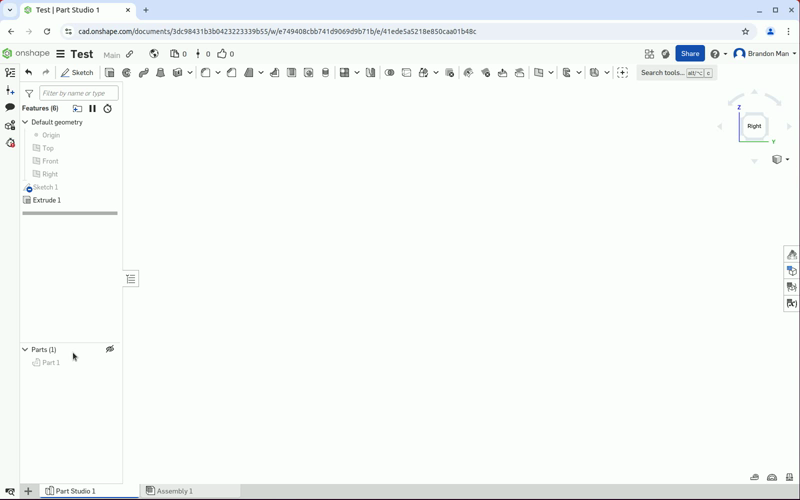
mouse_move(73, 352)
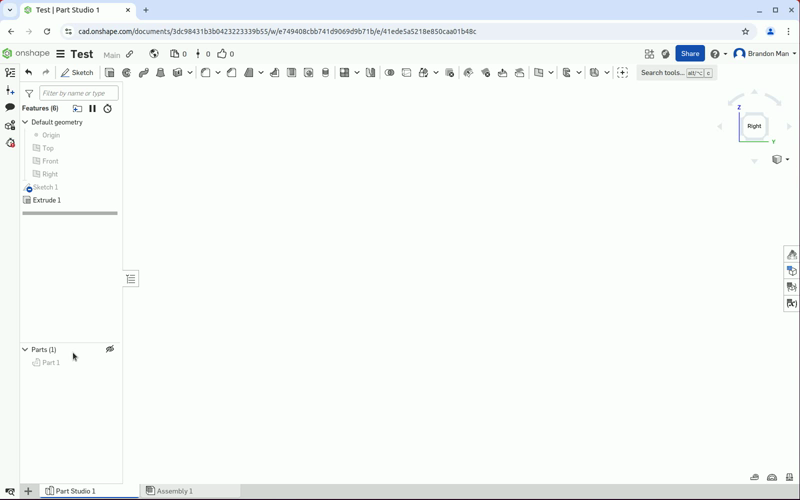
key(shift+y)
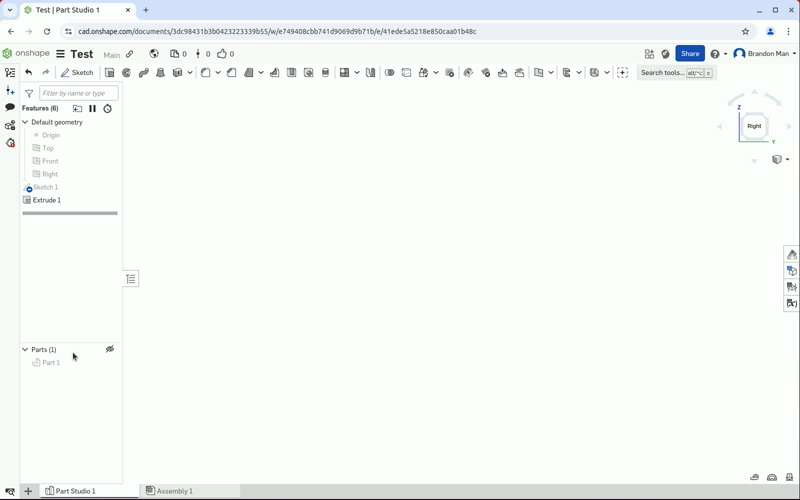
key(shift+s)
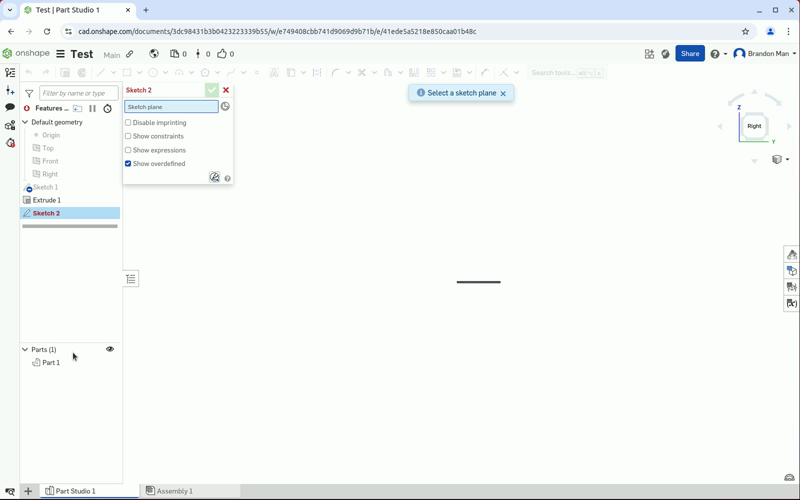
mouse_move(73, 176)
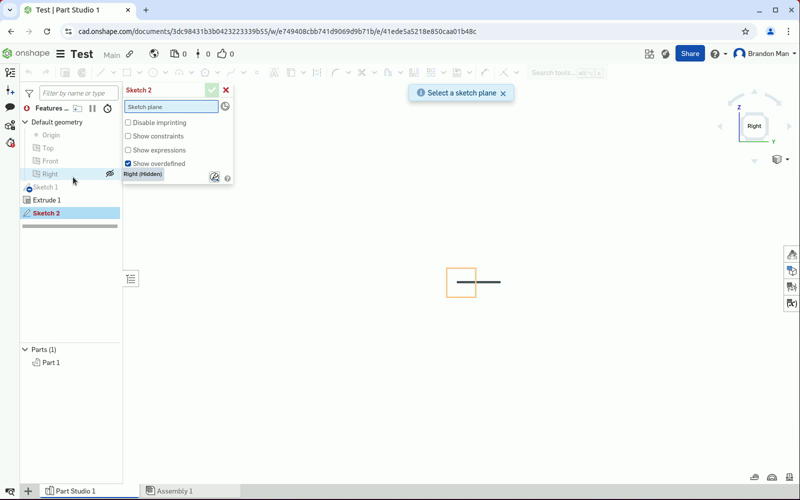
click(73, 176)
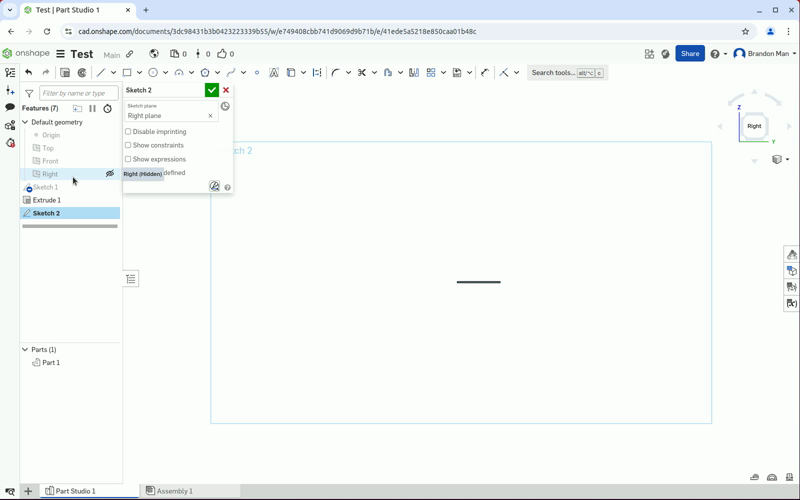
mouse_move(73, 352)
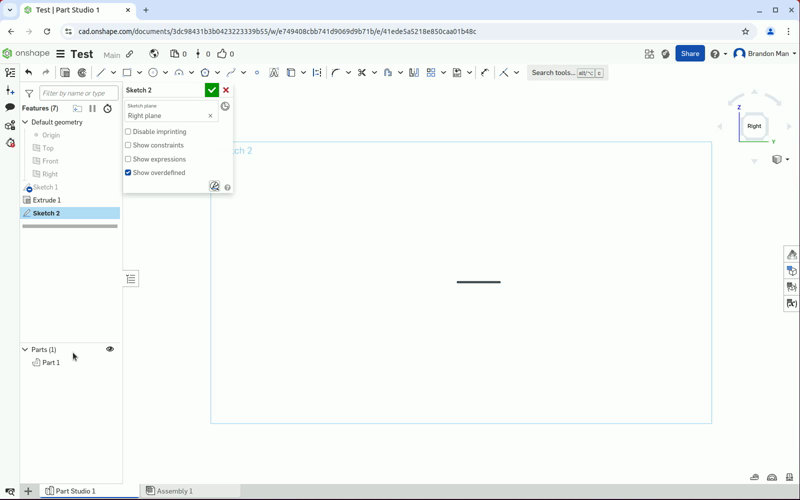
key(y)
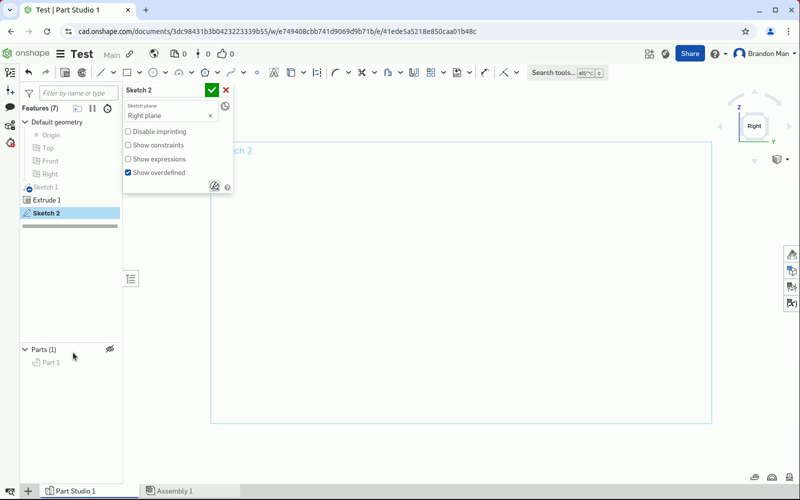
key(l)
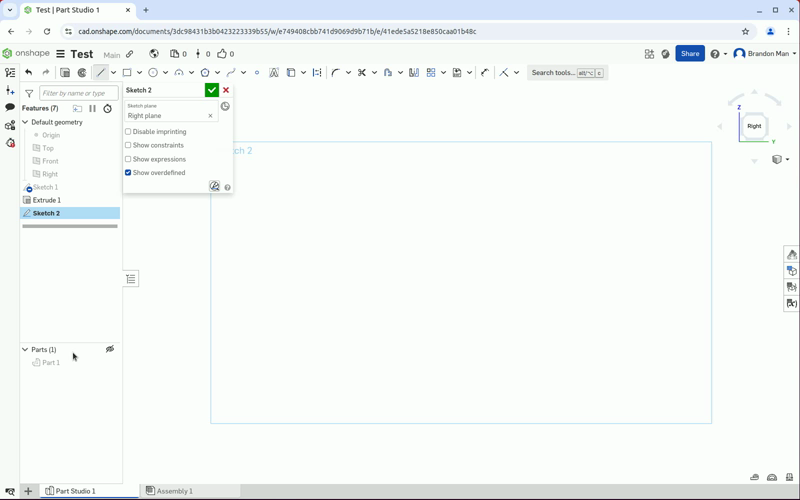
key_down(shift)
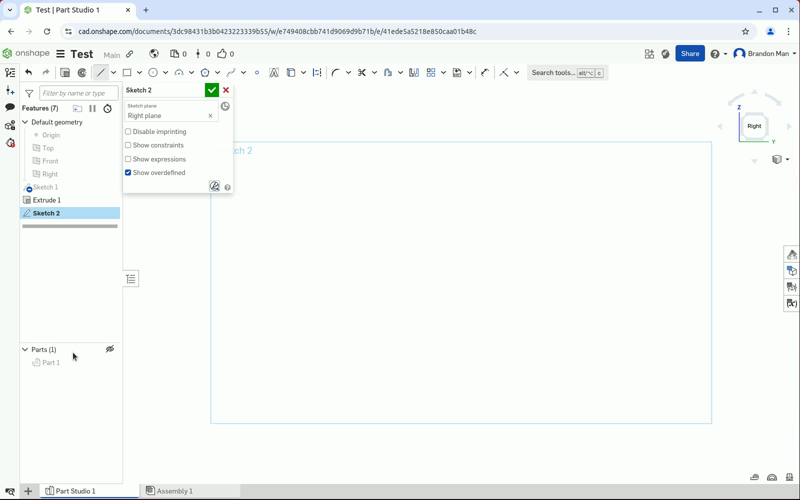
mouse_move(470, 311)
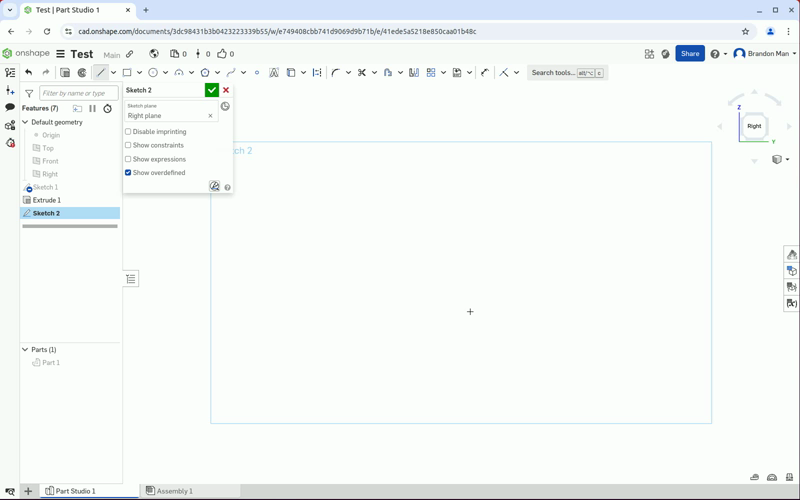
click(470, 311)
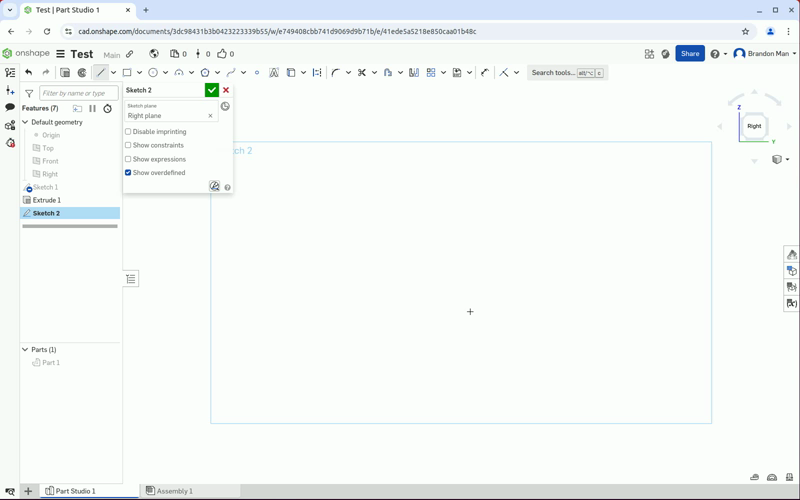
key_up(shift)
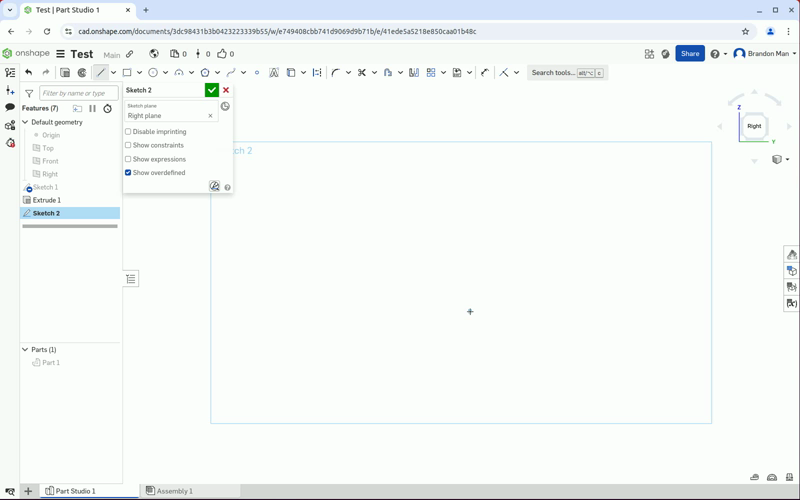
key_down(shift)
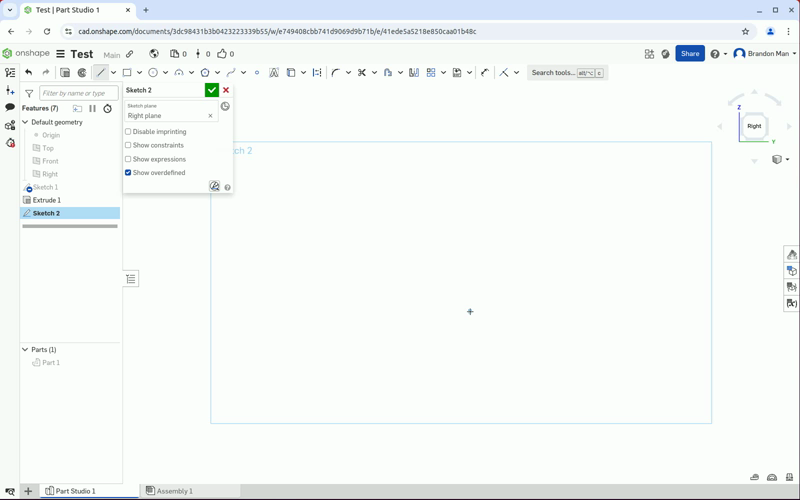
mouse_move(500, 311)
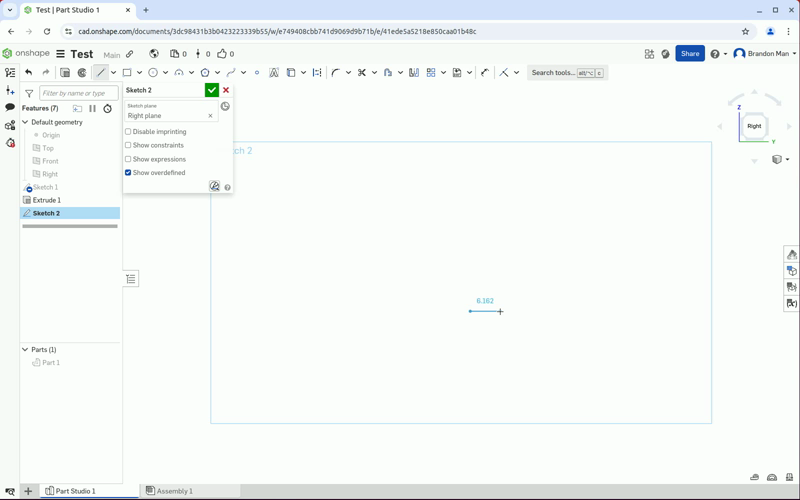
mouse_move(514, 311)
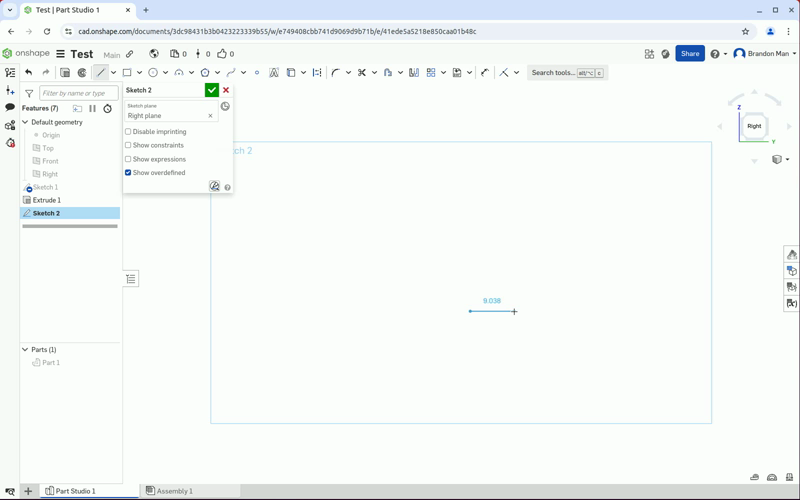
click(514, 311)
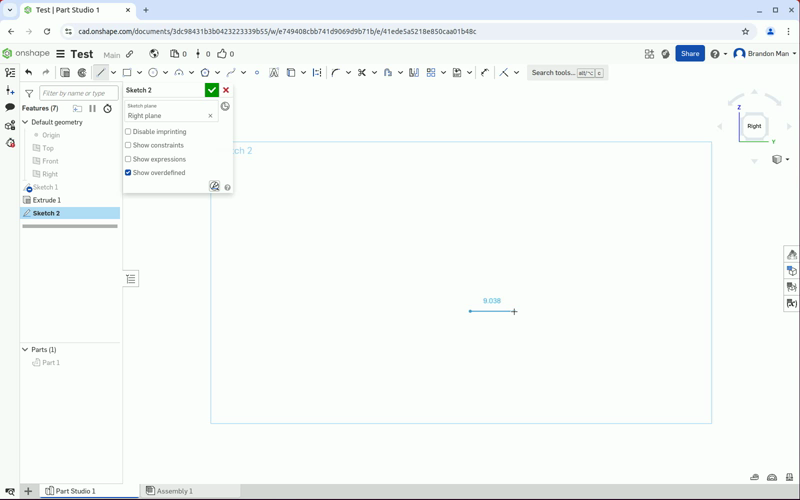
key_up(shift)
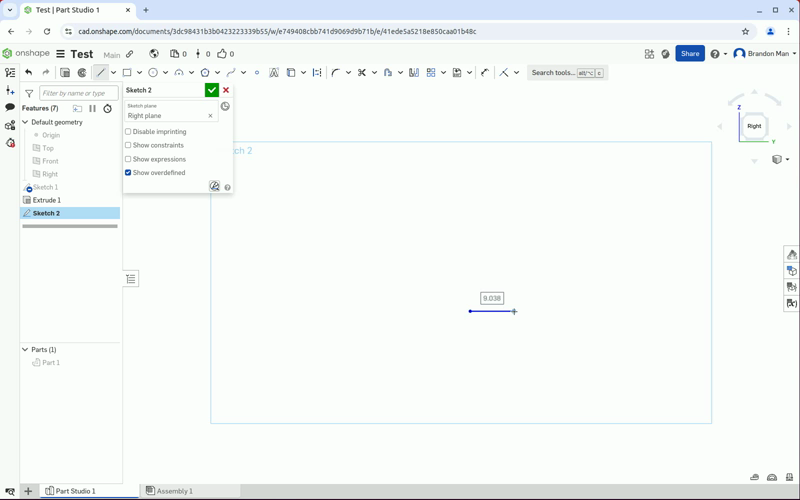
key_down(shift)
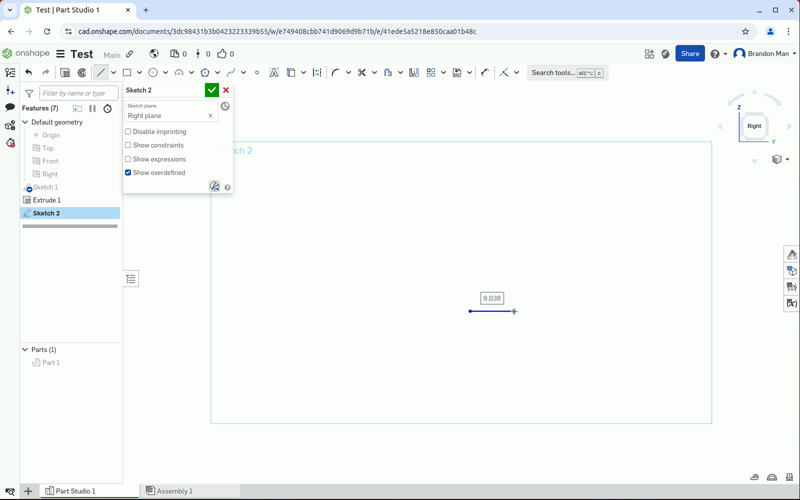
mouse_move(544, 311)
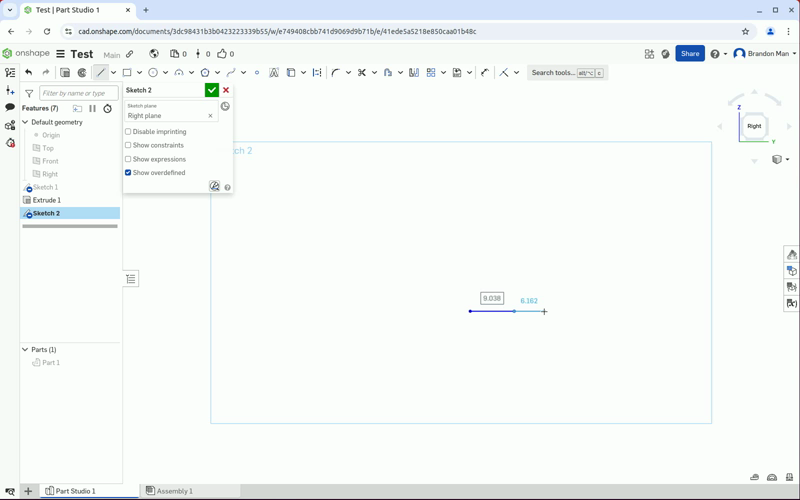
mouse_move(514, 262)
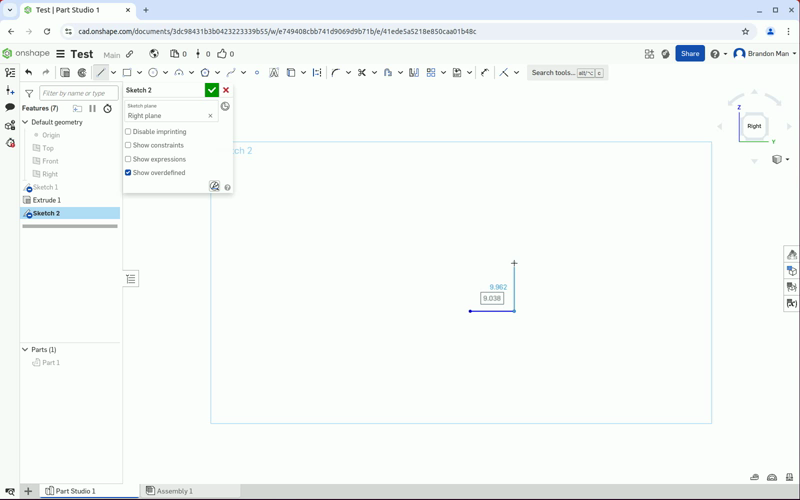
click(514, 262)
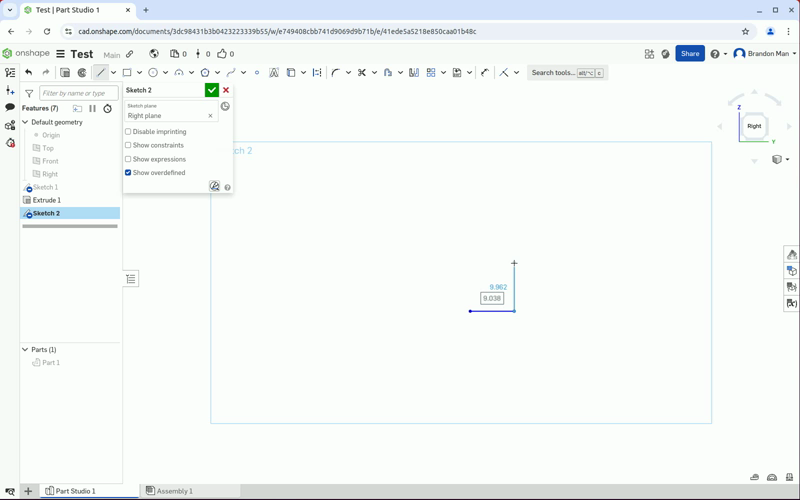
key_up(shift)
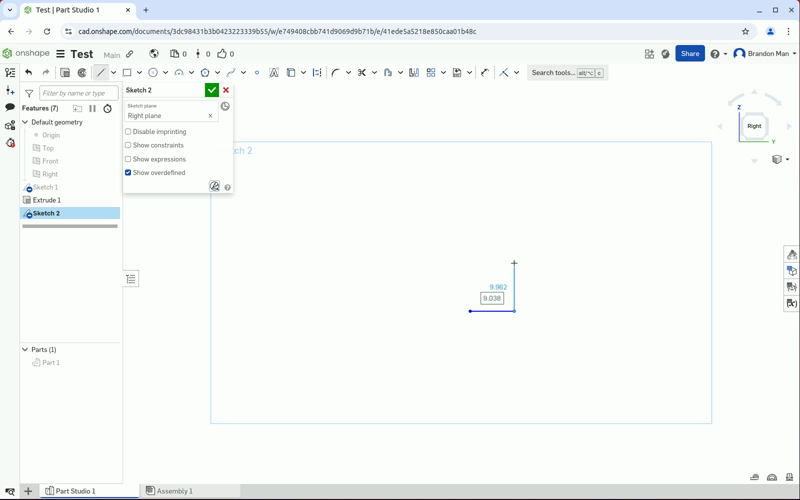
key_down(shift)
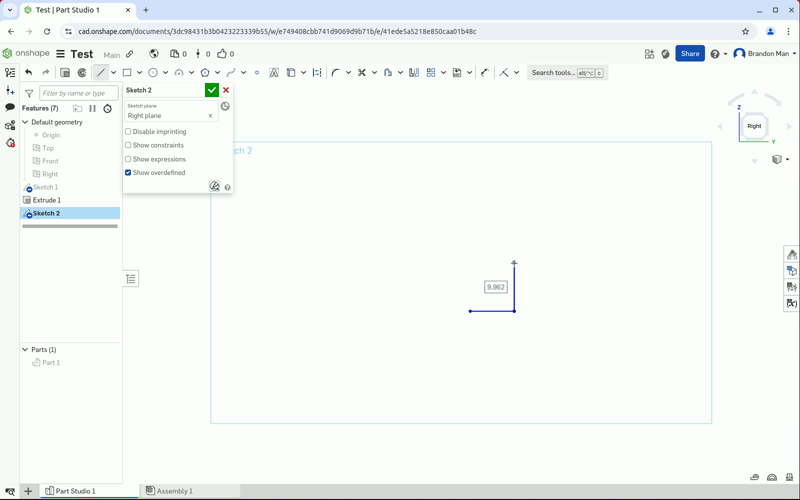
mouse_move(544, 262)
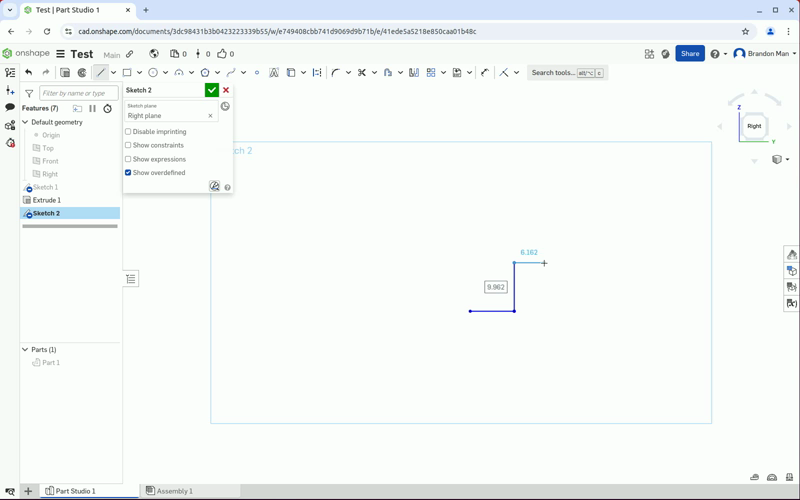
mouse_move(470, 262)
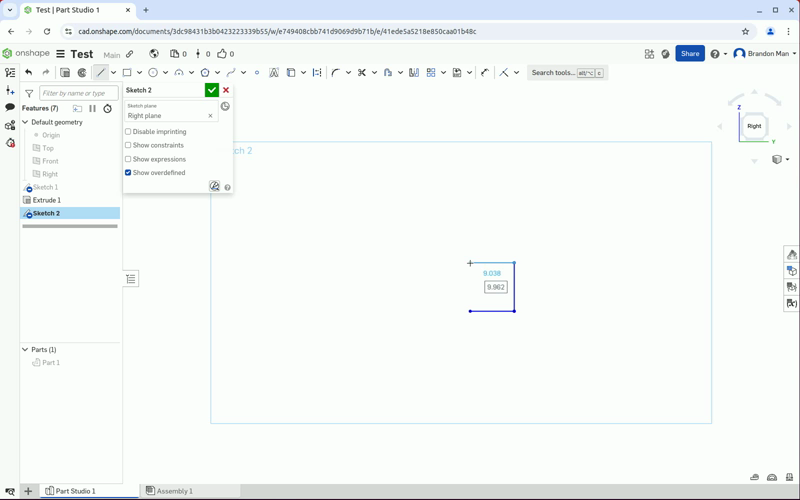
click(470, 262)
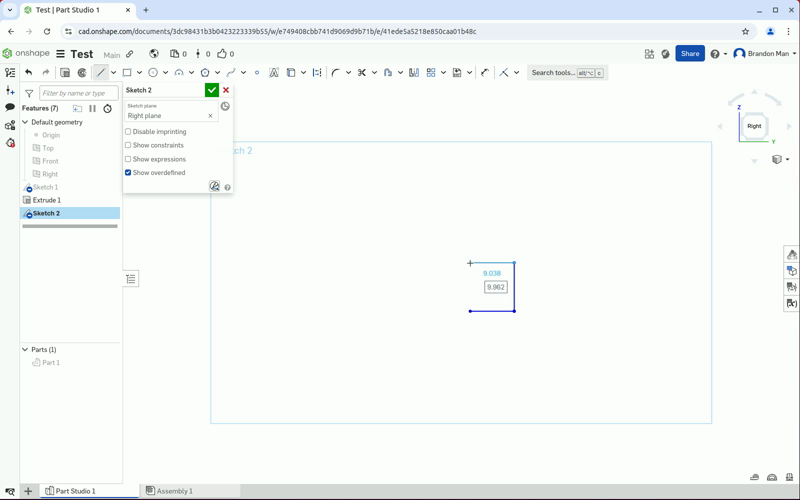
key_up(shift)
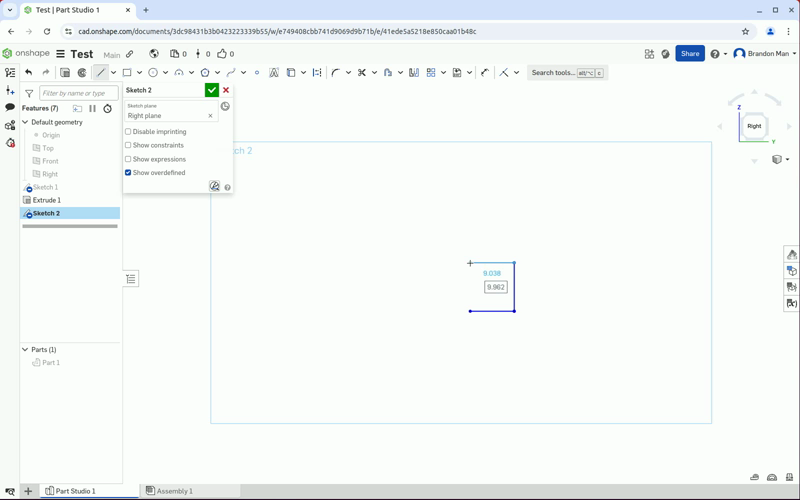
mouse_move(500, 262)
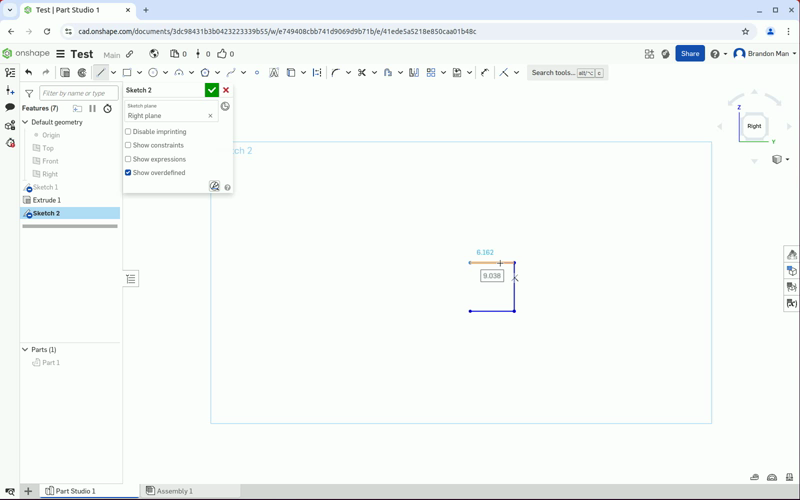
key_down(shift)
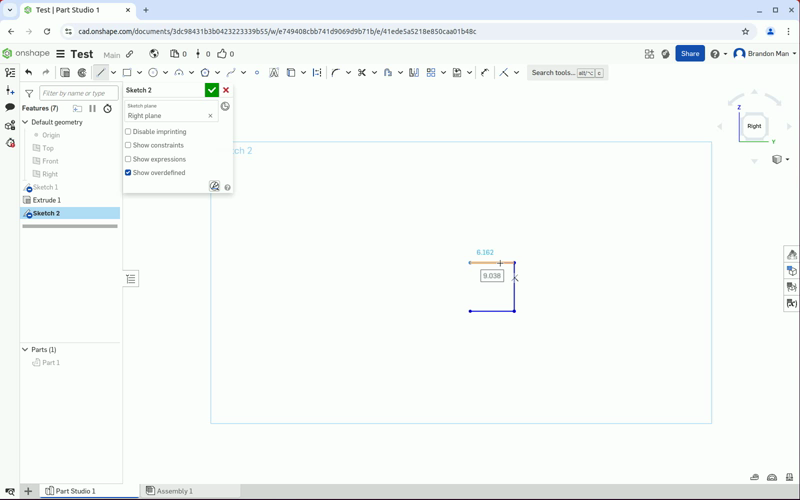
mouse_move(470, 311)
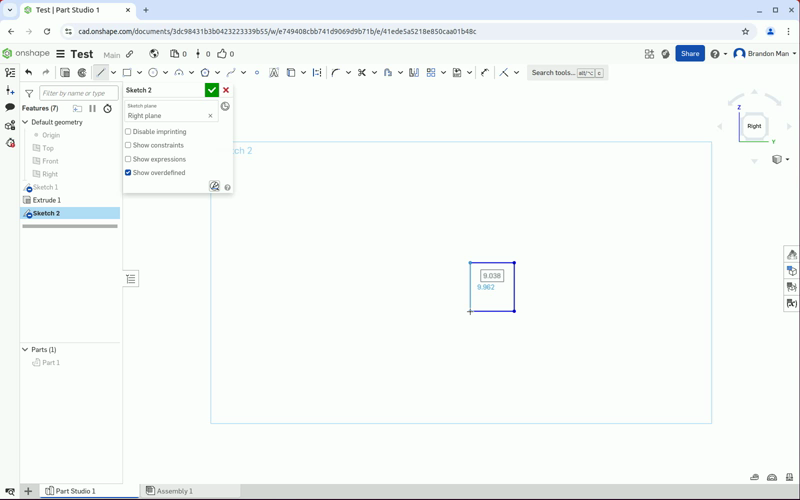
key_up(shift)
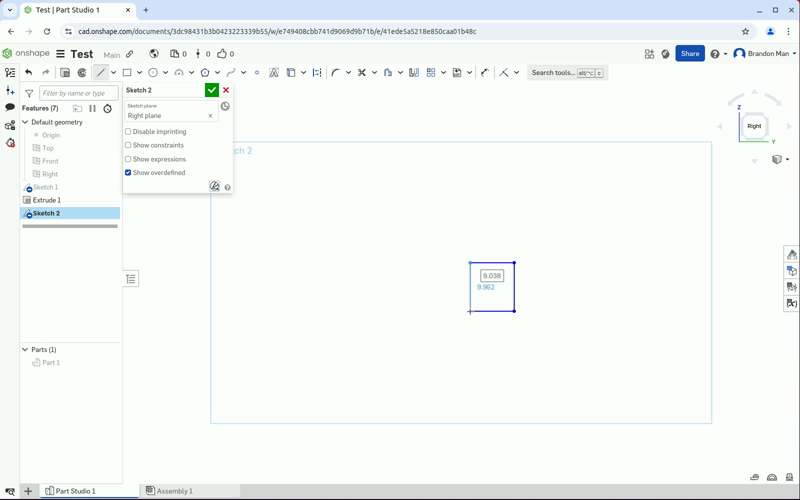
click(470, 311)
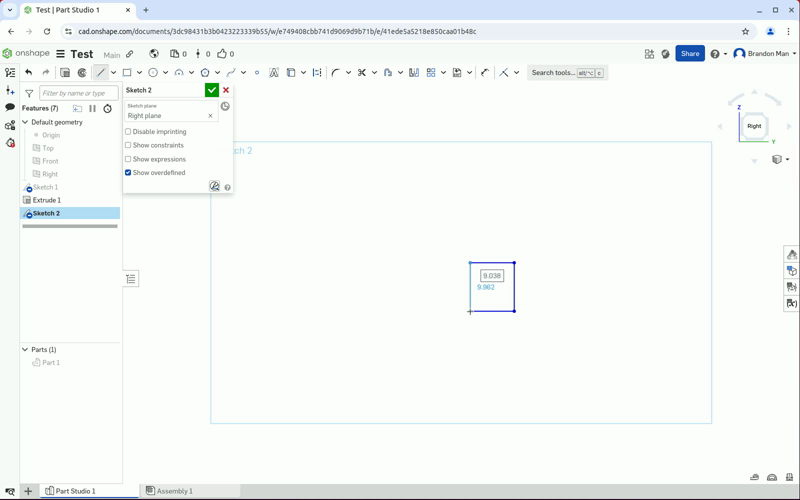
key(esc)
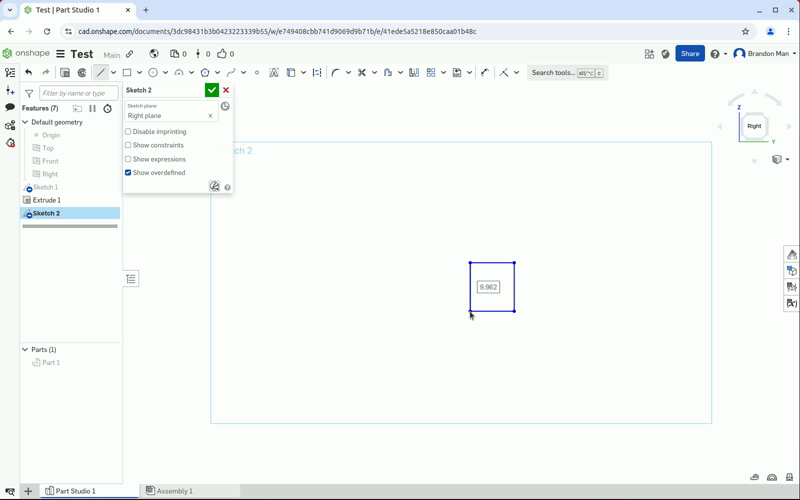
mouse_move(483, 300)
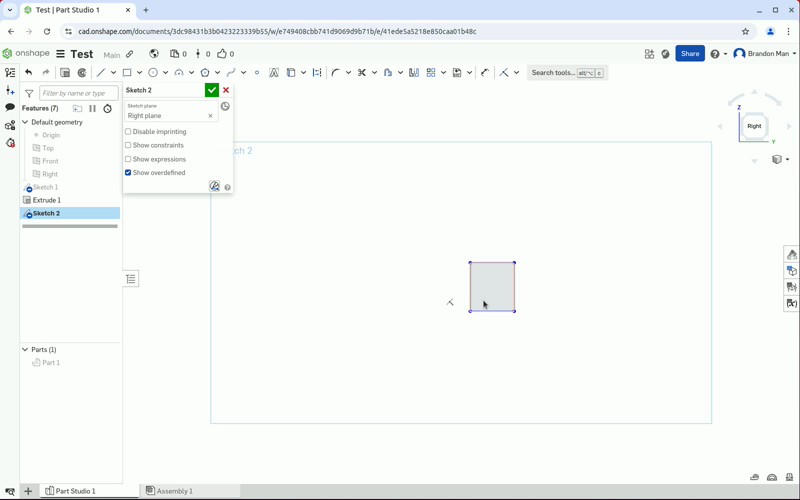
click(483, 300)
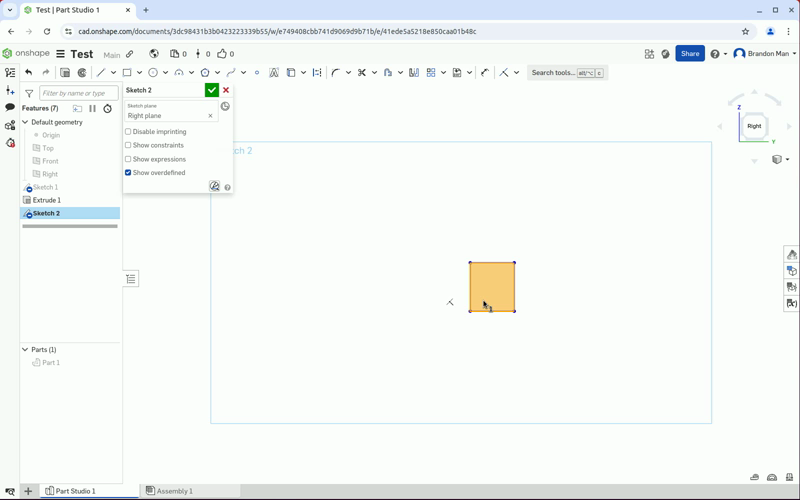
mouse_move(73, 352)
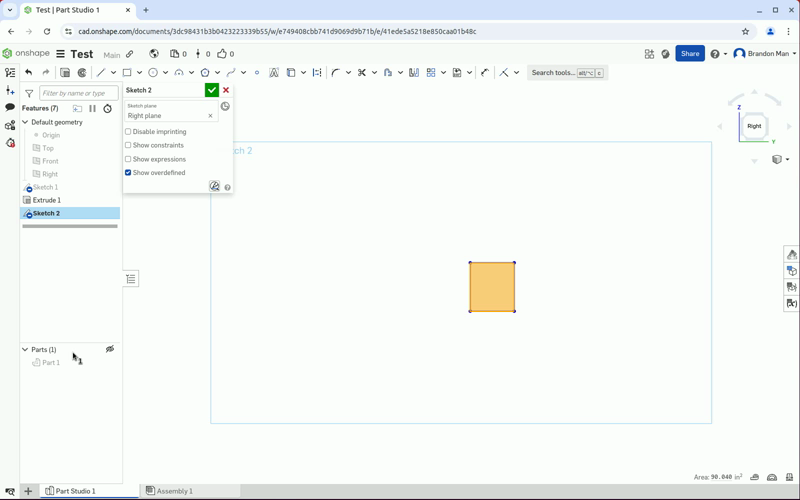
key(shift+y)
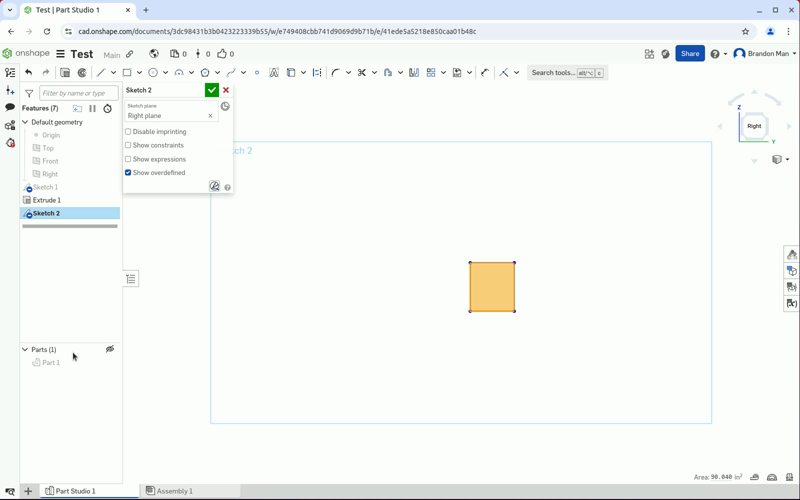
key(shift+e)
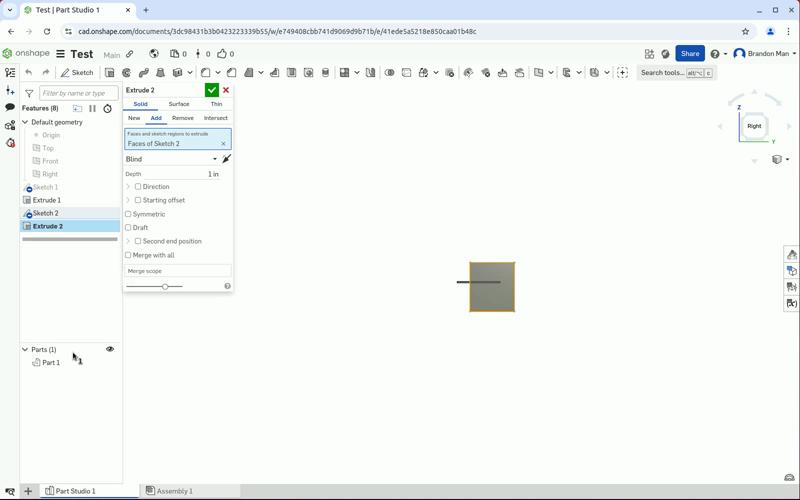
mouse_move(143, 106)
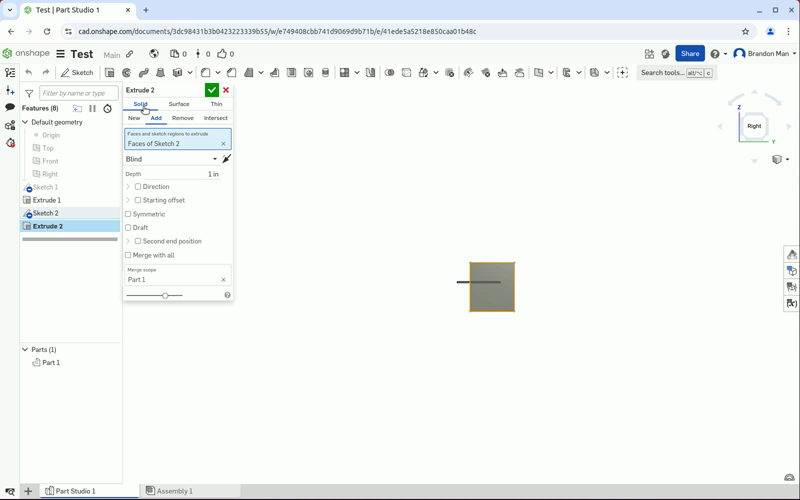
click(143, 106)
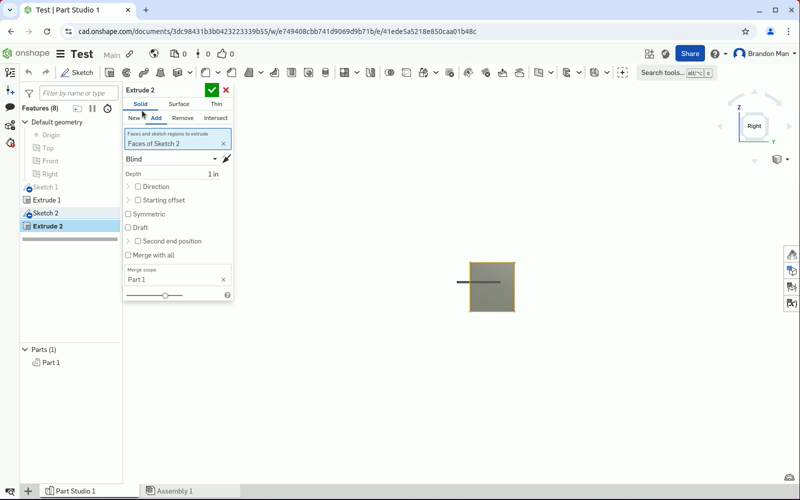
mouse_move(137, 120)
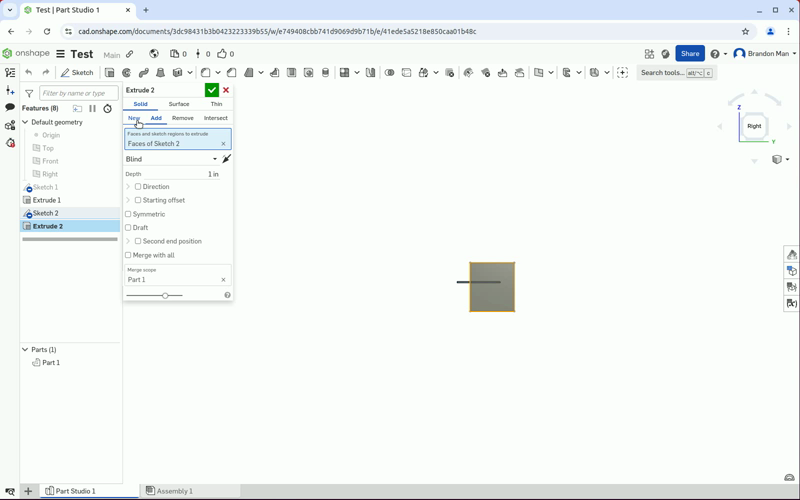
click(137, 120)
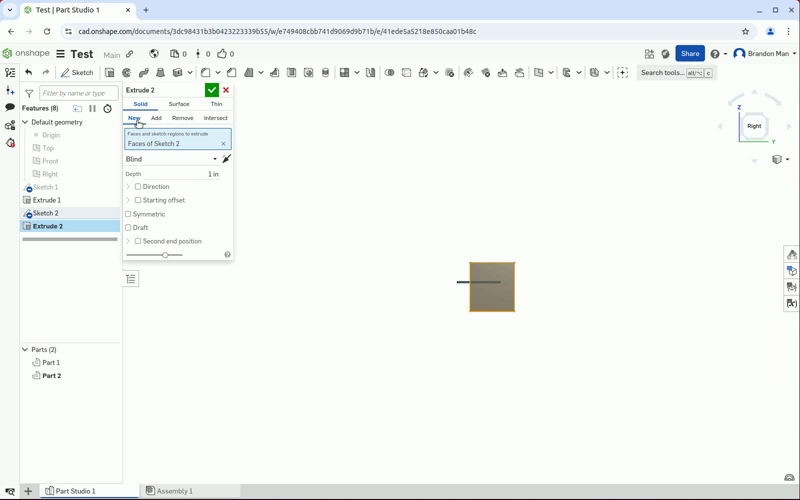
key(tab, 4)
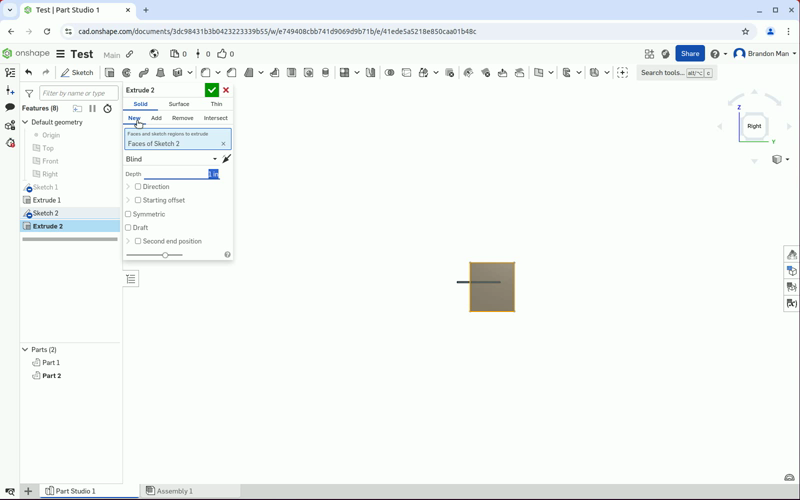
text(0.241)
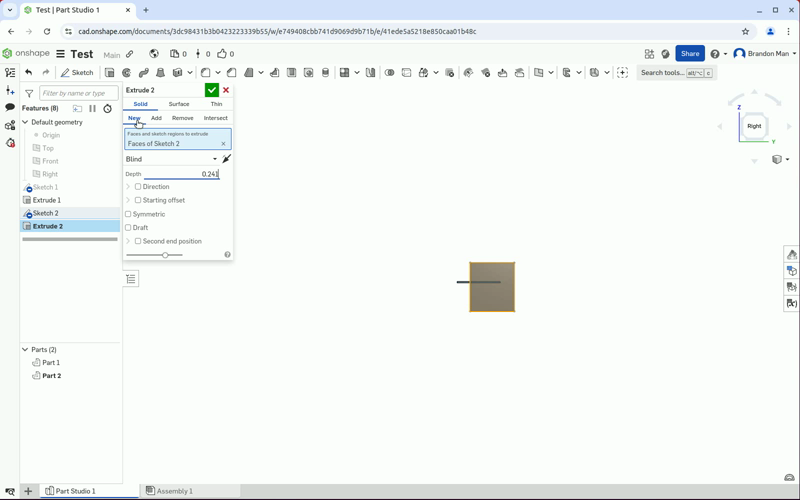
key(enter)
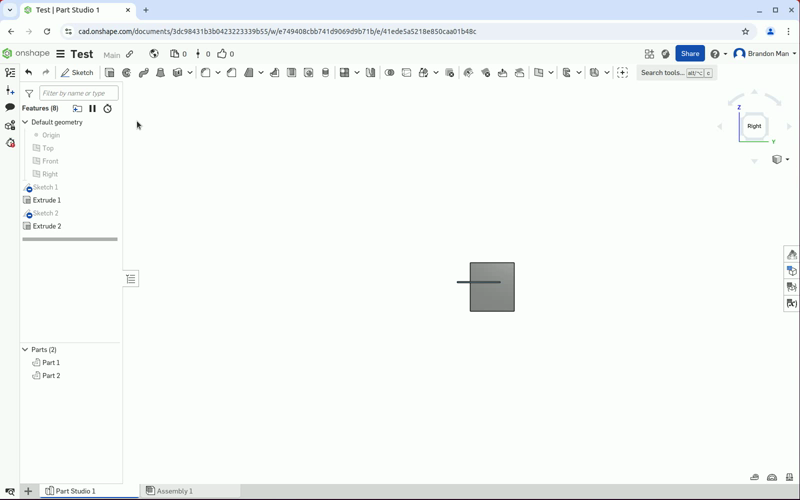
key(shift+h)
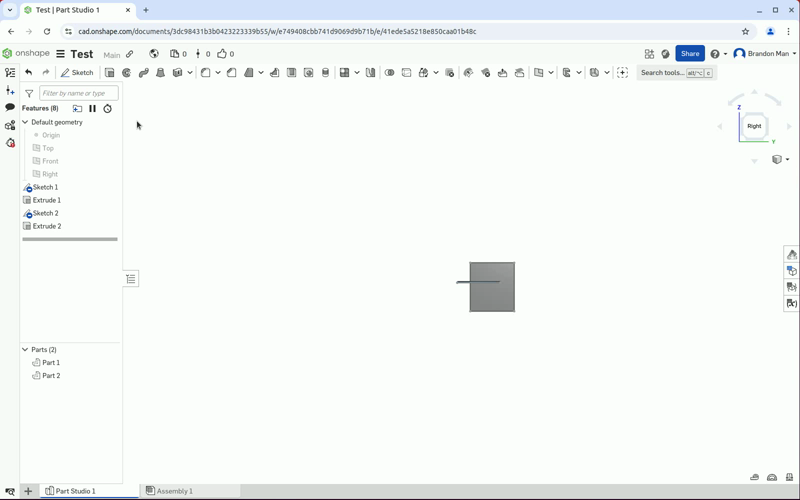
key(shift+h)
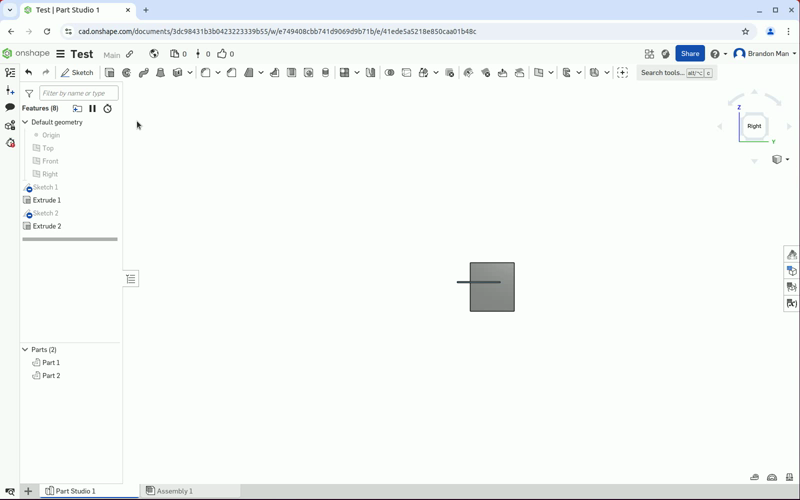
mouse_move(73, 189)
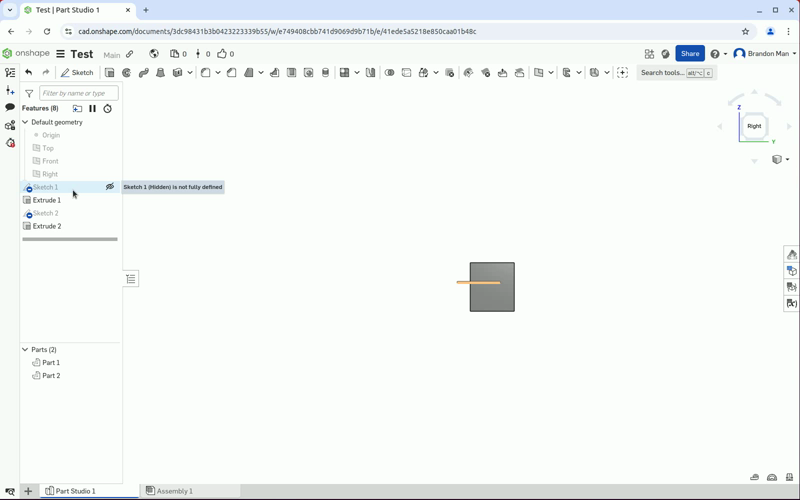
click(73, 189)
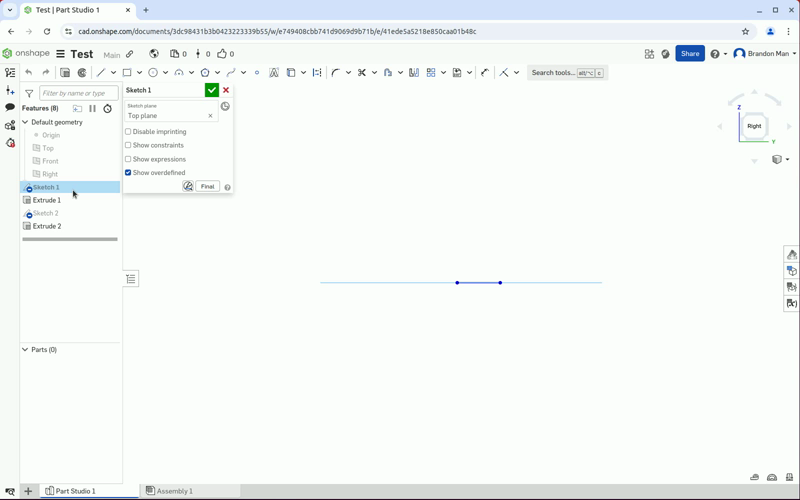
mouse_move(229, 92)
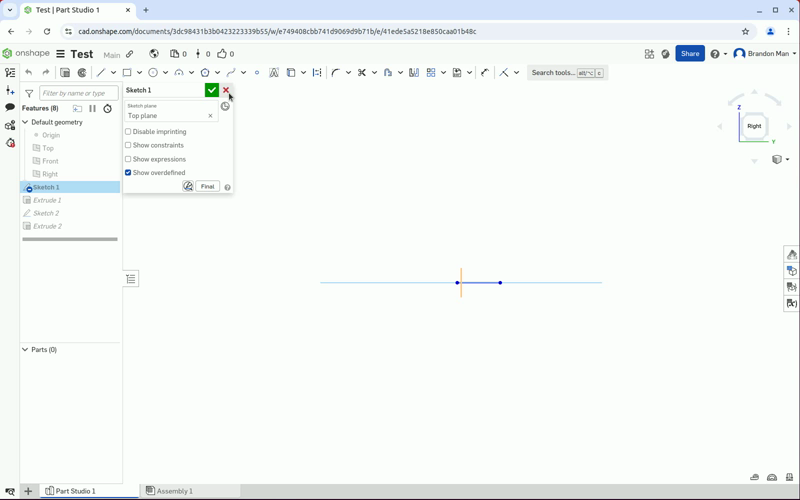
click(229, 92)
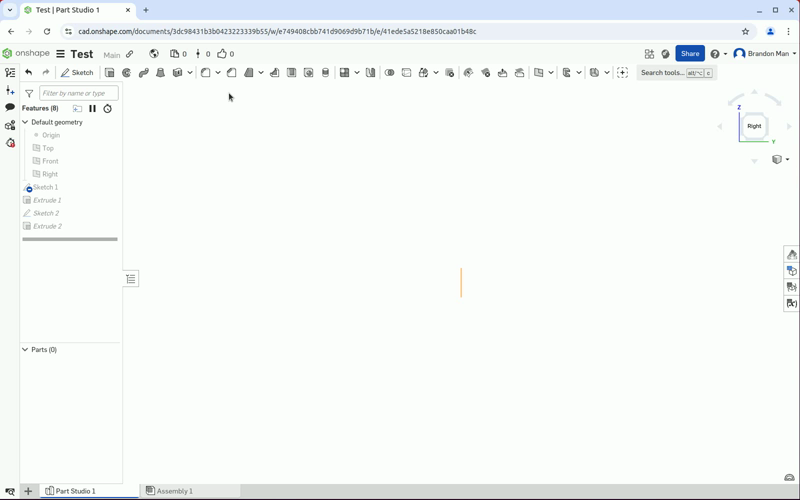
mouse_move(73, 352)
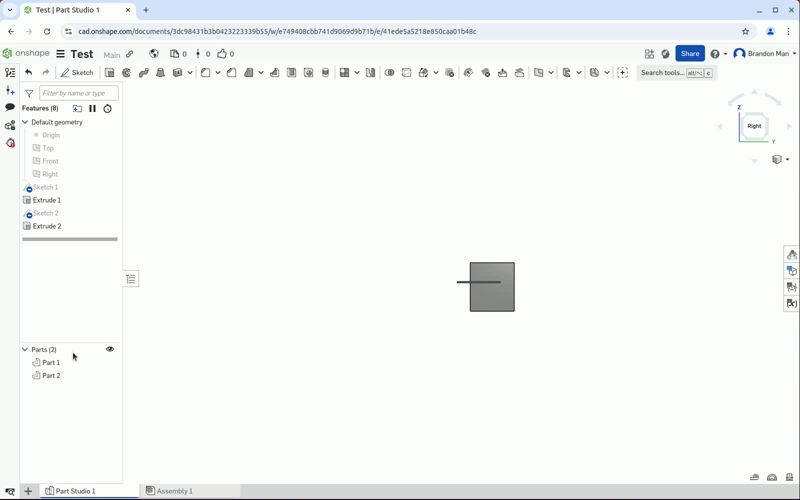
key(y)
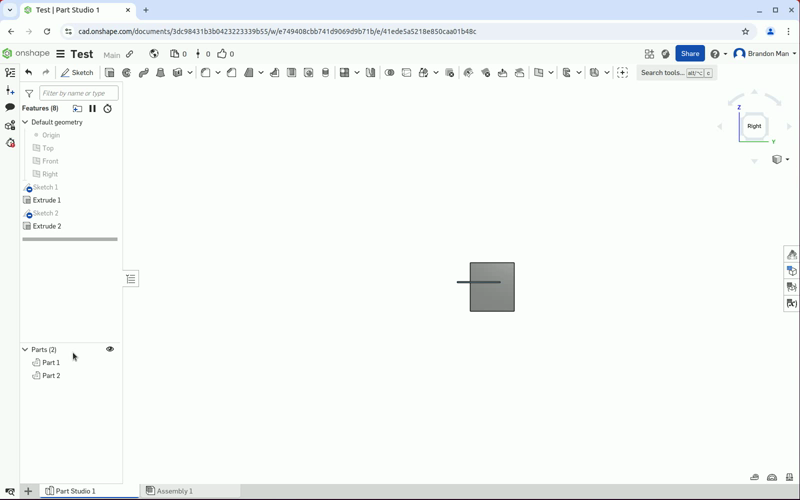
key(shift+p)
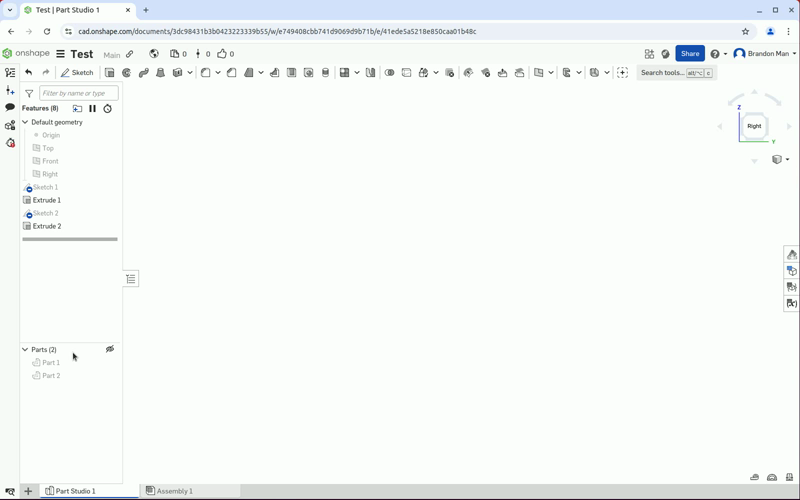
key(space)
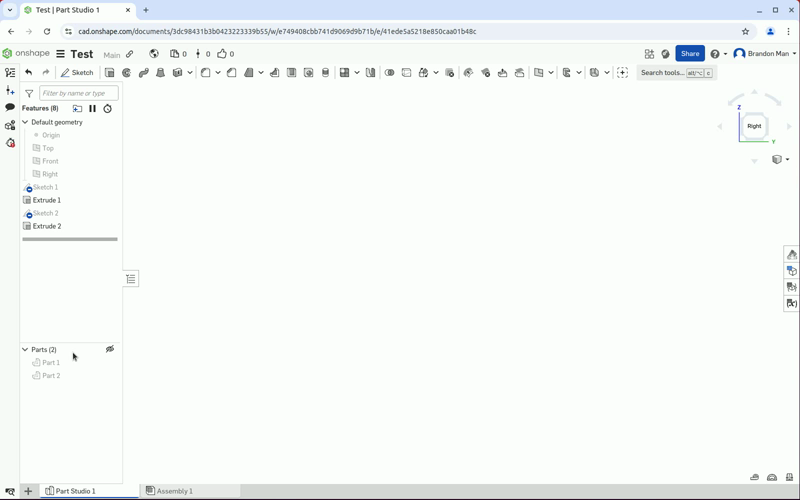
key_down(shift)
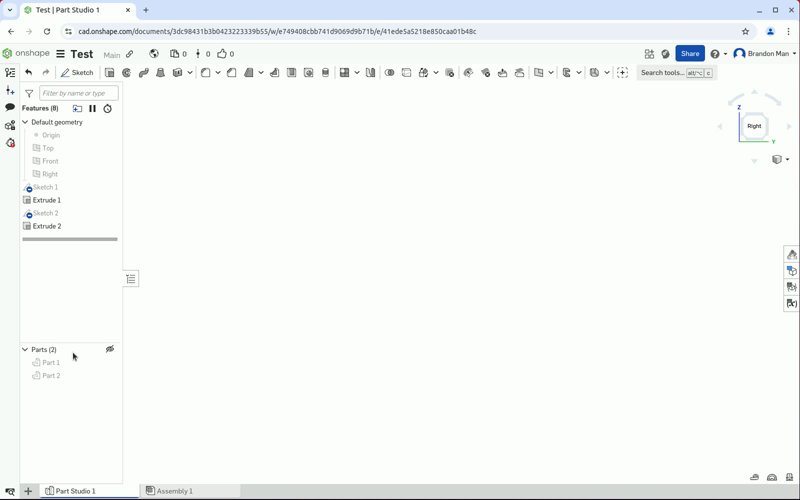
key(right)
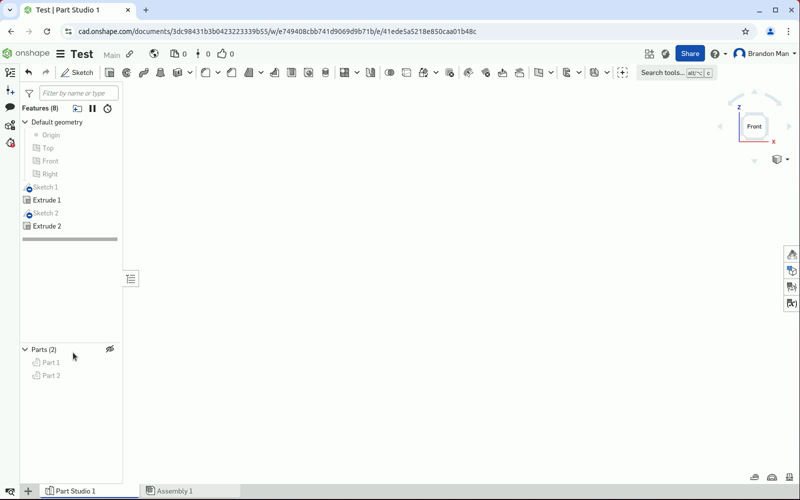
key_up(shift)
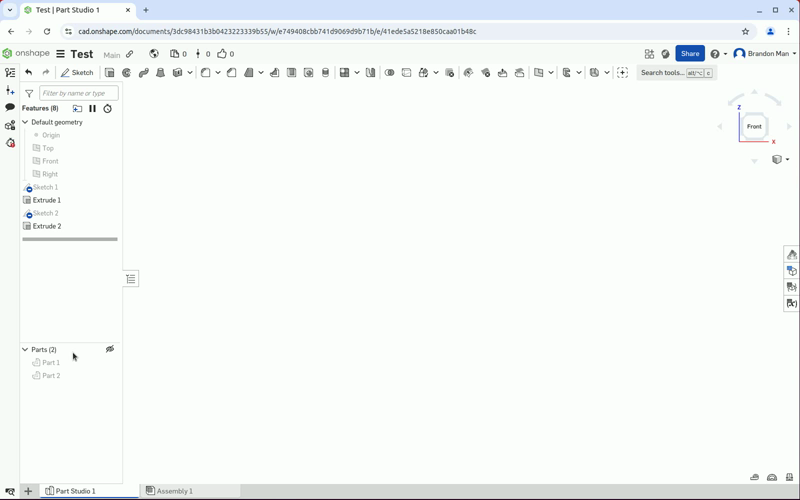
key(space)
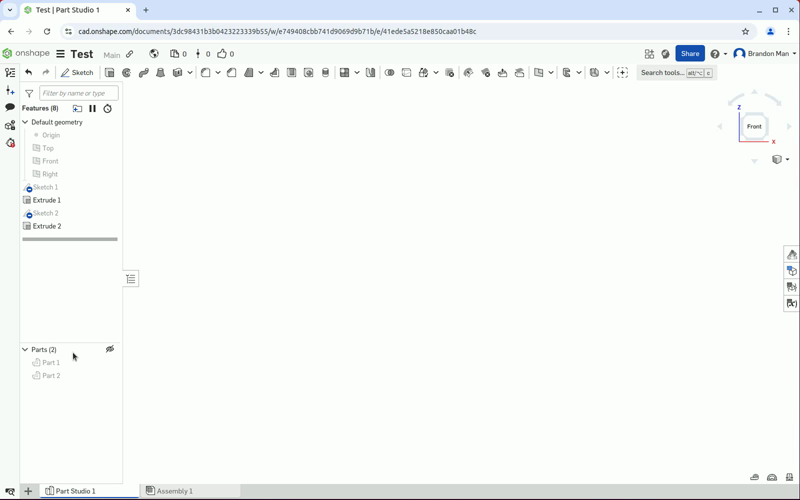
key_down(shift)
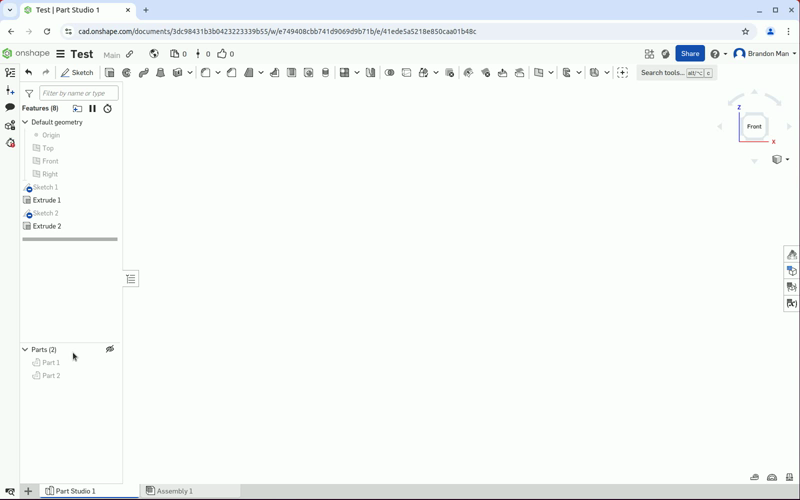
key(down)
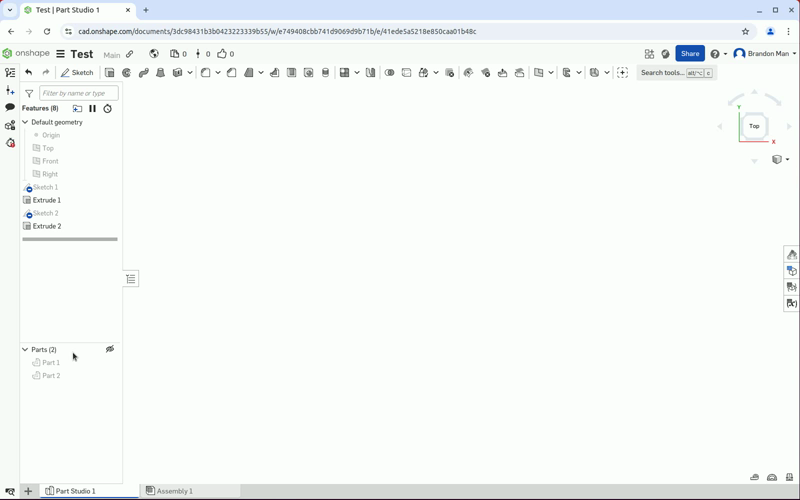
key_up(shift)
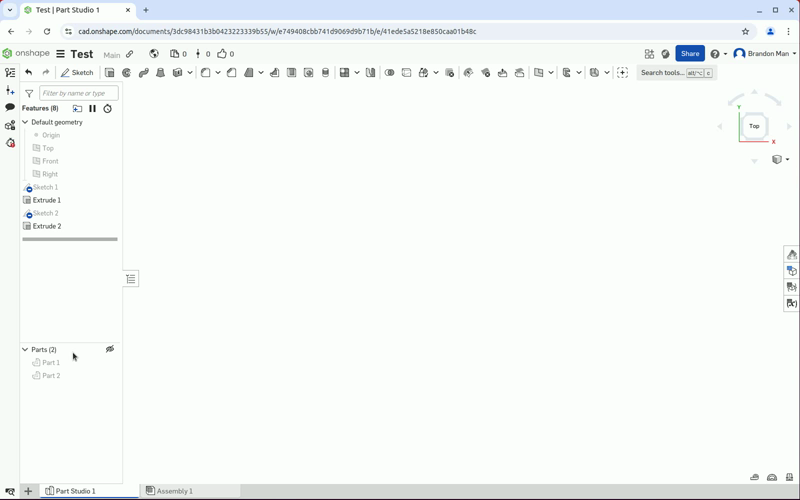
mouse_move(73, 352)
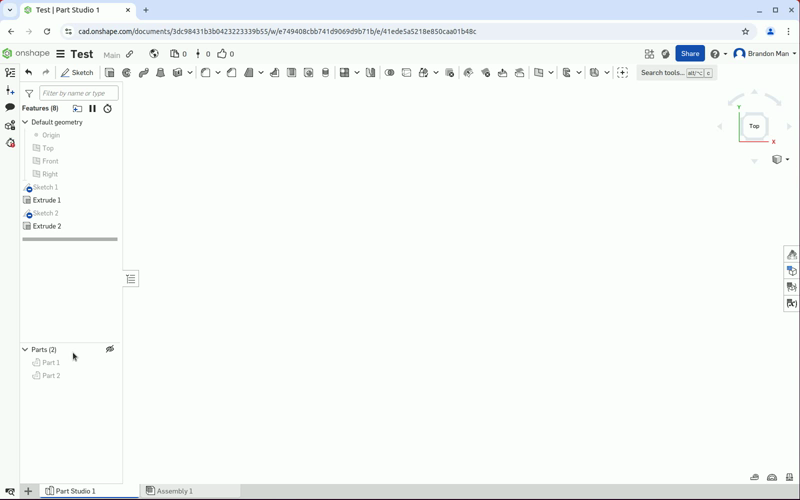
key(shift+y)
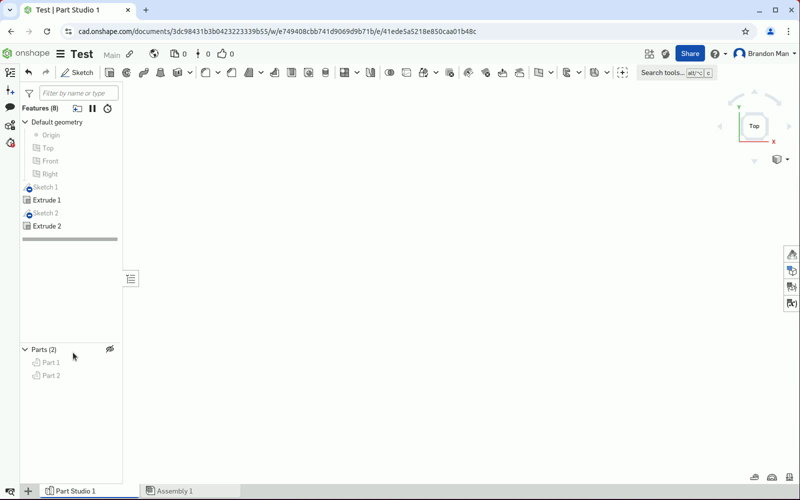
key(shift+s)
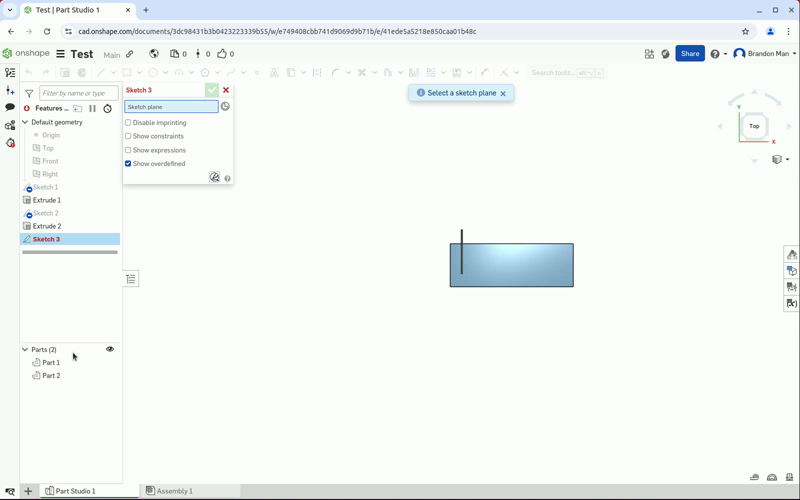
mouse_move(73, 150)
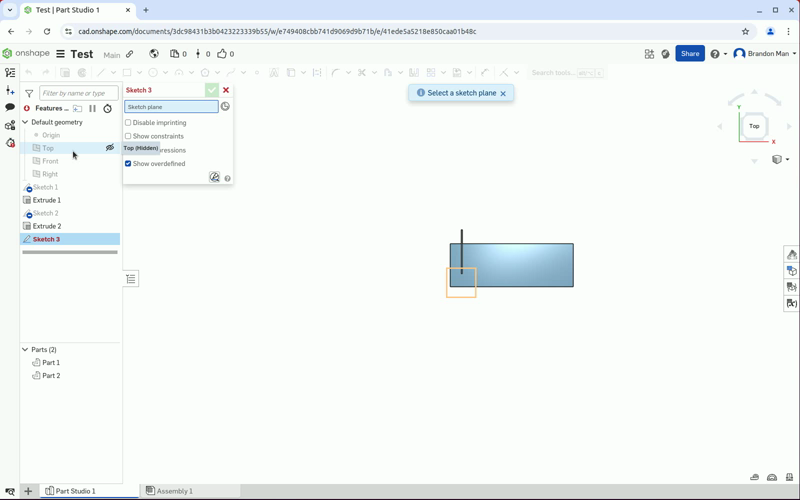
click(73, 150)
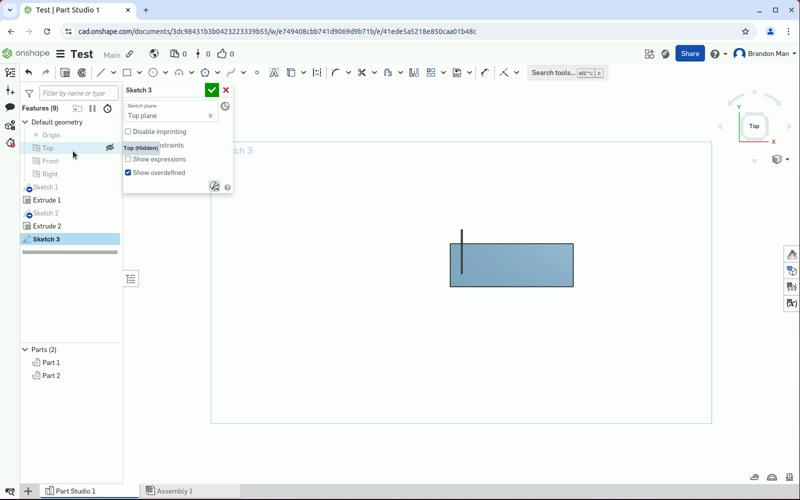
mouse_move(73, 352)
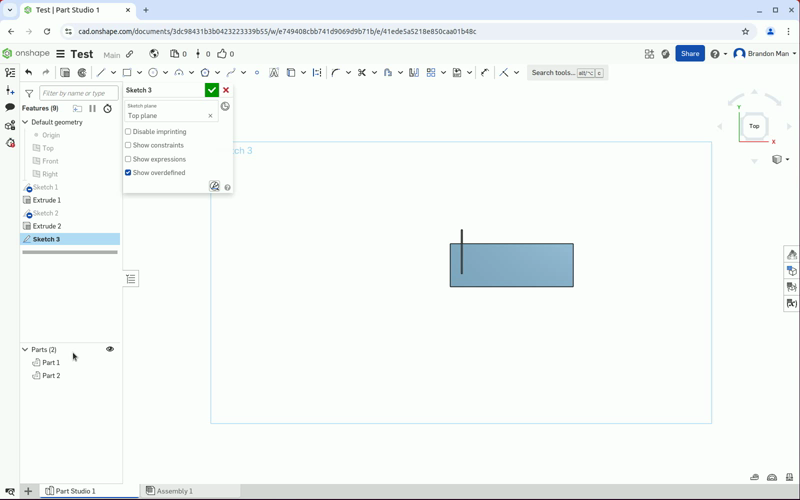
key(y)
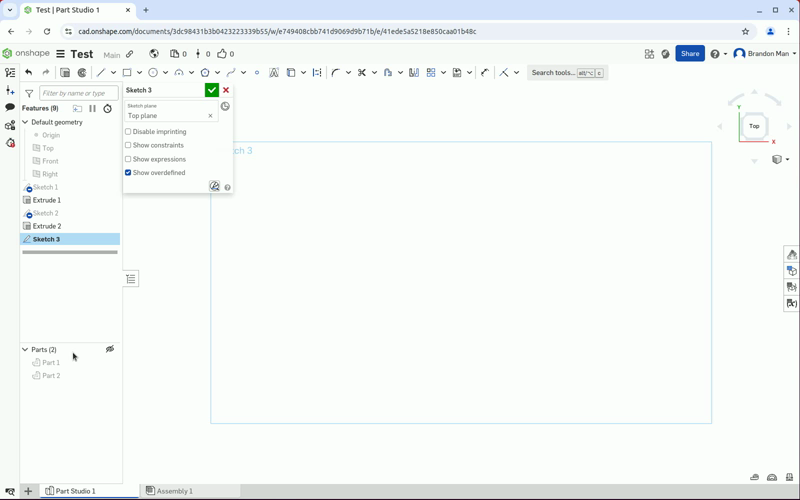
key(l)
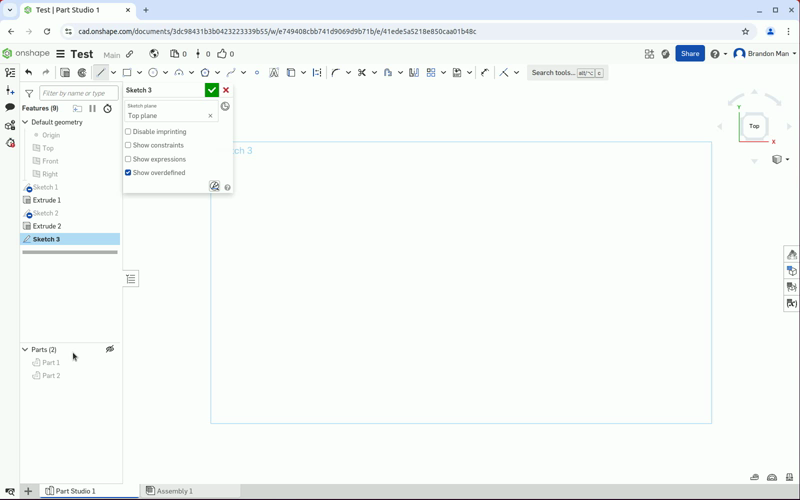
key_down(shift)
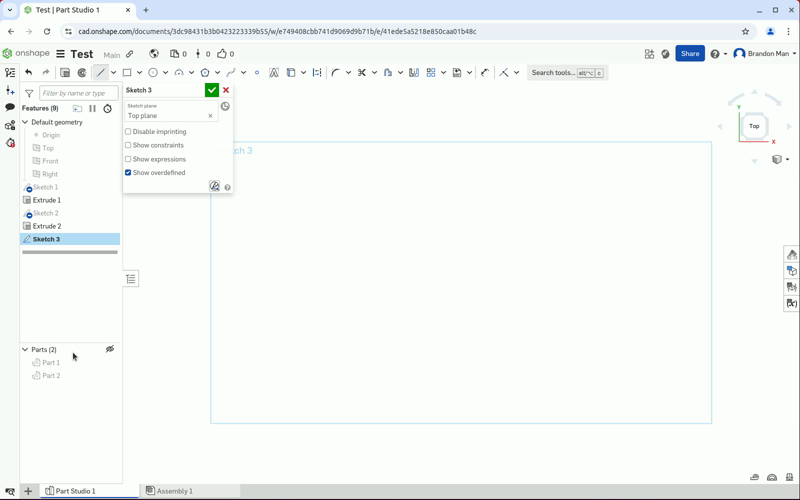
mouse_move(452, 339)
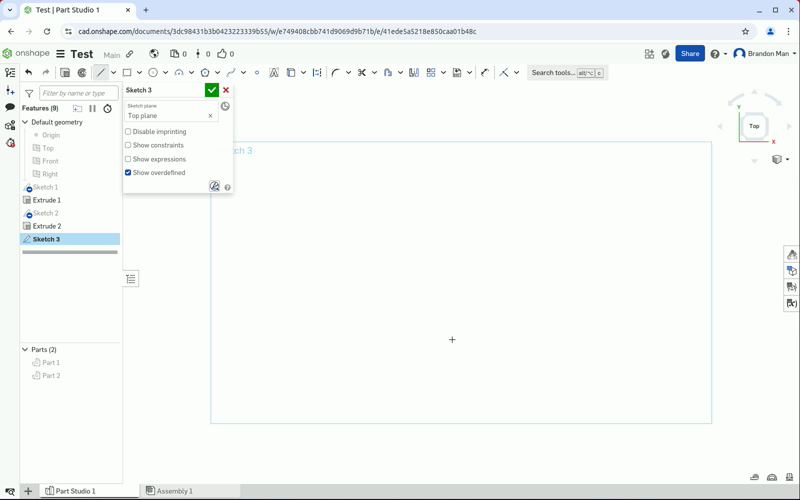
click(452, 339)
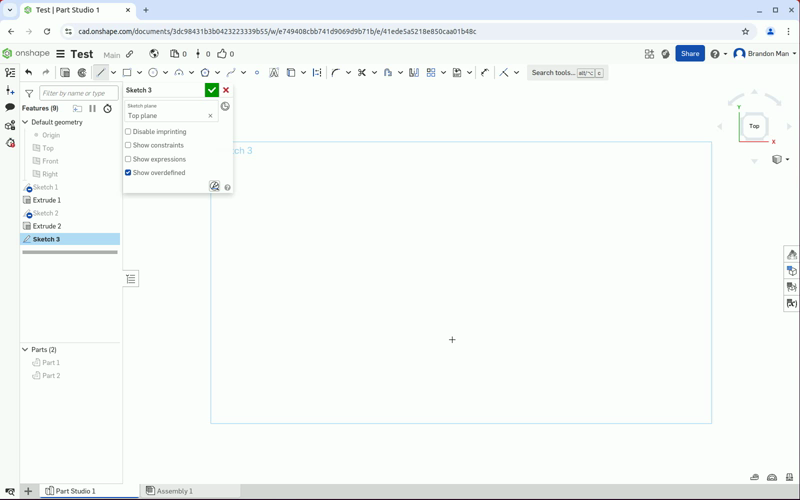
key_up(shift)
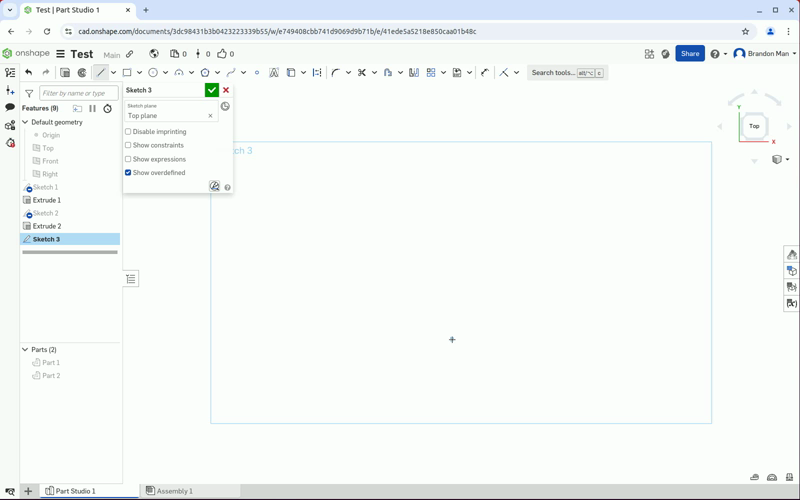
key_down(shift)
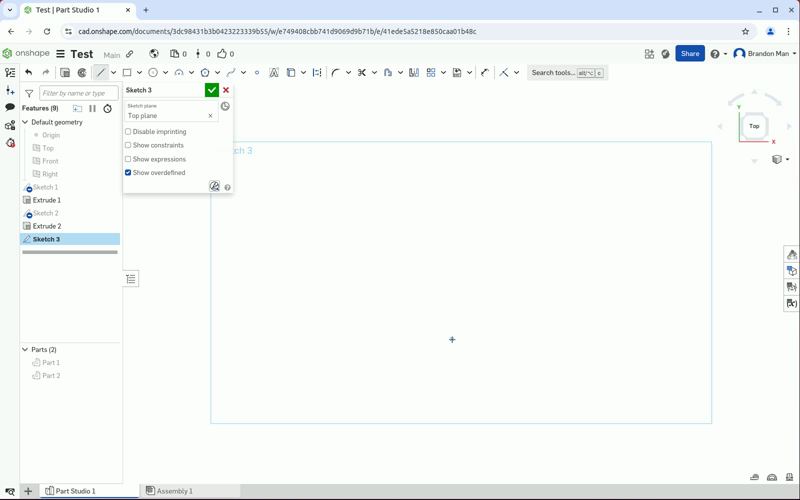
mouse_move(482, 339)
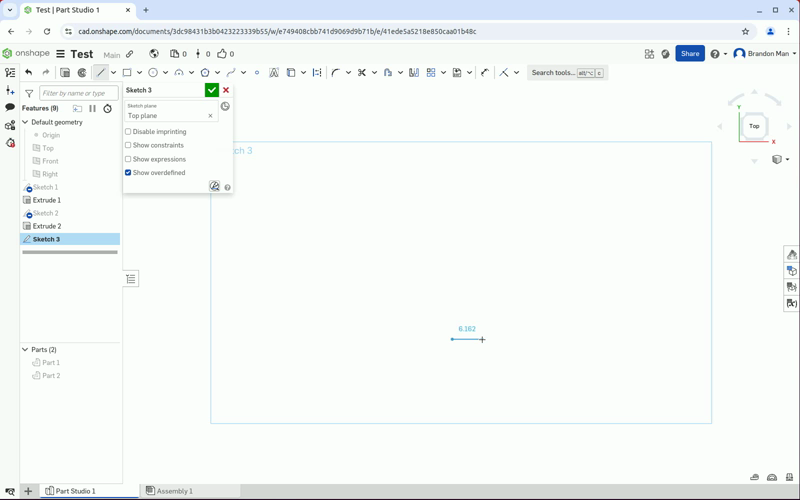
mouse_move(488, 339)
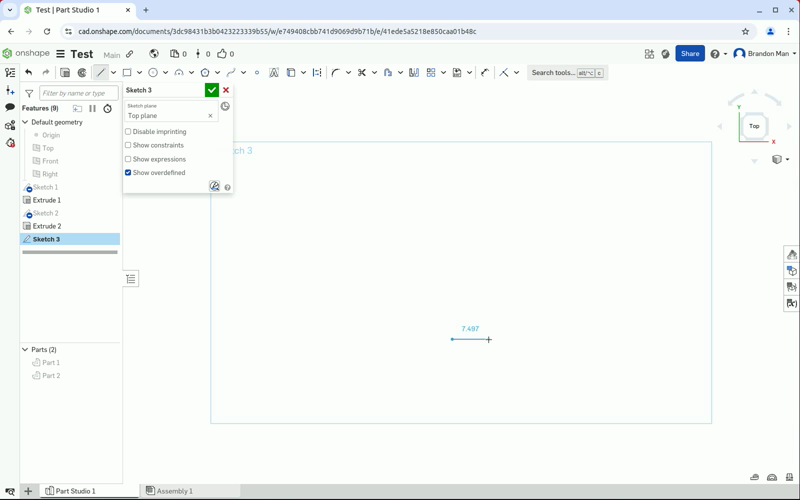
click(488, 339)
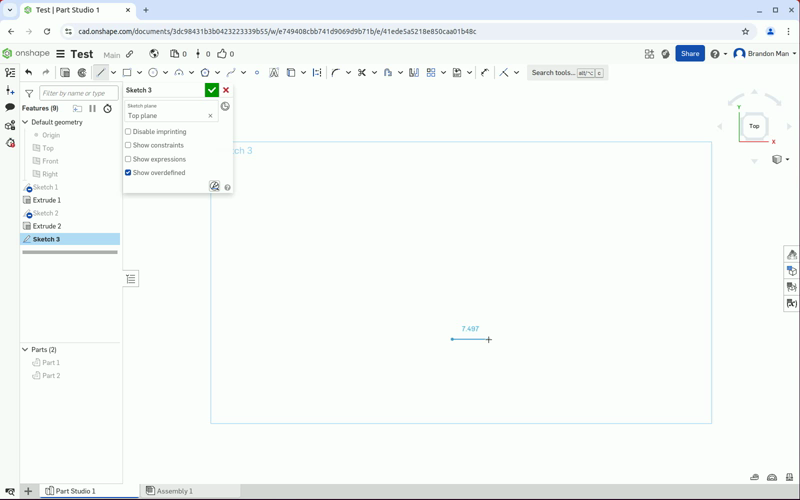
key_up(shift)
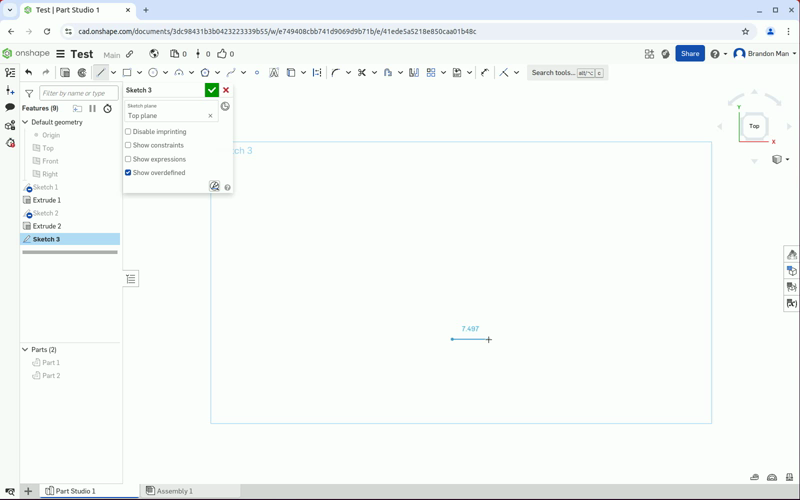
key_down(shift)
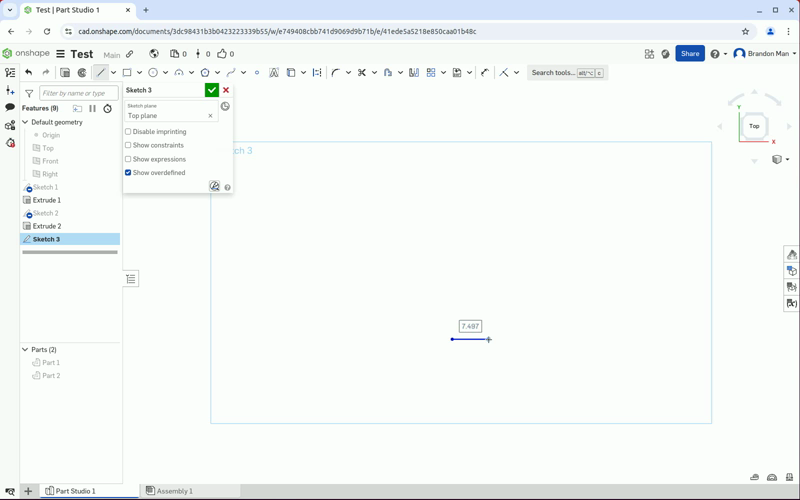
mouse_move(518, 339)
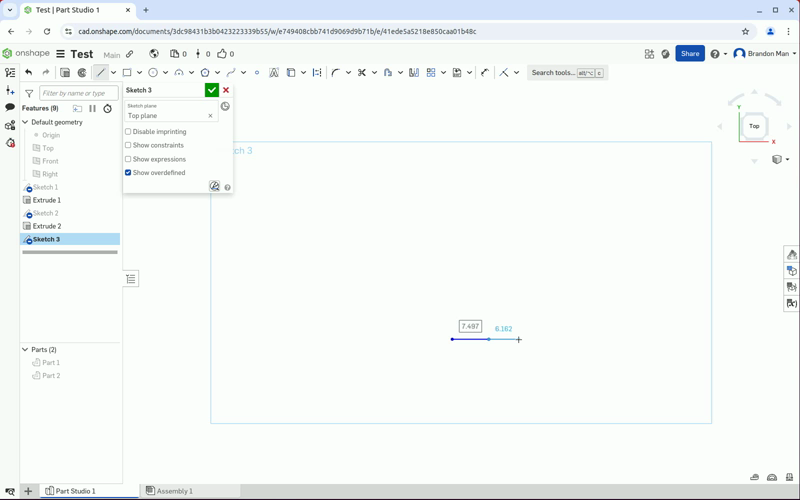
mouse_move(488, 331)
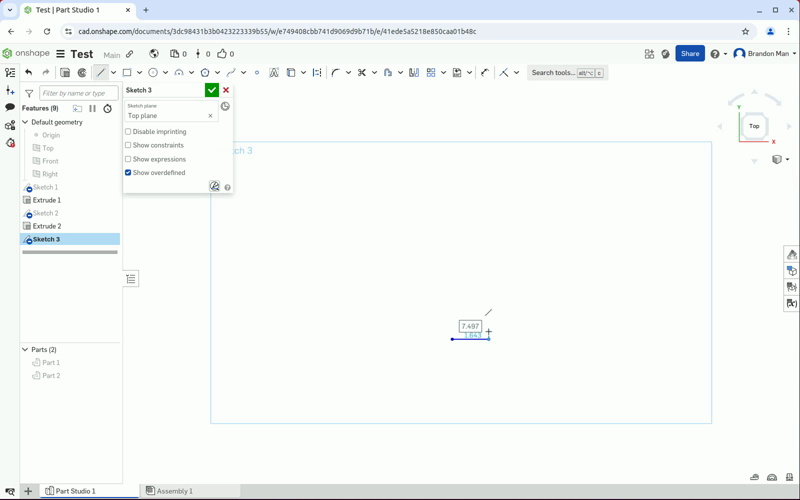
click(488, 331)
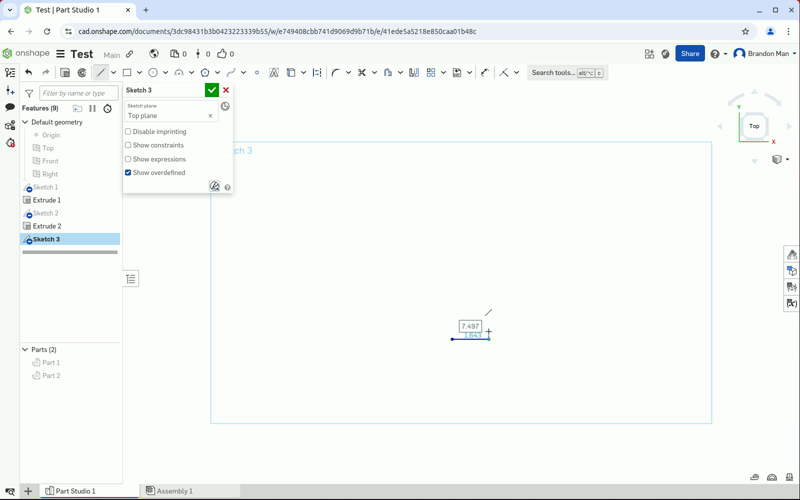
key_up(shift)
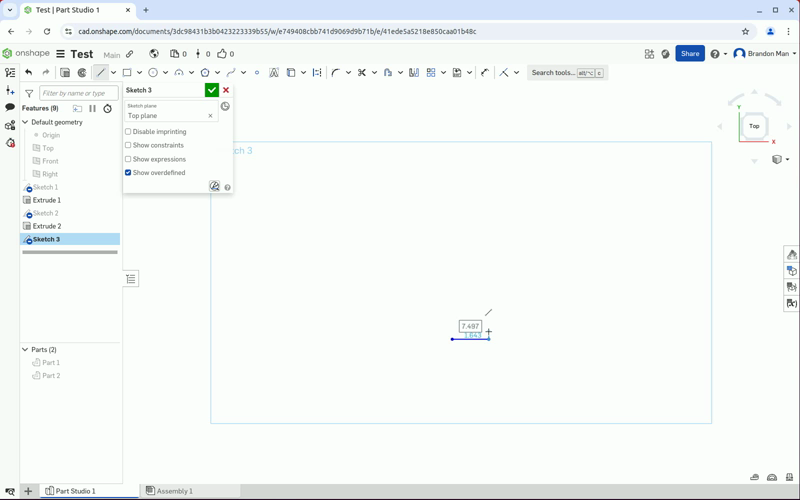
key_down(shift)
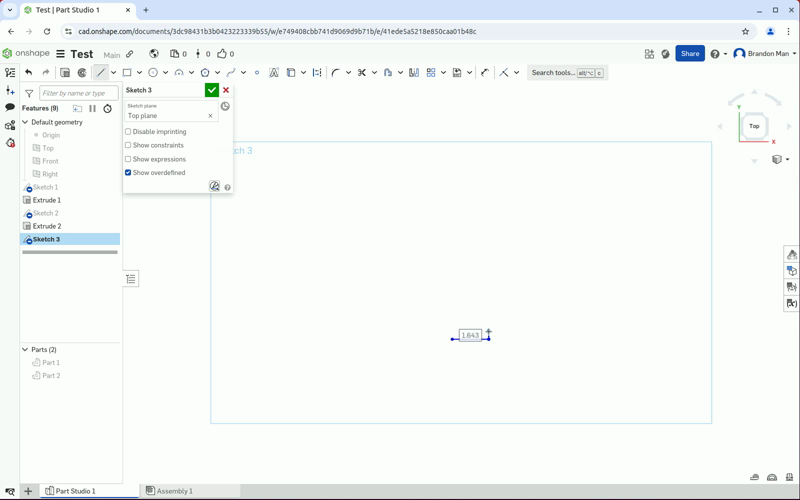
mouse_move(518, 331)
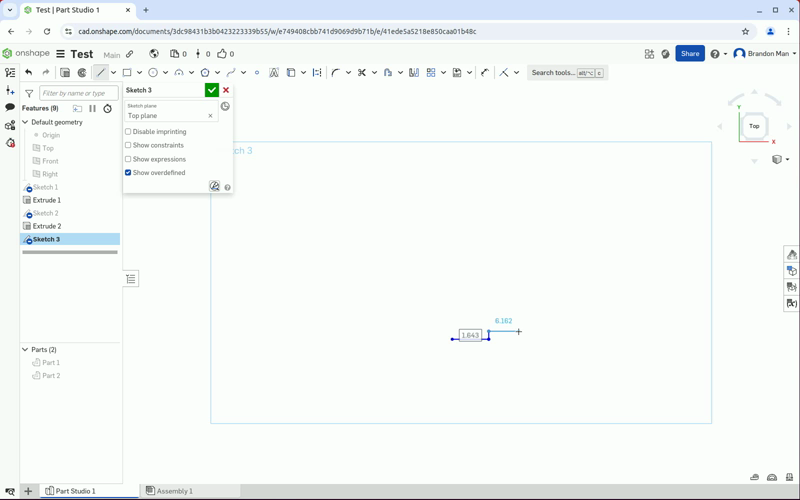
mouse_move(492, 331)
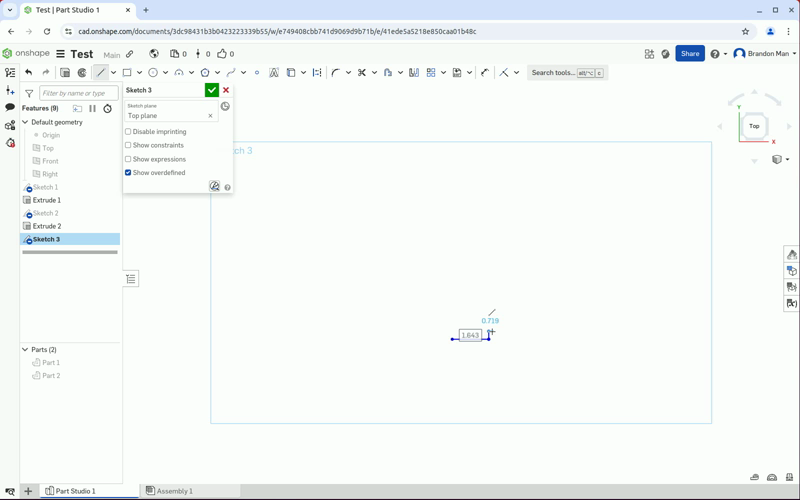
scroll(6)
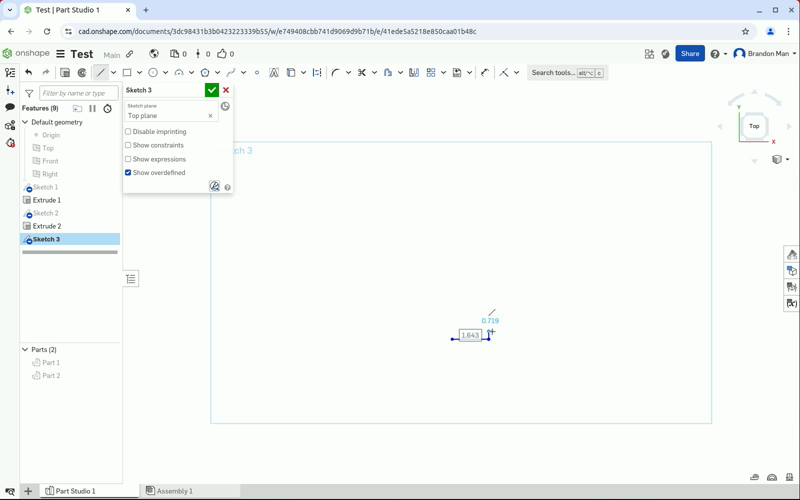
scroll(6)
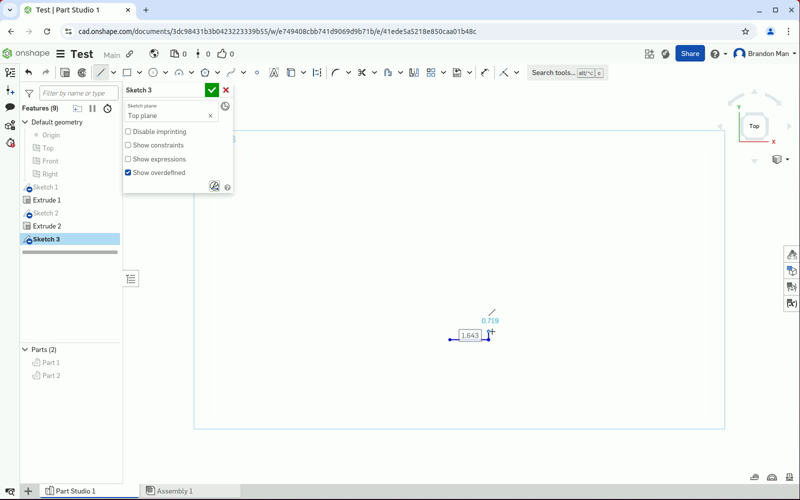
scroll(6)
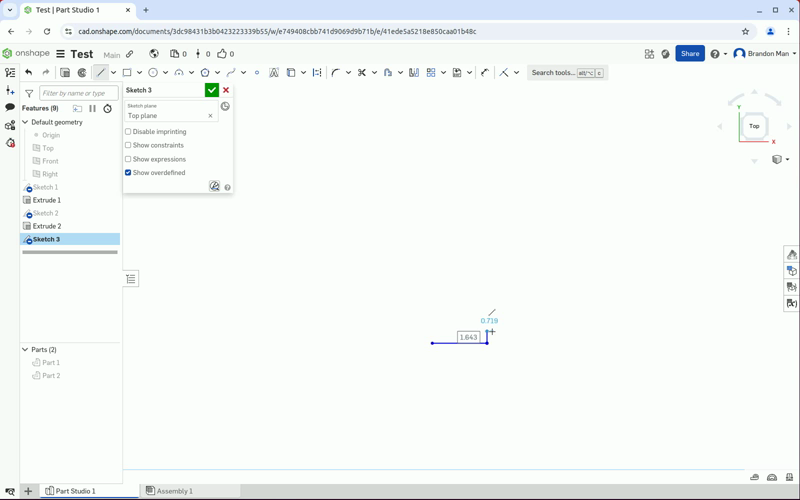
scroll(6)
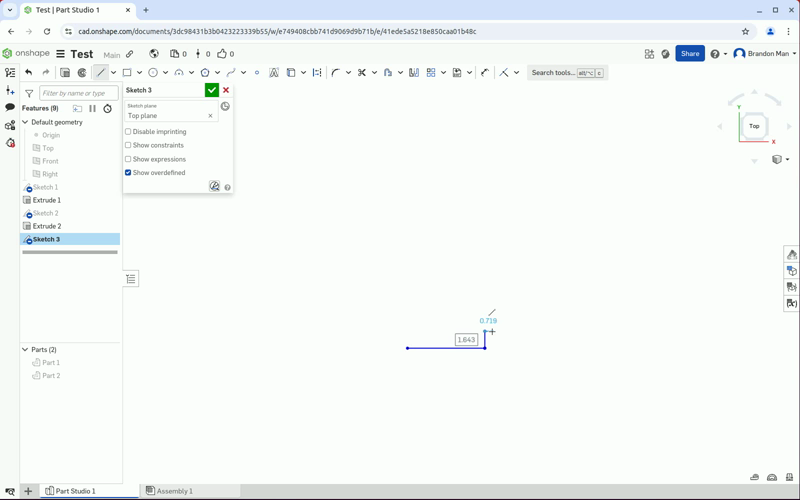
scroll(6)
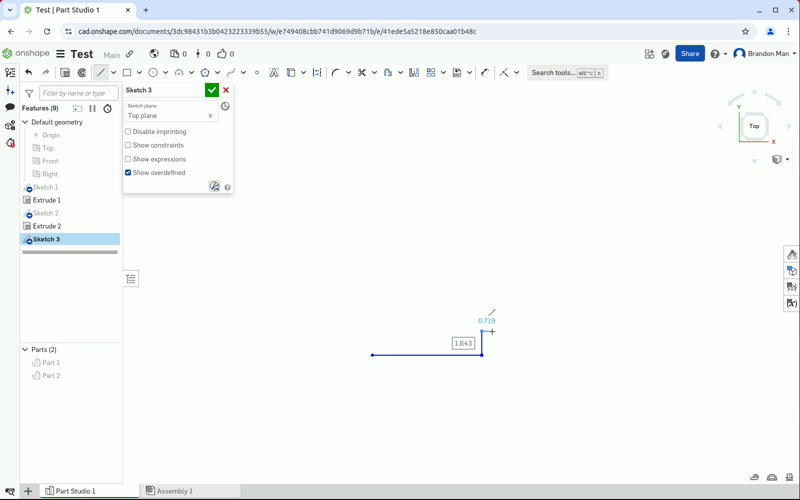
scroll(6)
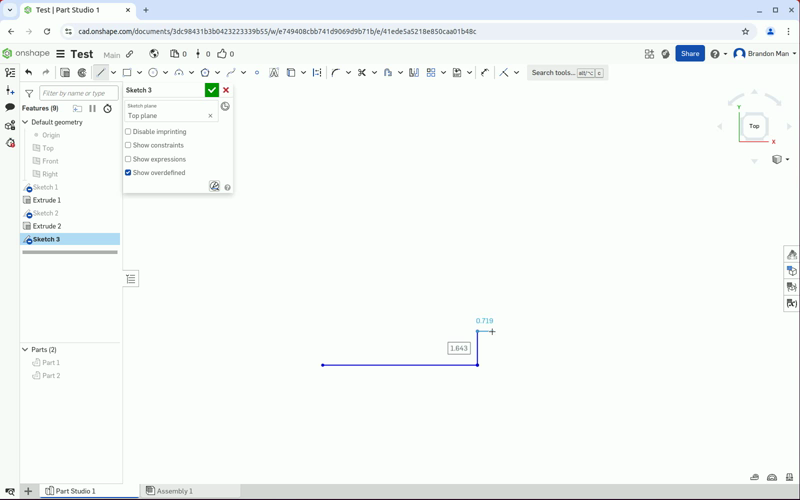
scroll(6)
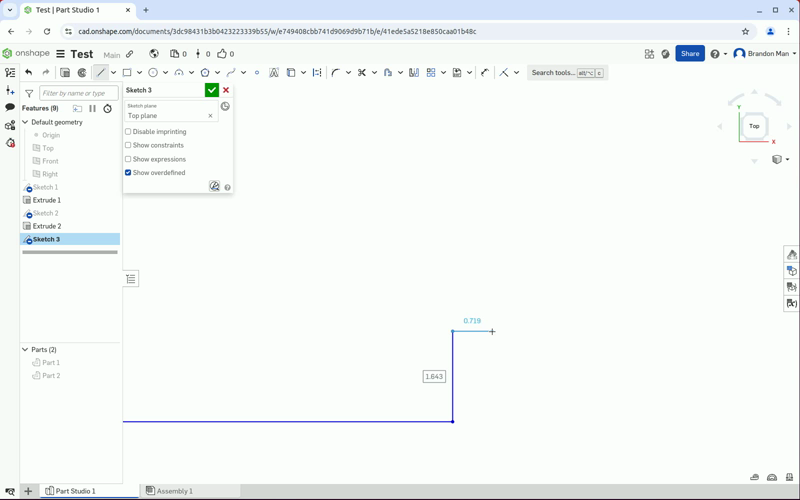
click(492, 331)
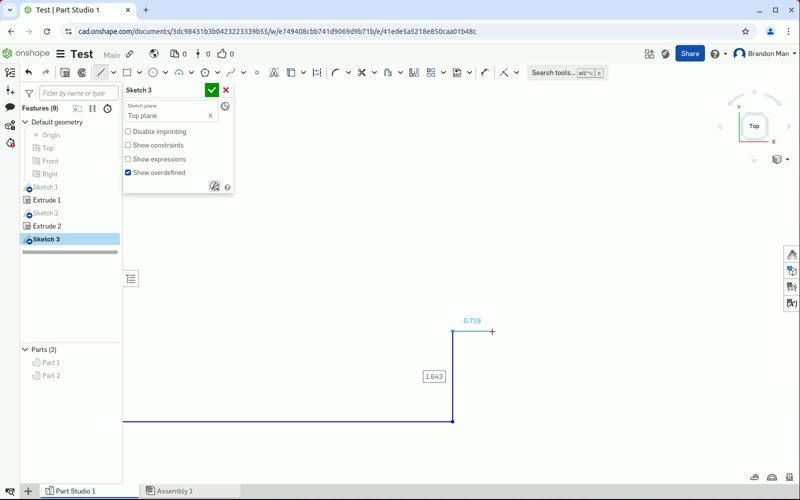
scroll(-6)
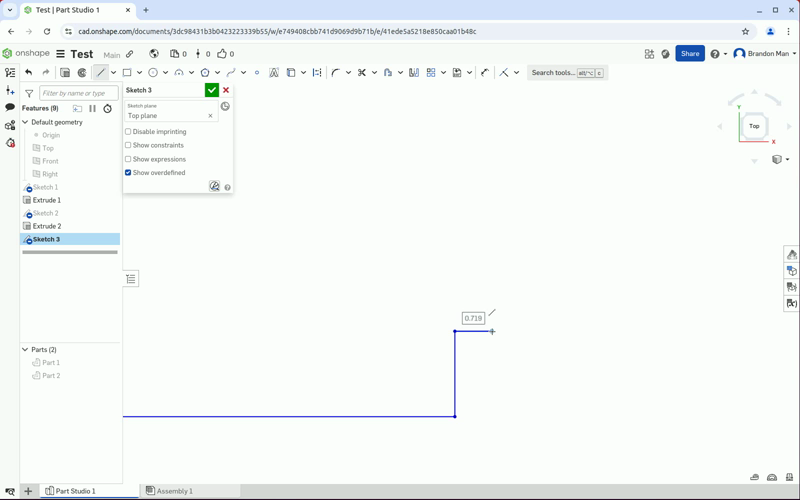
scroll(-6)
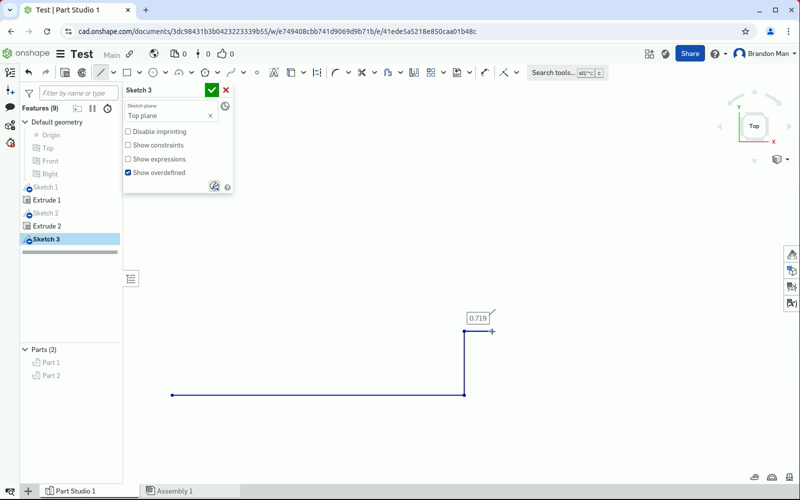
scroll(-6)
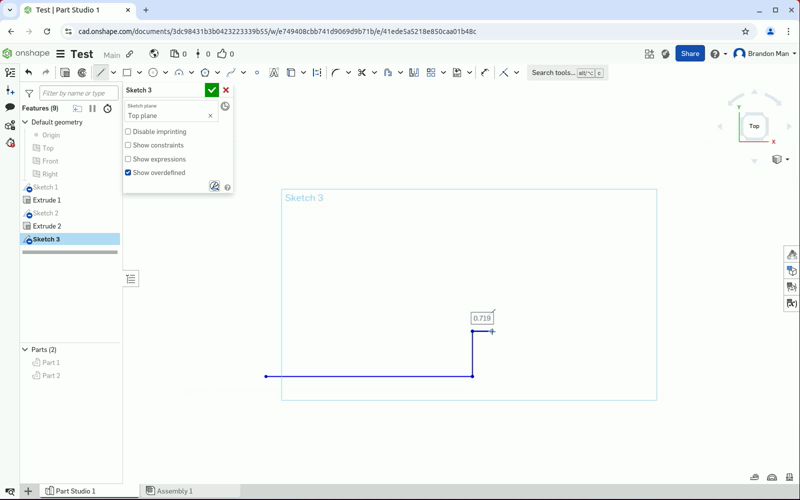
scroll(-6)
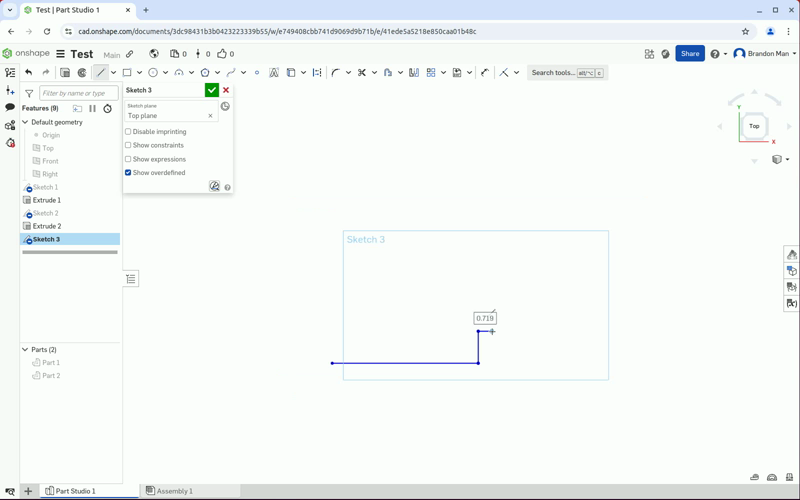
scroll(-6)
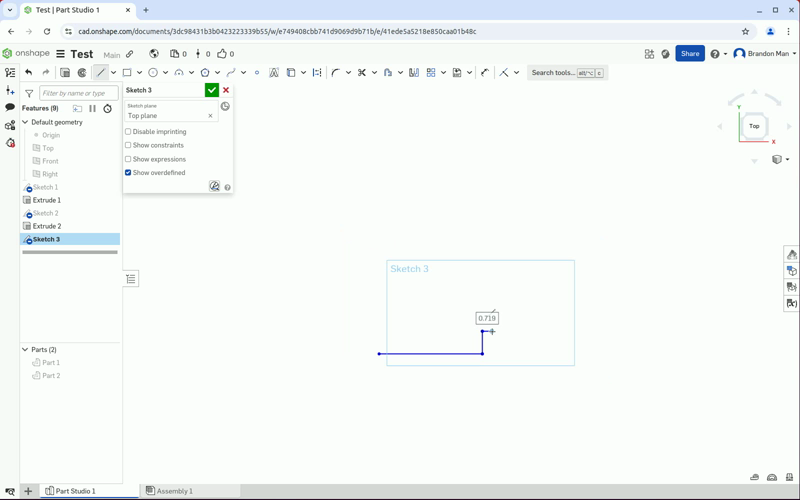
scroll(-6)
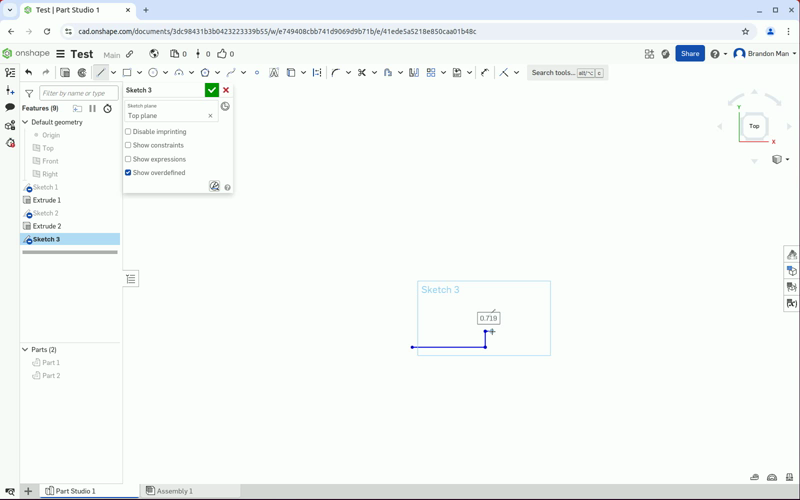
scroll(-6)
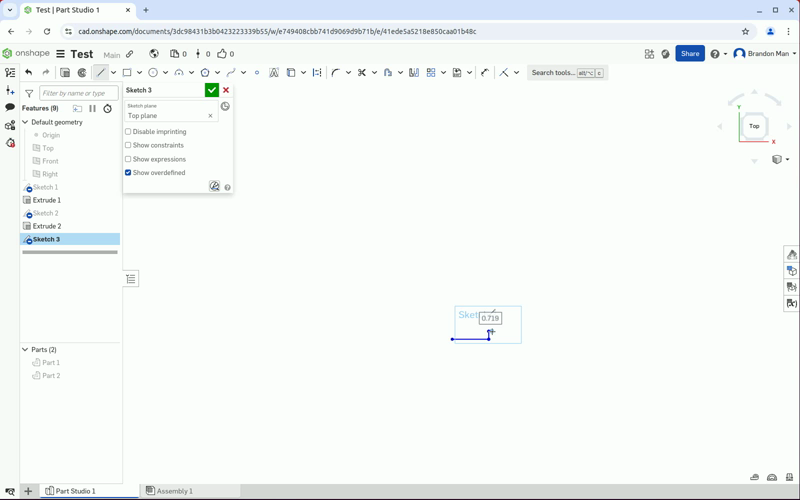
key_up(shift)
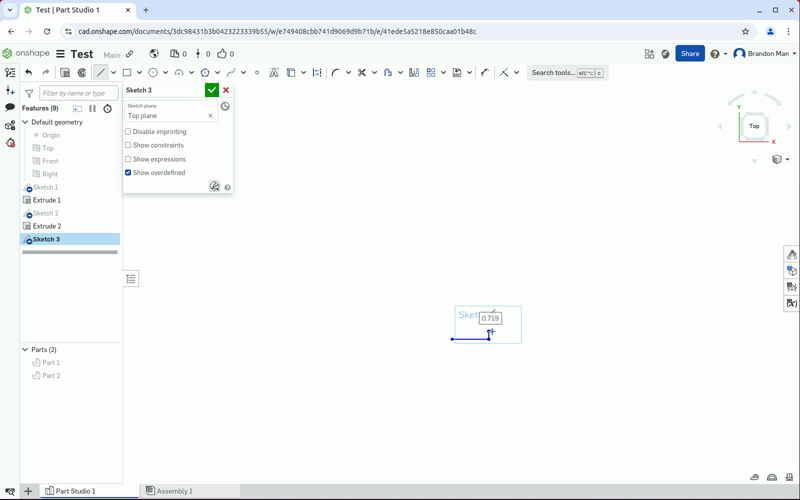
key_down(shift)
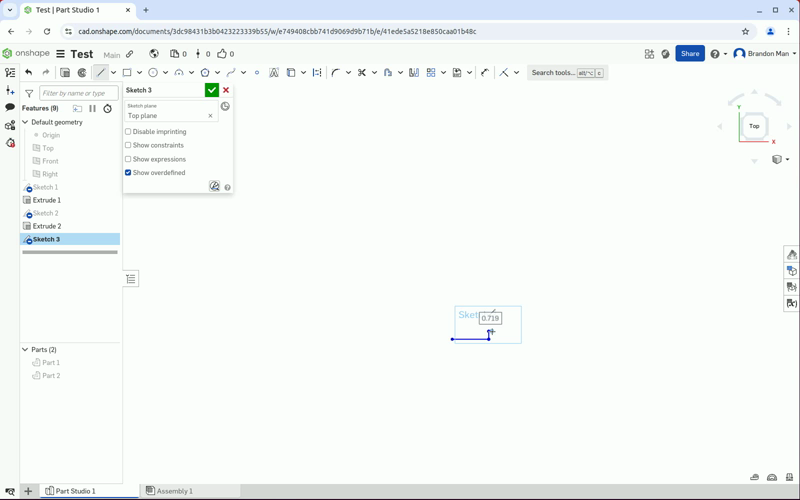
mouse_move(522, 331)
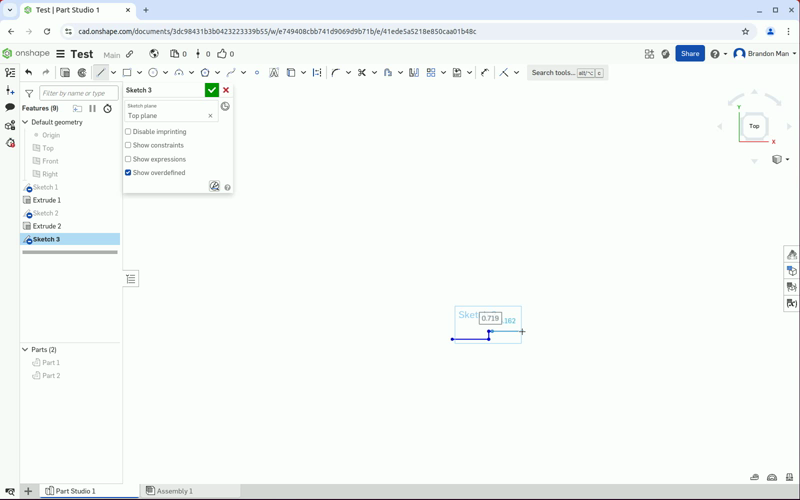
mouse_move(492, 303)
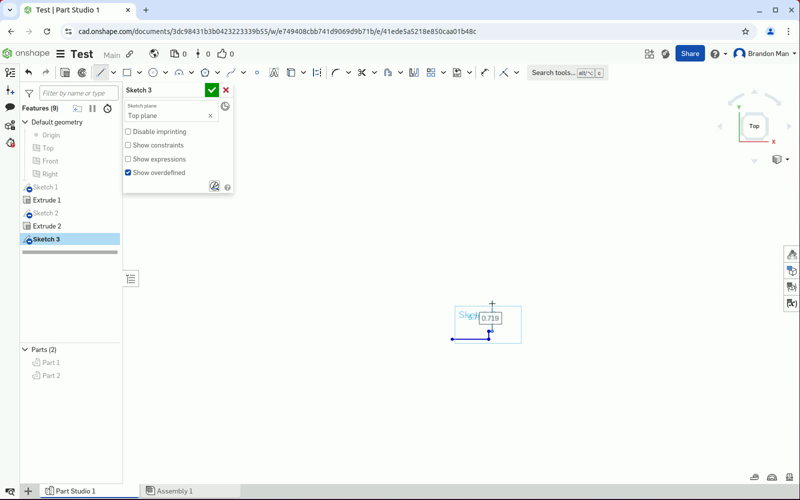
click(492, 303)
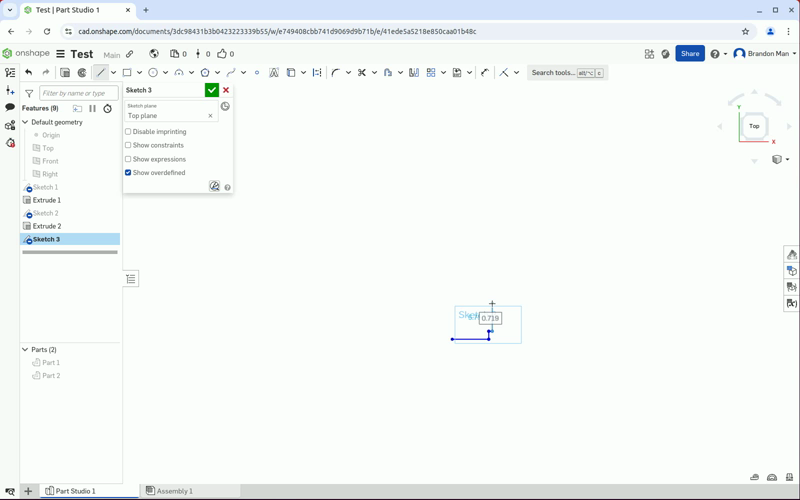
key_up(shift)
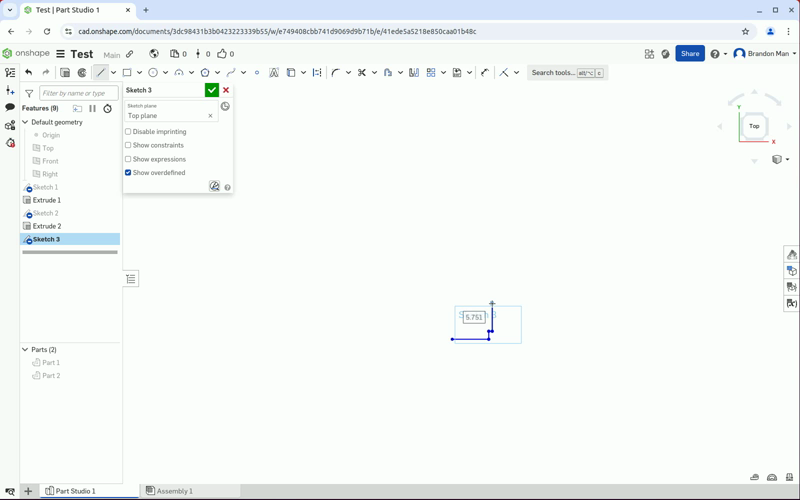
key_down(shift)
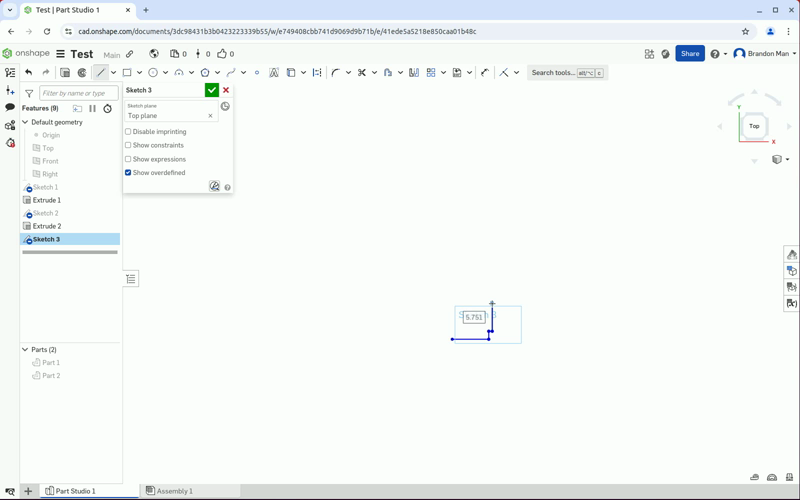
mouse_move(522, 303)
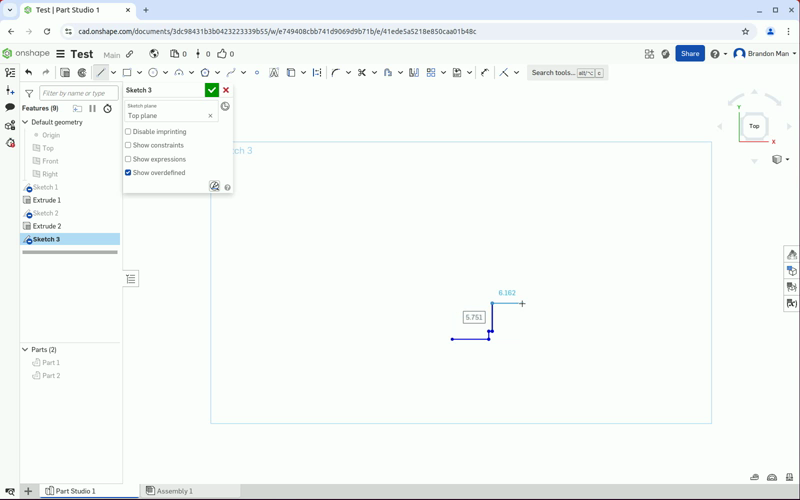
mouse_move(488, 303)
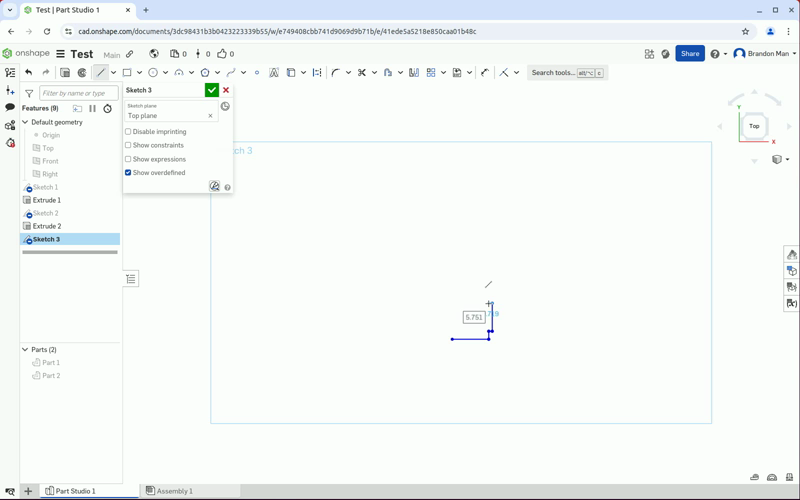
scroll(6)
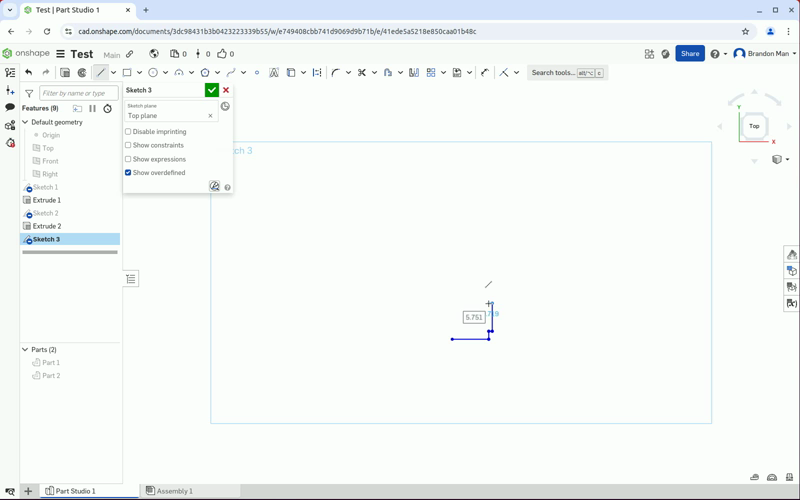
scroll(6)
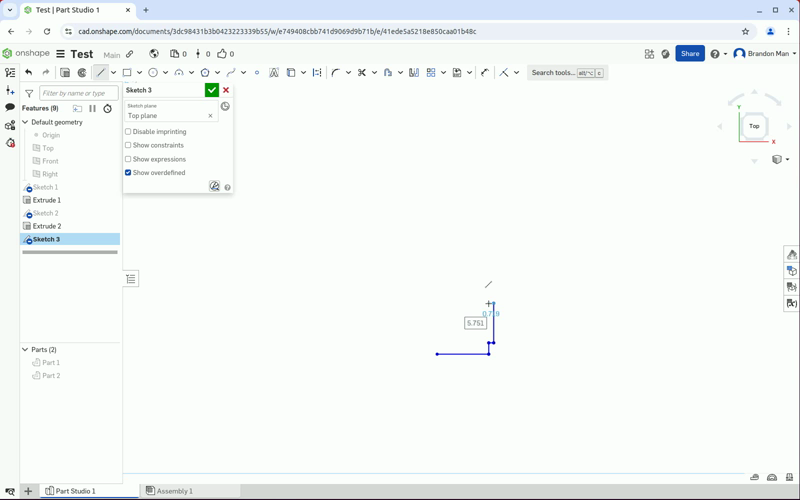
scroll(6)
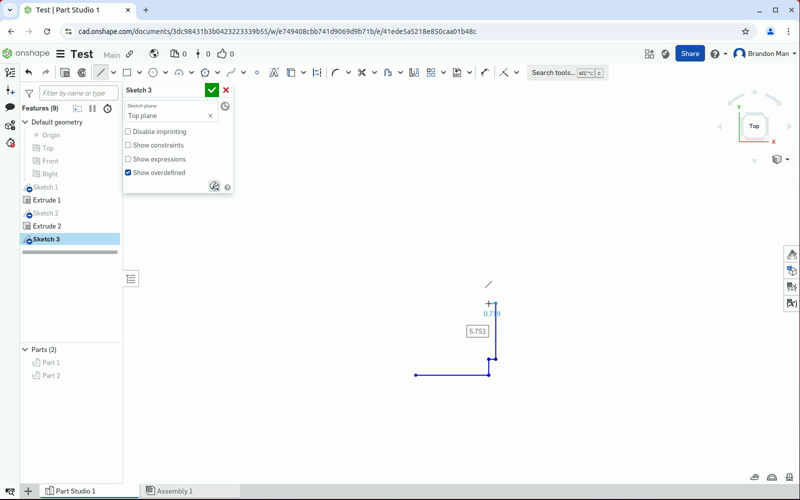
scroll(6)
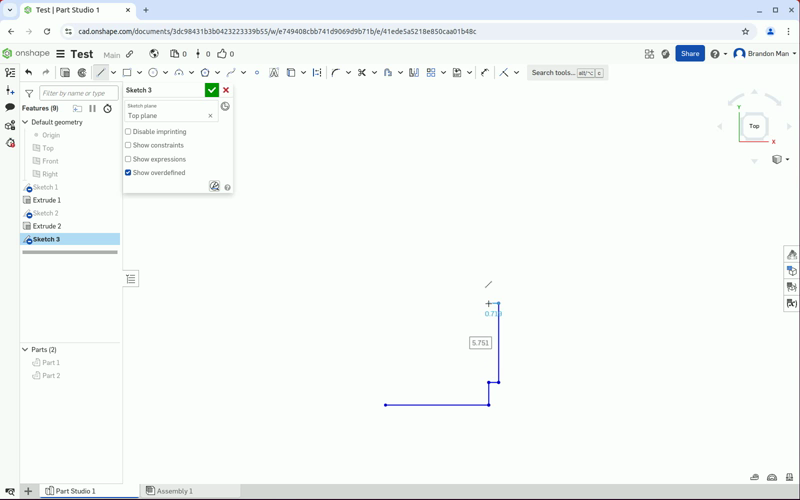
scroll(6)
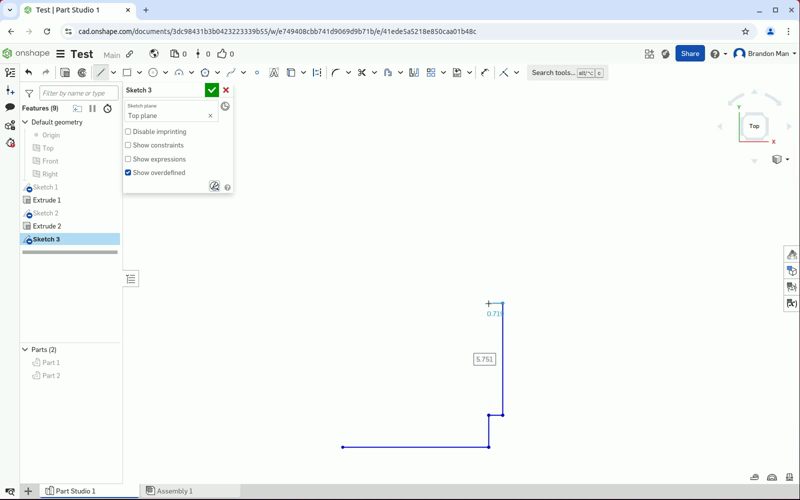
scroll(6)
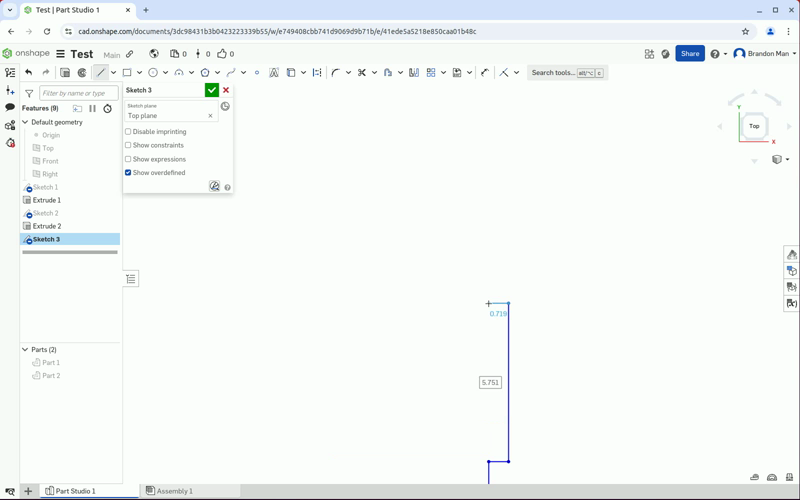
scroll(6)
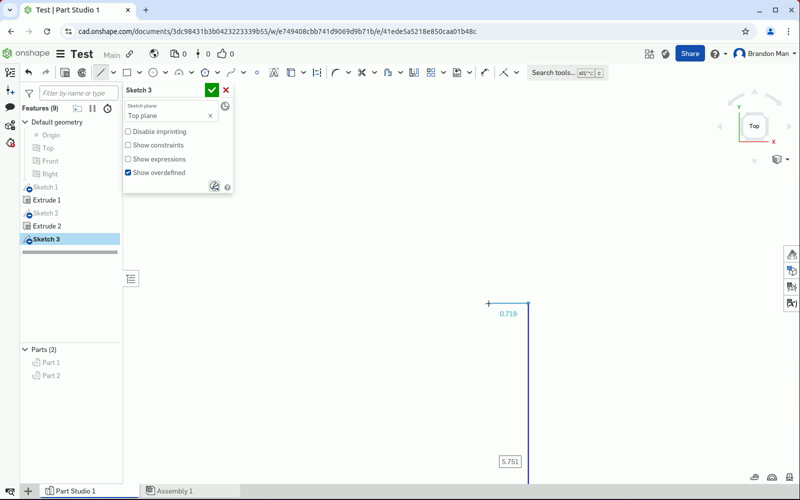
click(488, 303)
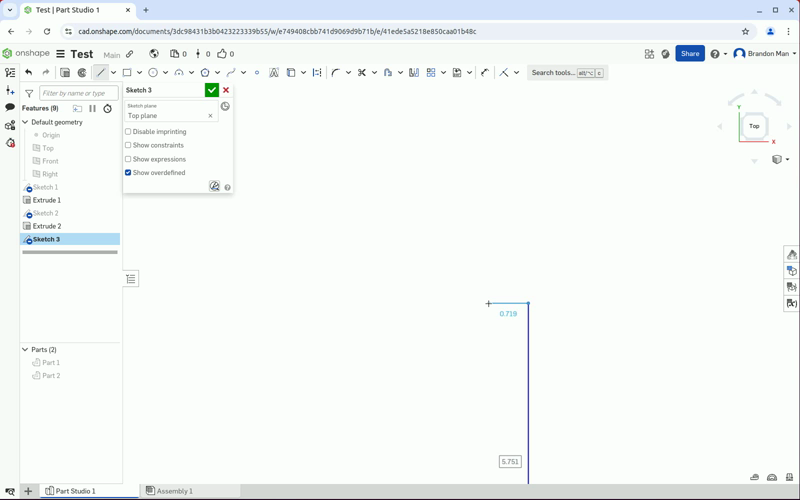
scroll(-6)
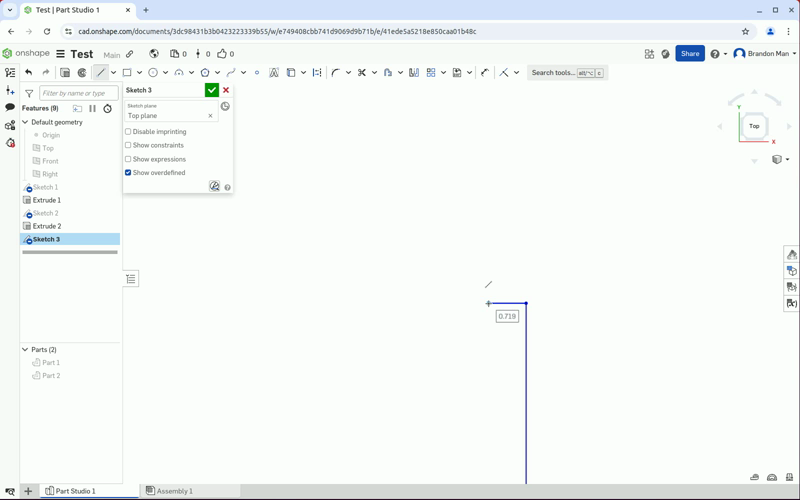
scroll(-6)
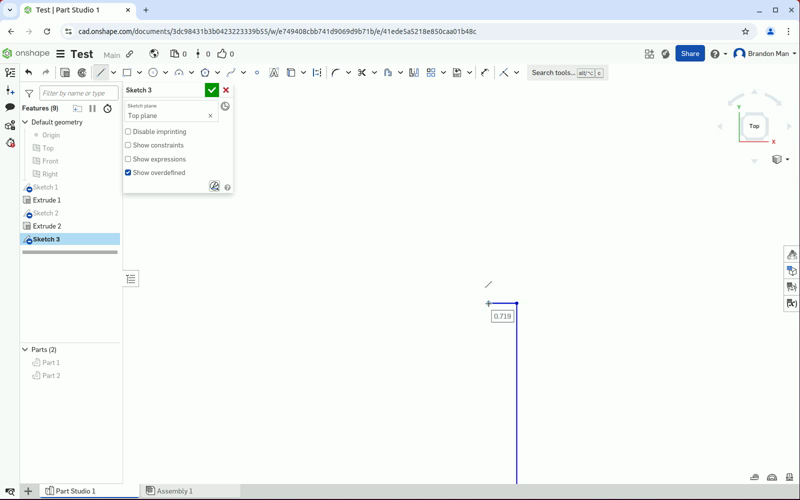
scroll(-6)
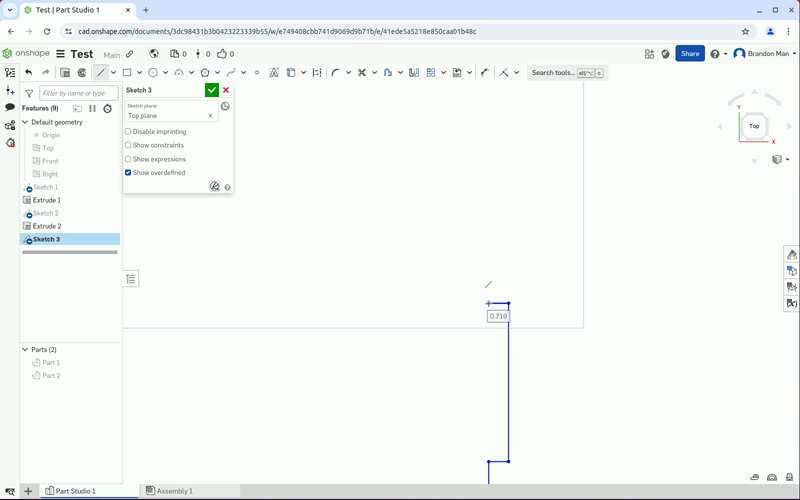
scroll(-6)
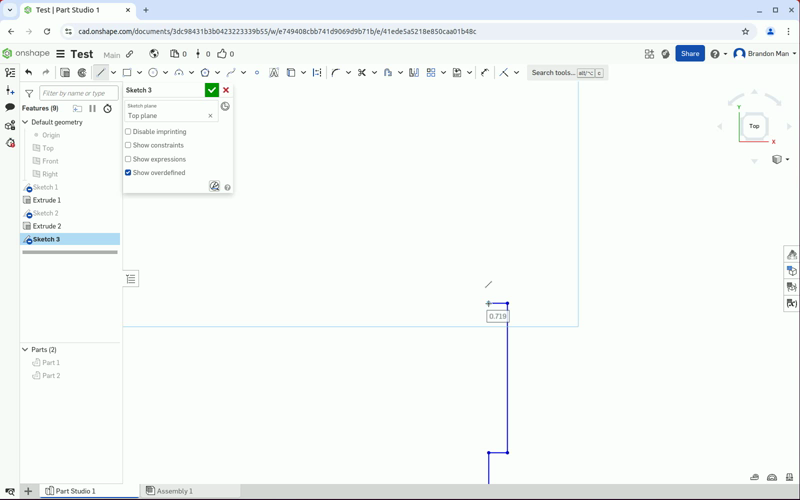
scroll(-6)
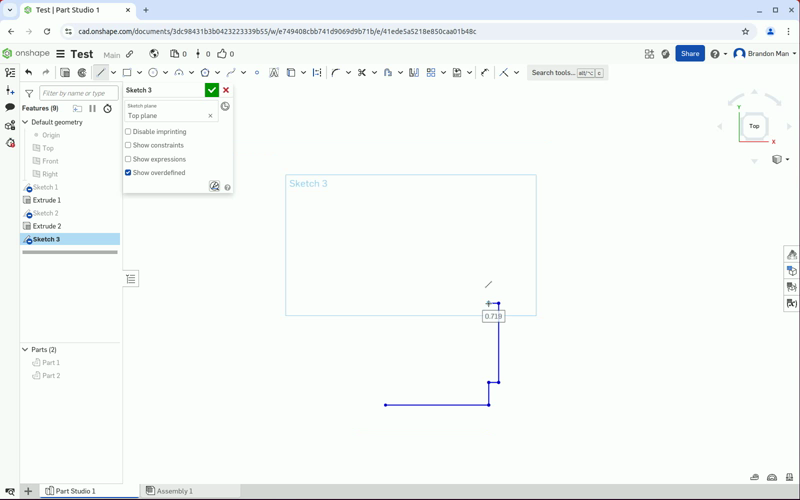
scroll(-6)
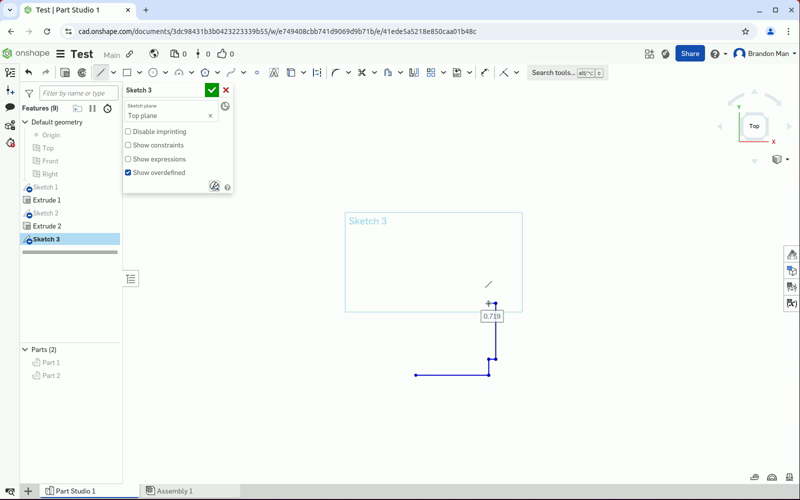
scroll(-6)
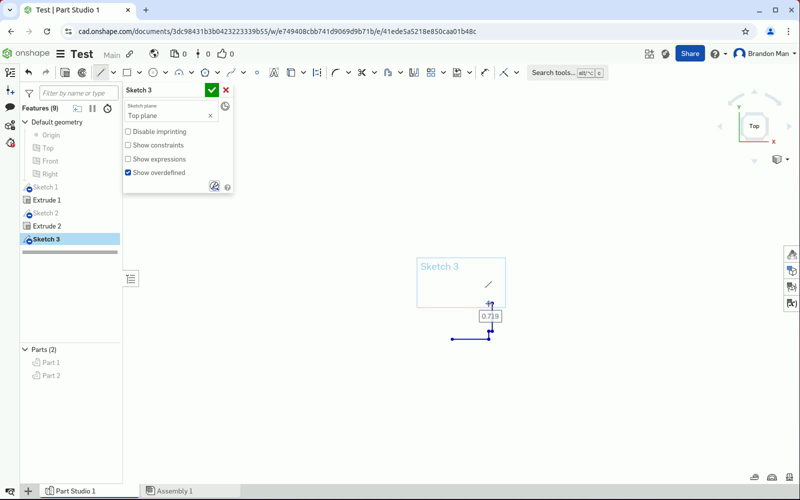
key_up(shift)
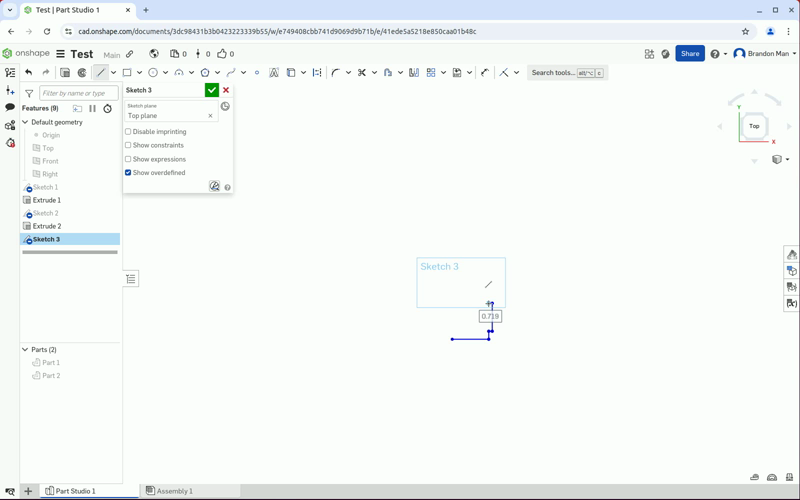
key_down(shift)
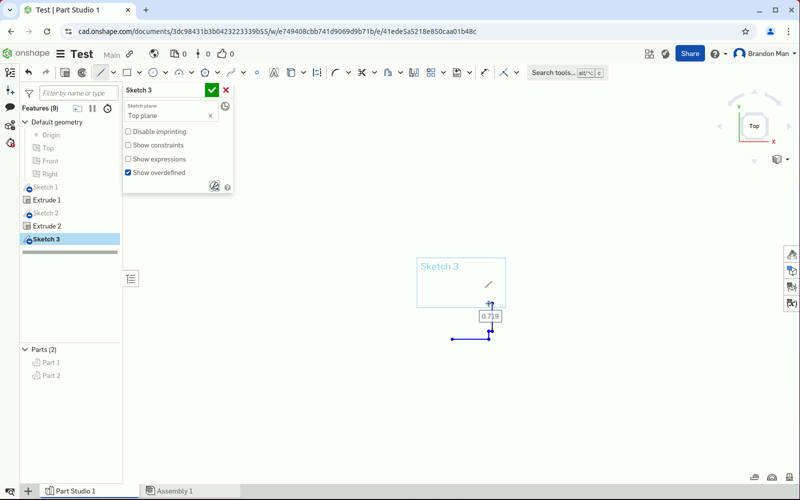
mouse_move(518, 303)
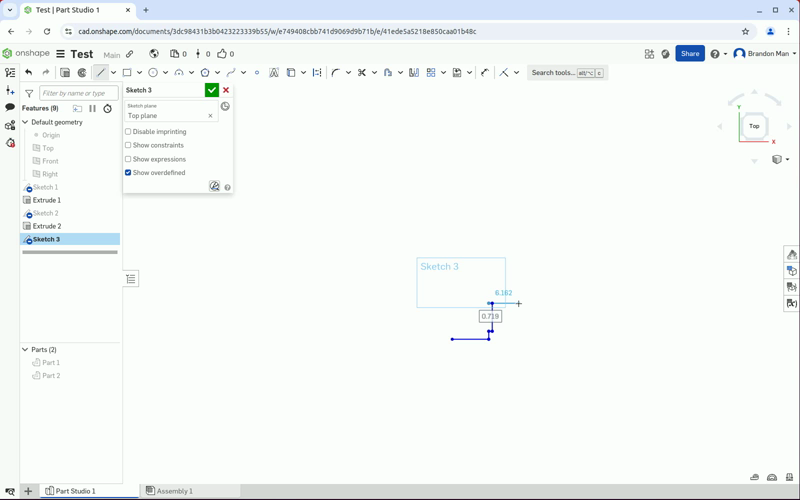
mouse_move(488, 295)
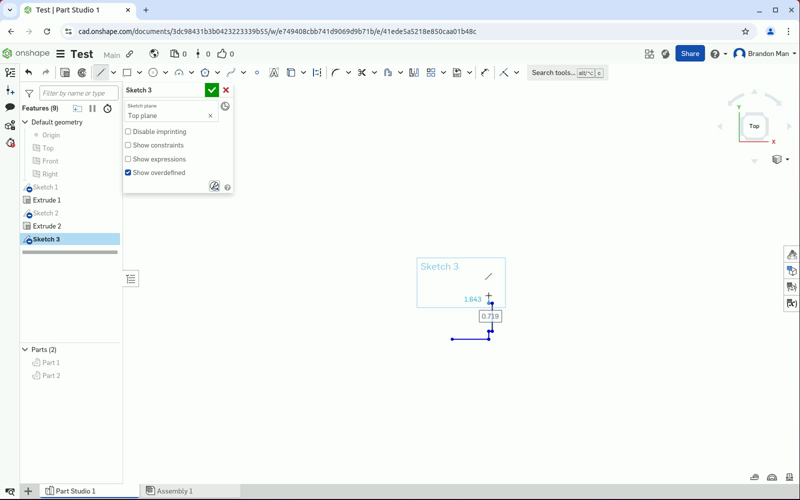
click(488, 295)
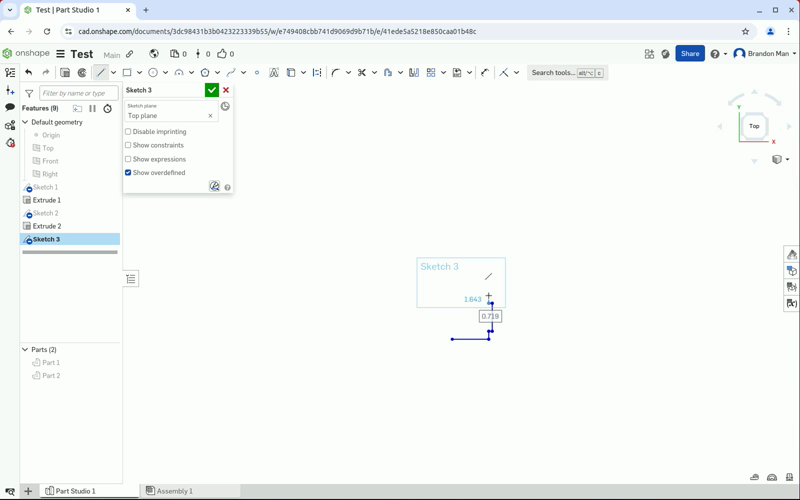
key_up(shift)
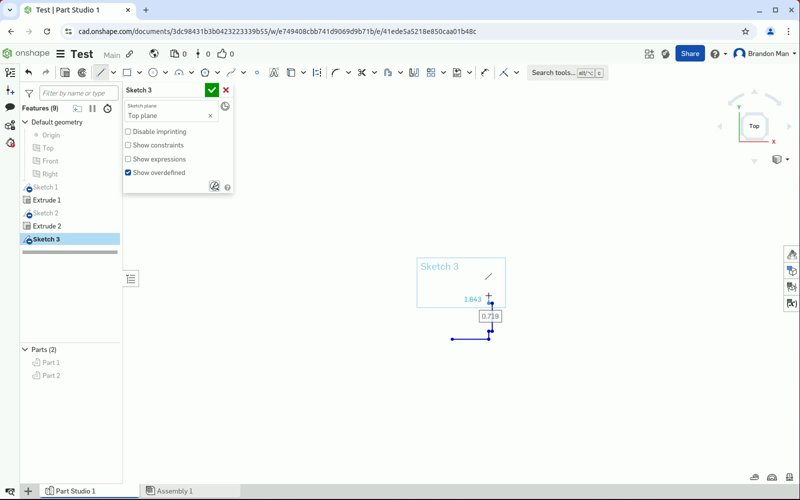
key_down(shift)
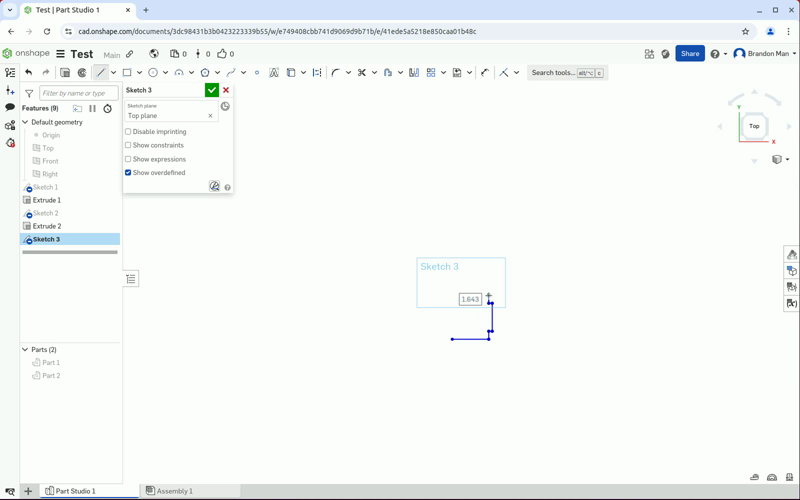
mouse_move(518, 295)
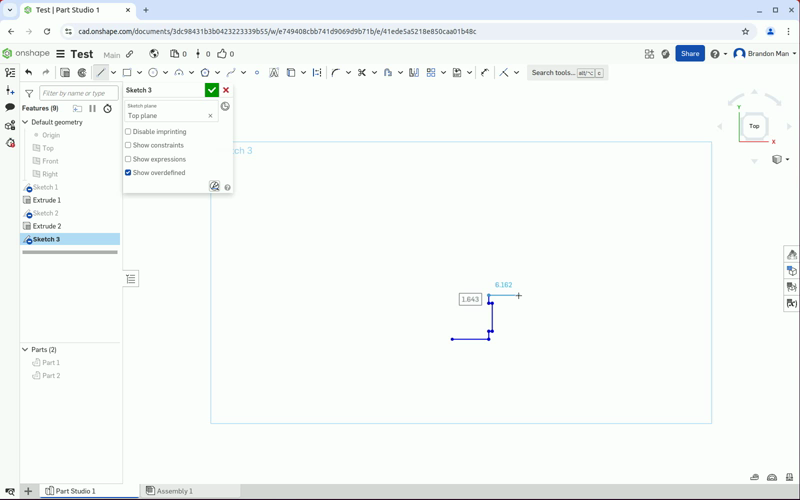
mouse_move(452, 295)
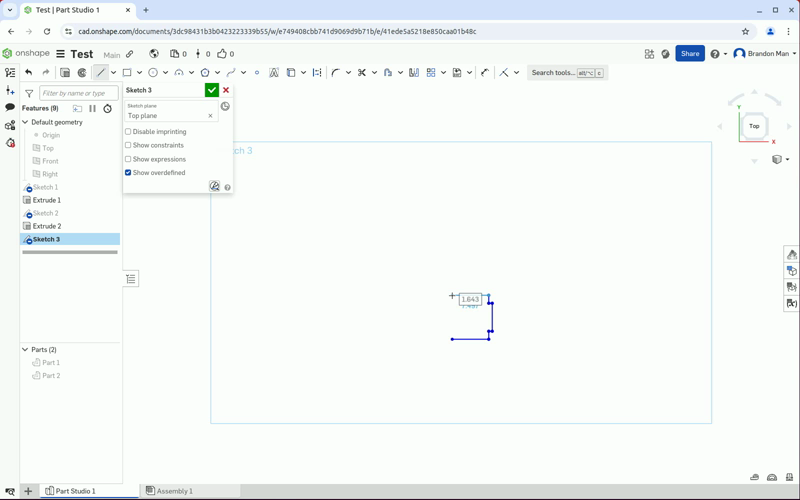
click(452, 295)
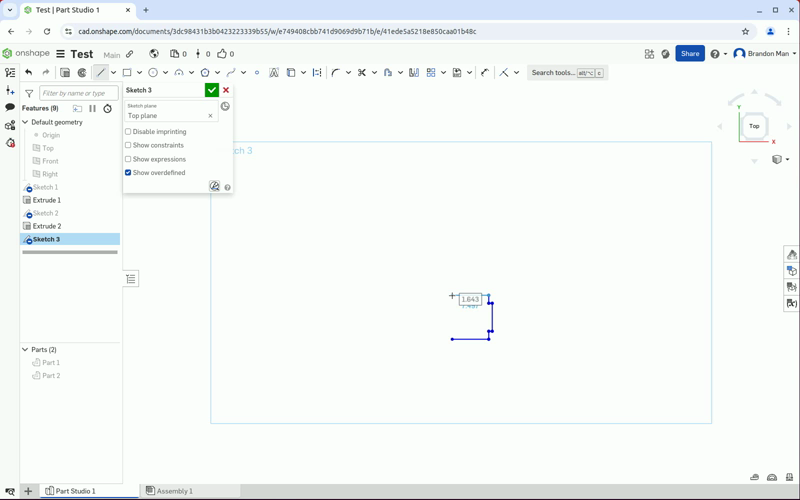
key_up(shift)
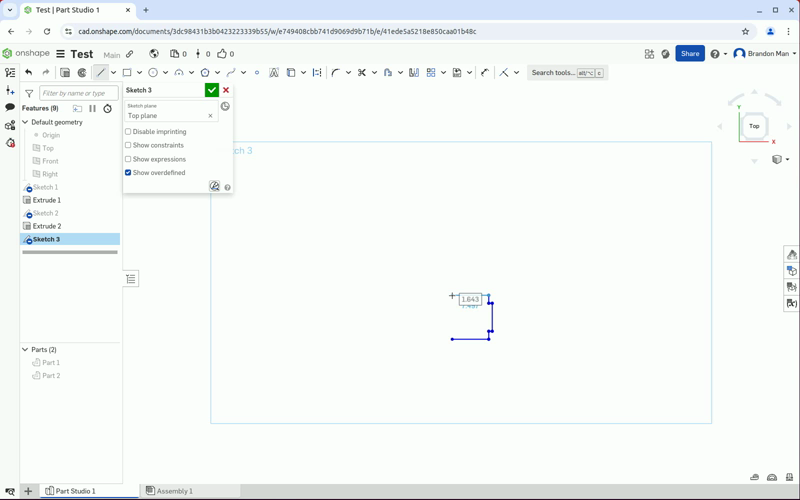
mouse_move(482, 295)
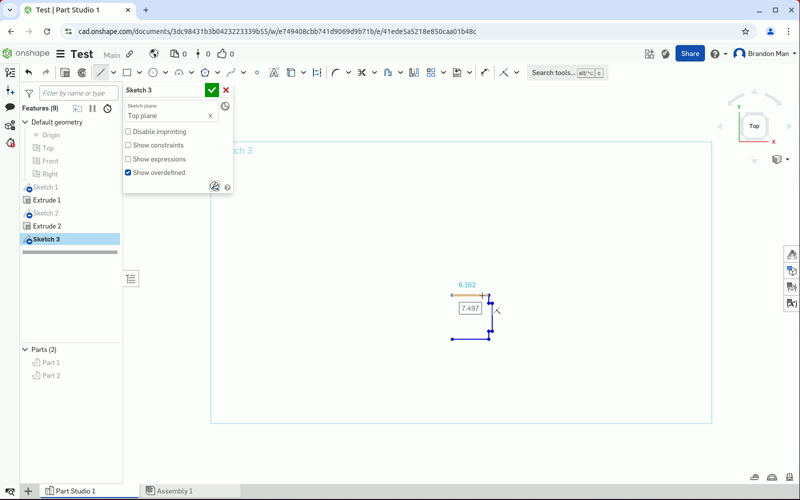
key_down(shift)
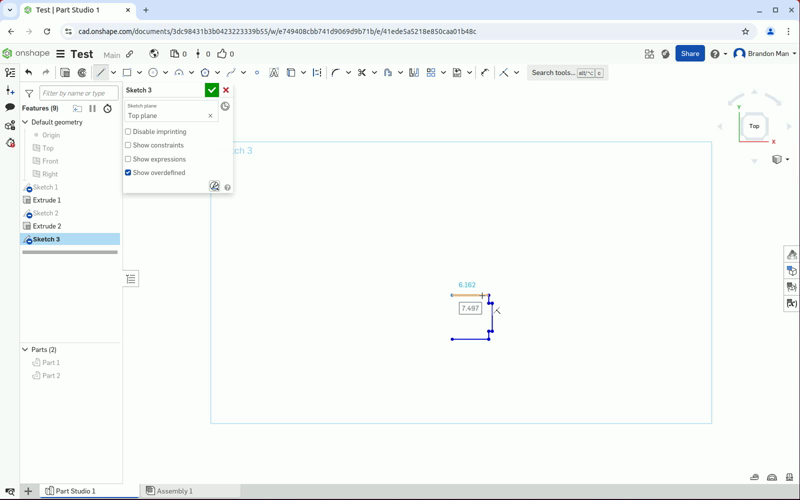
mouse_move(452, 339)
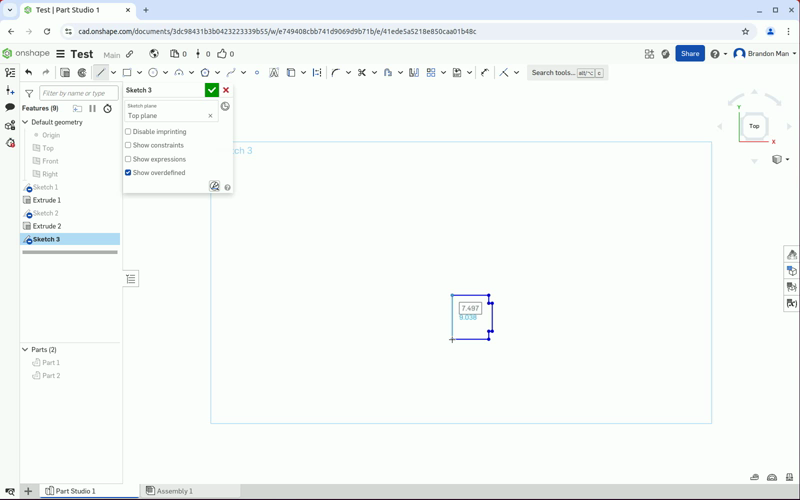
key_up(shift)
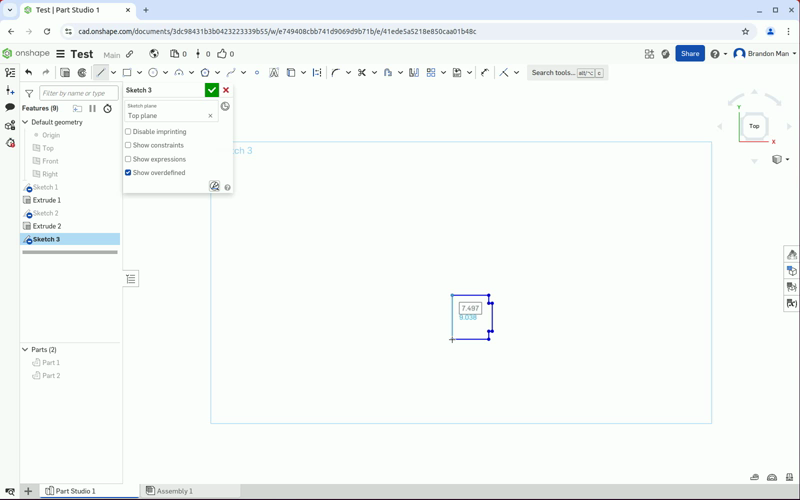
click(452, 339)
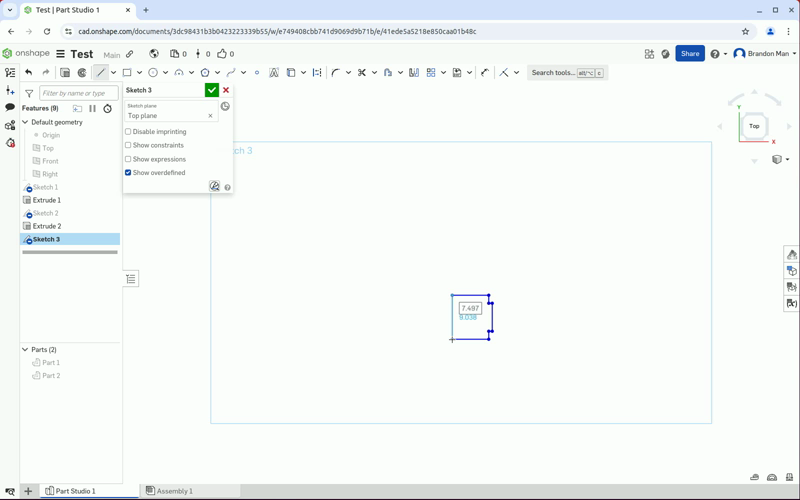
key(esc)
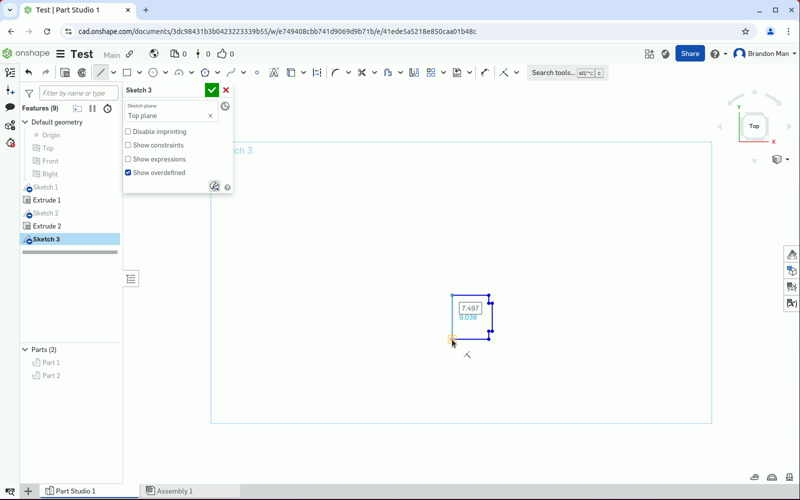
mouse_move(463, 319)
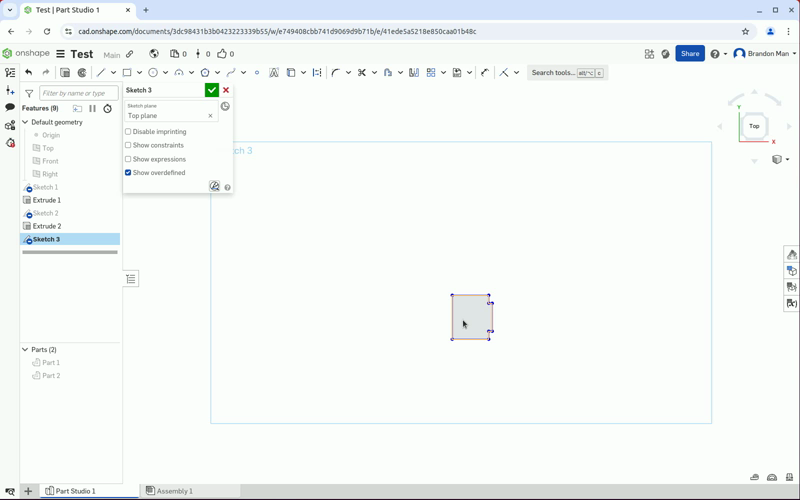
scroll(6)
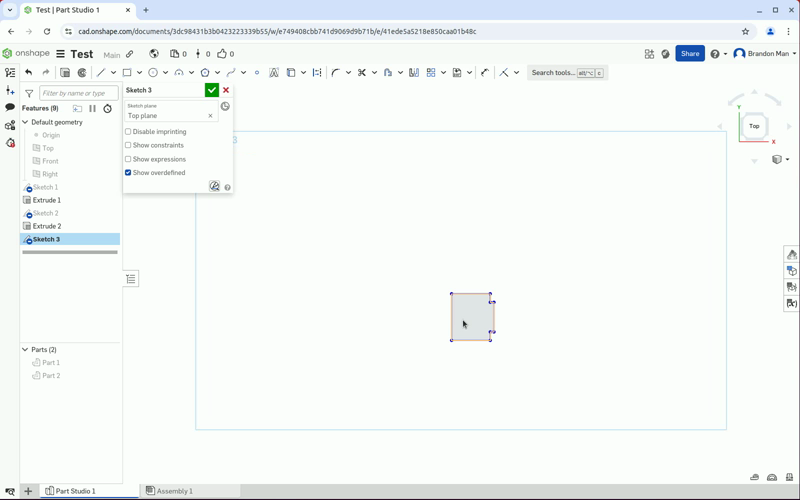
scroll(6)
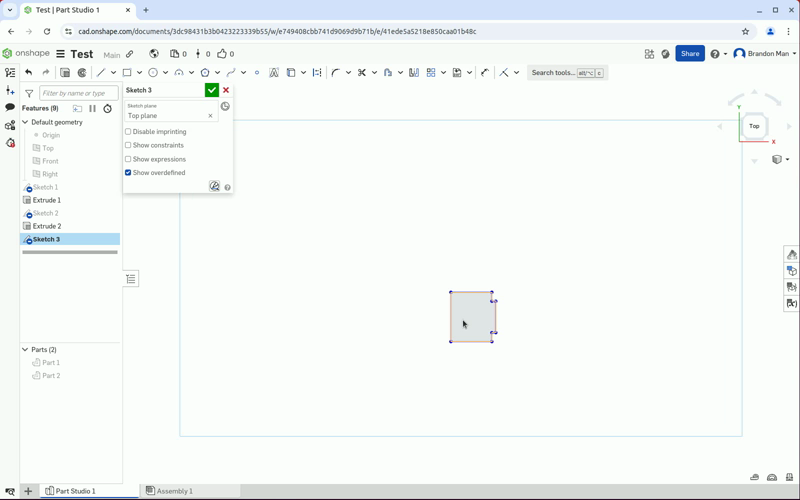
scroll(6)
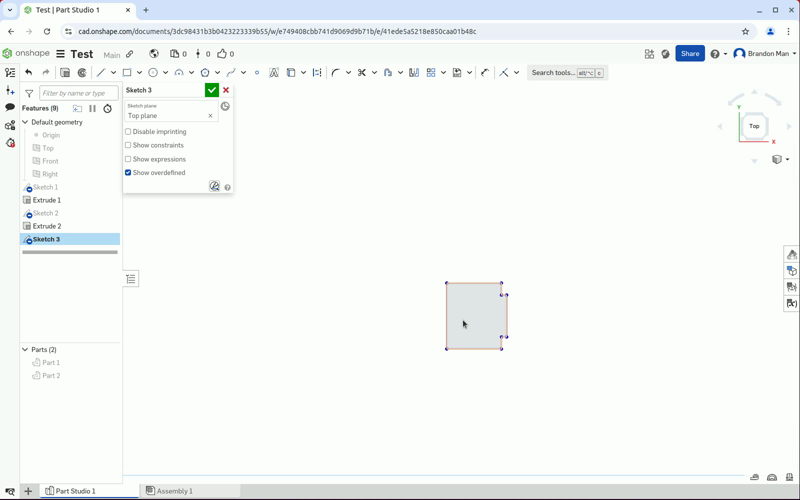
scroll(6)
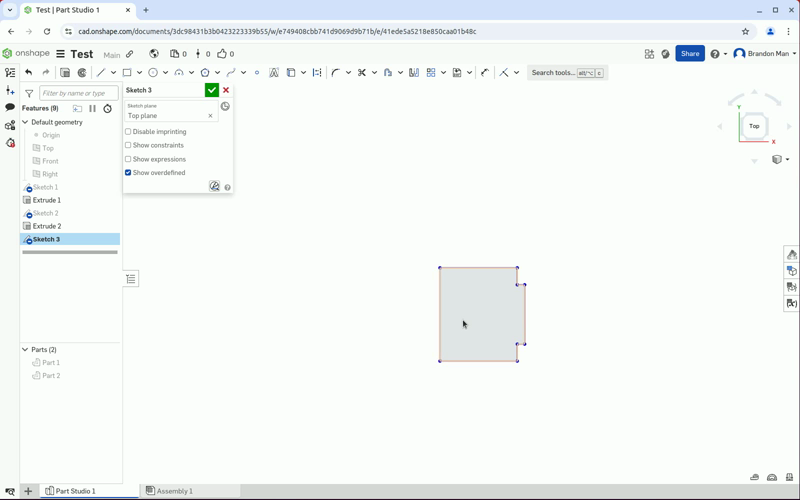
scroll(6)
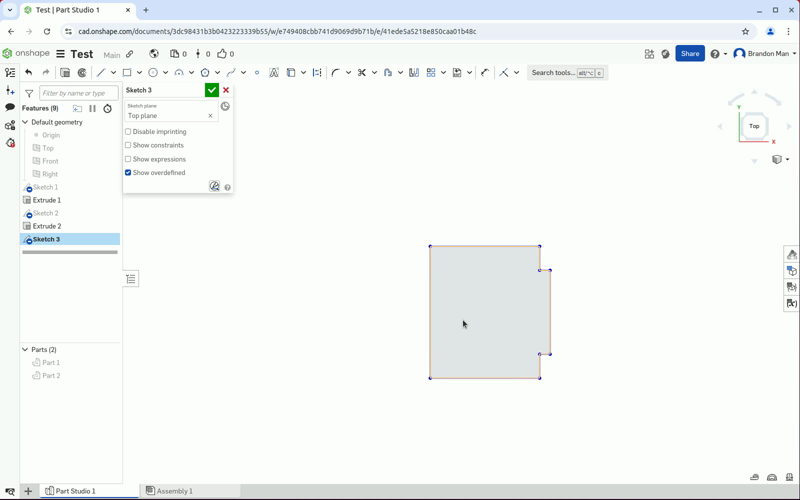
scroll(6)
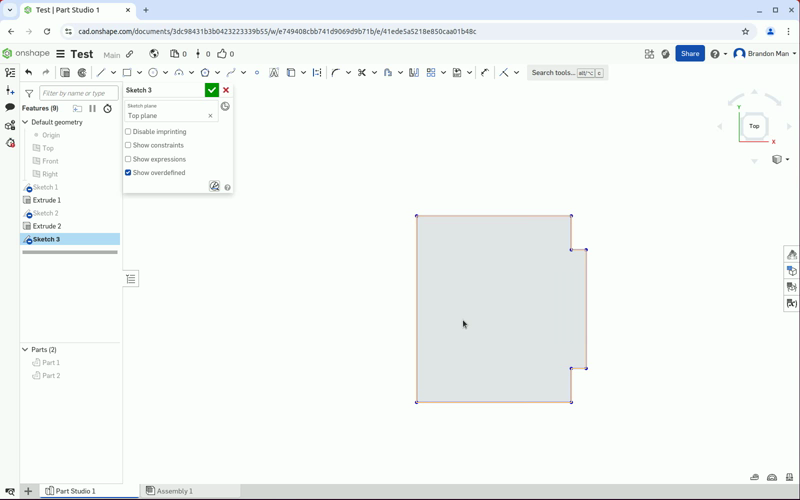
scroll(6)
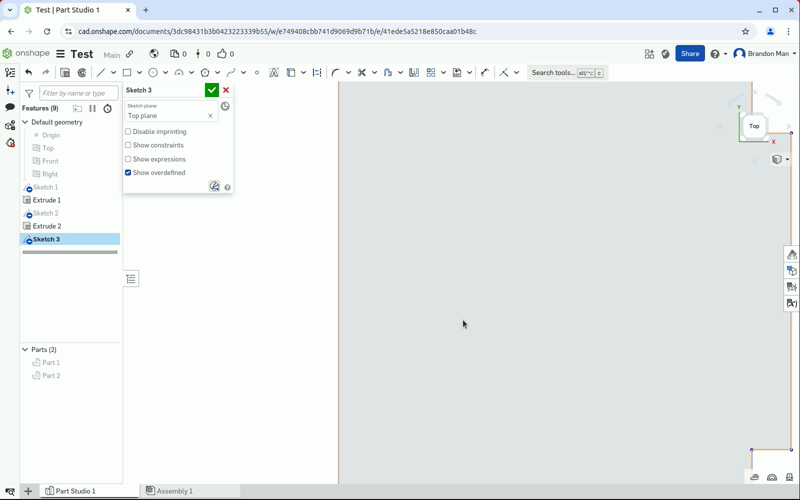
click(463, 319)
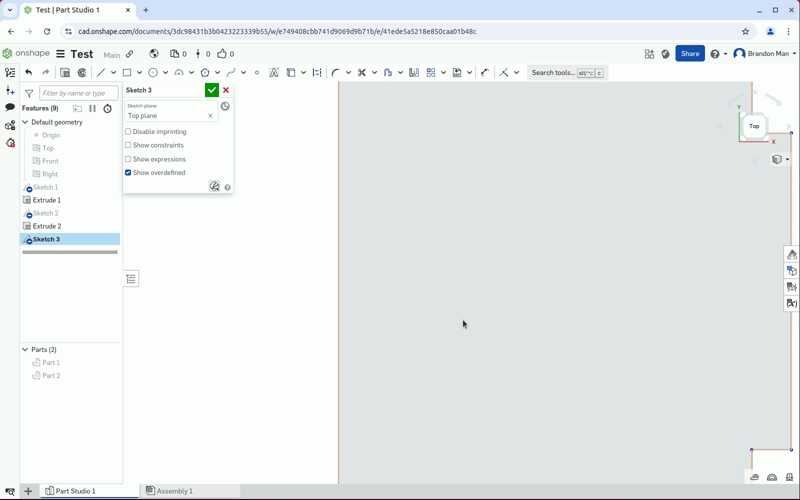
scroll(-6)
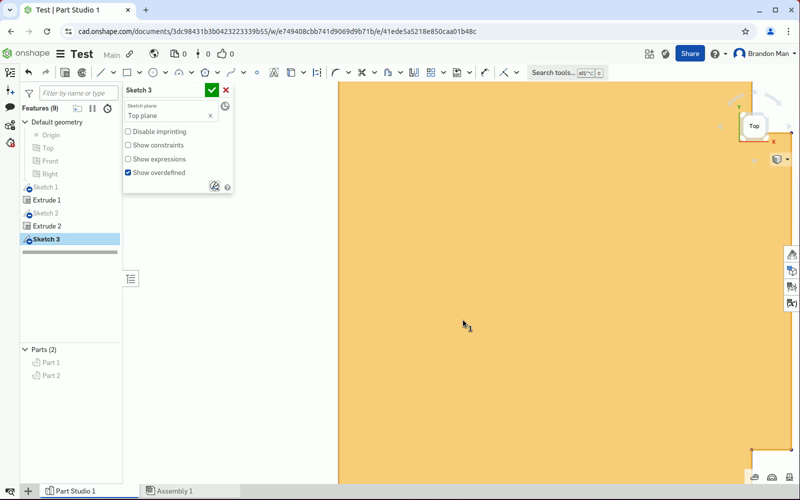
scroll(-6)
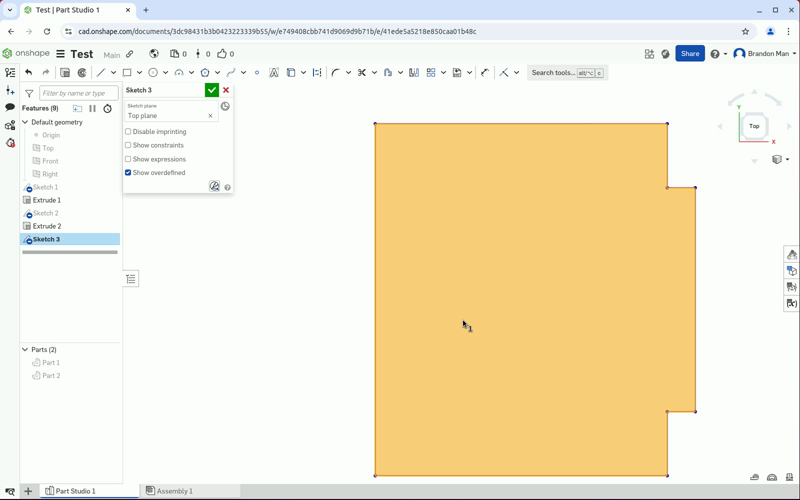
scroll(-6)
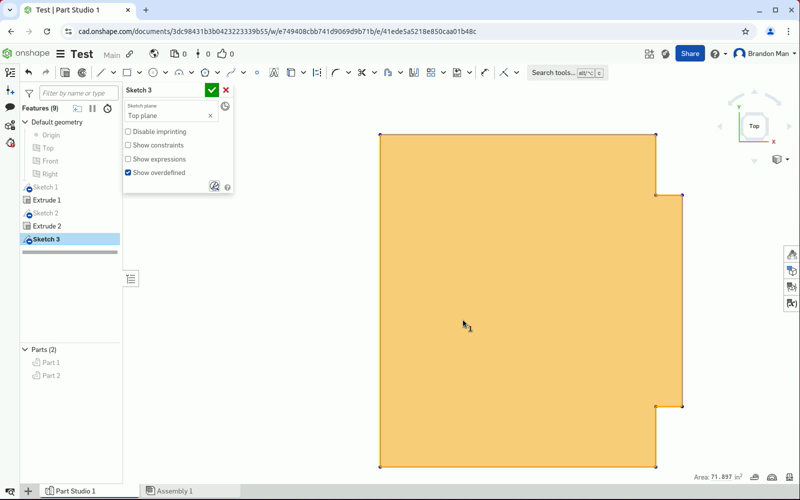
scroll(-6)
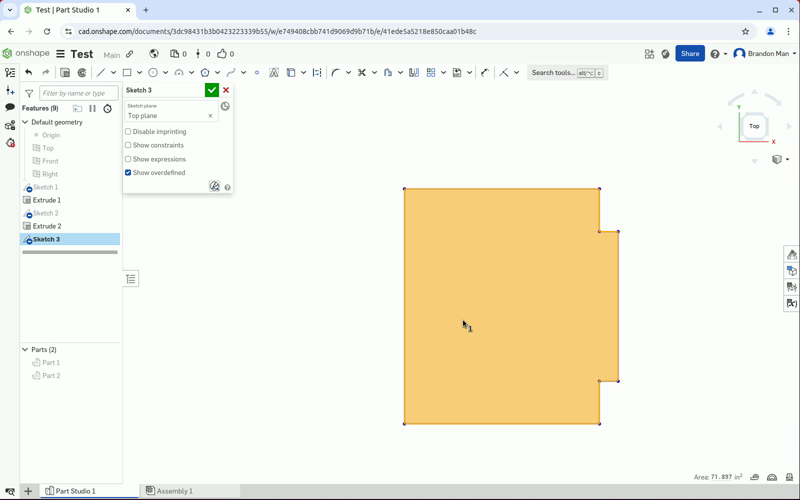
scroll(-6)
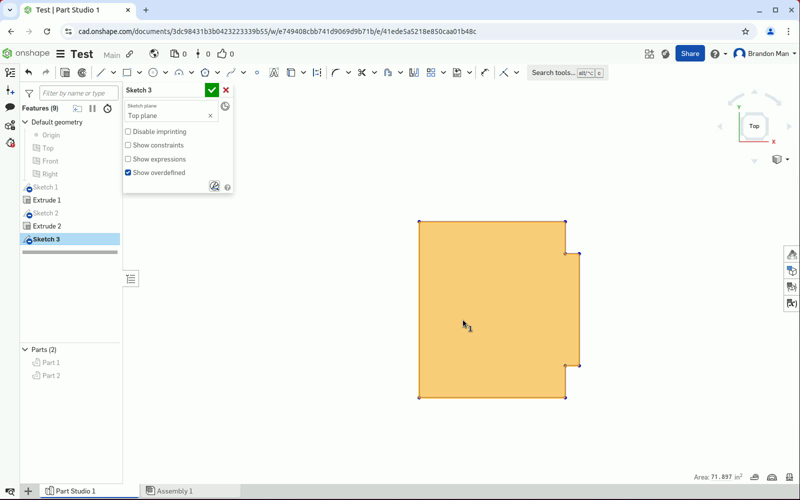
scroll(-6)
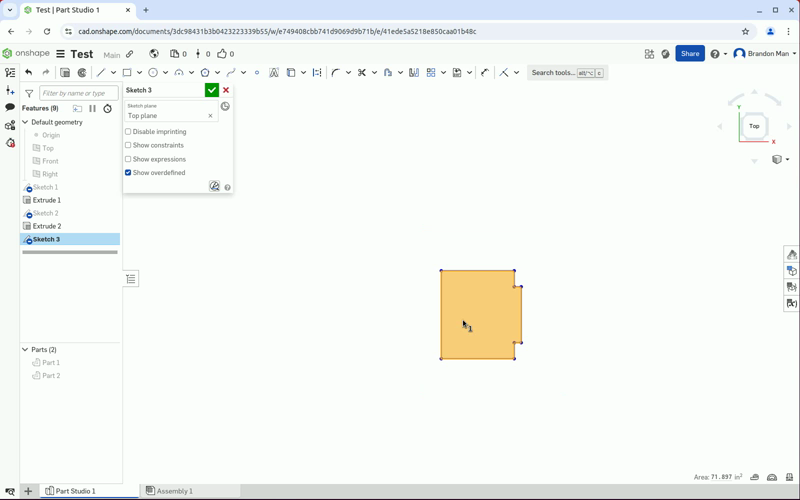
scroll(-6)
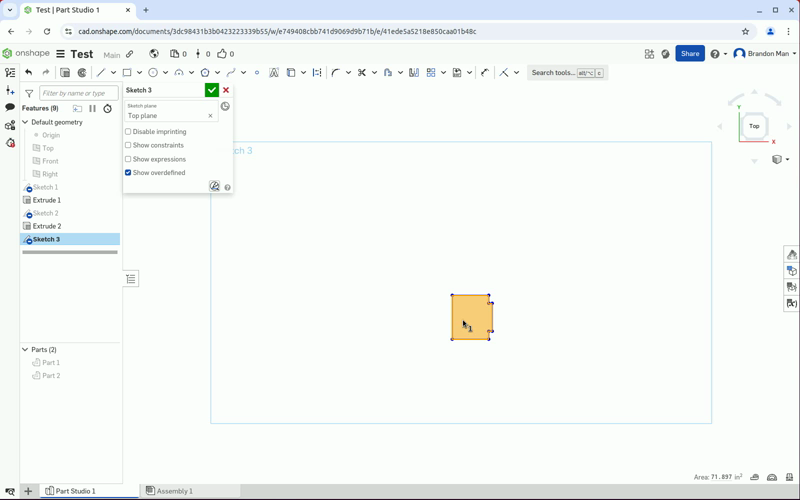
mouse_move(73, 352)
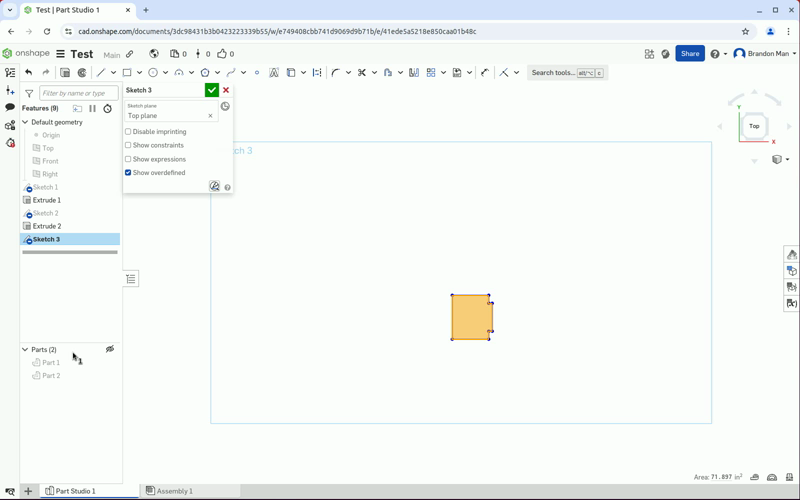
key(shift+y)
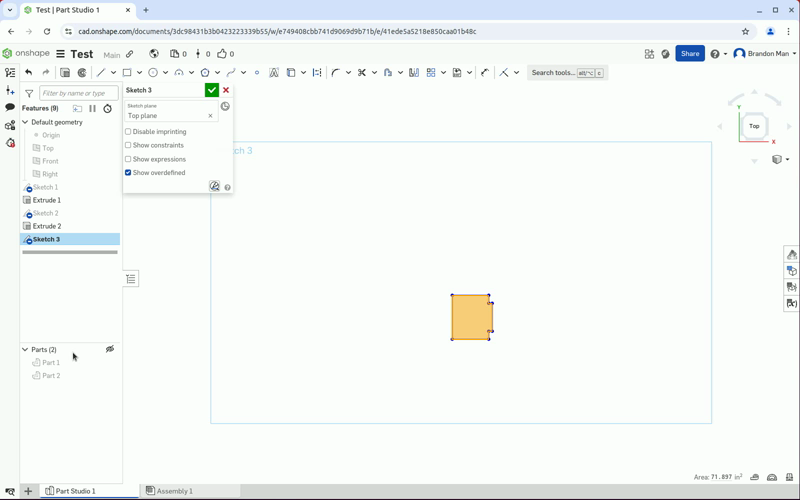
key(shift+e)
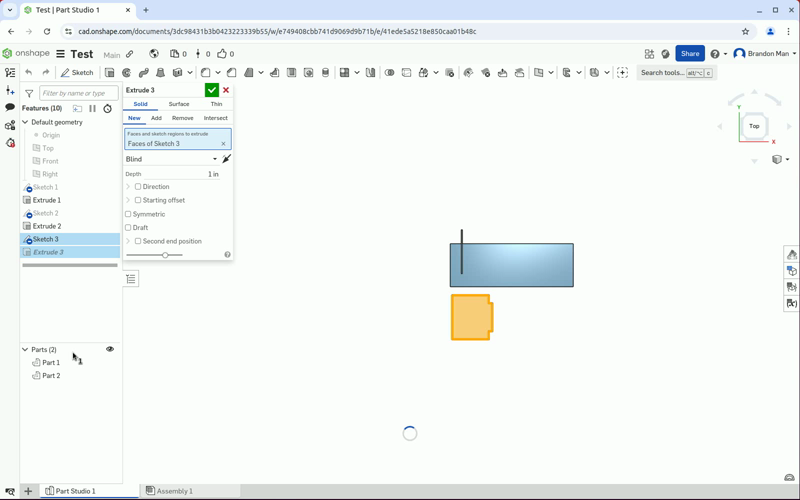
mouse_move(143, 106)
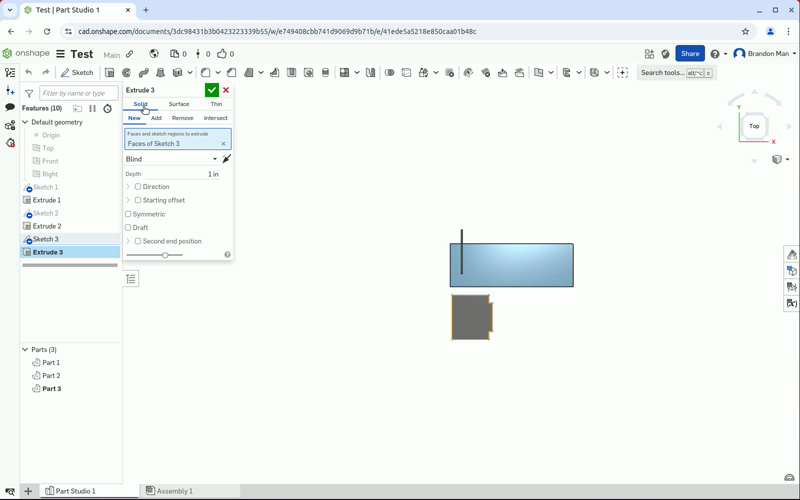
click(143, 106)
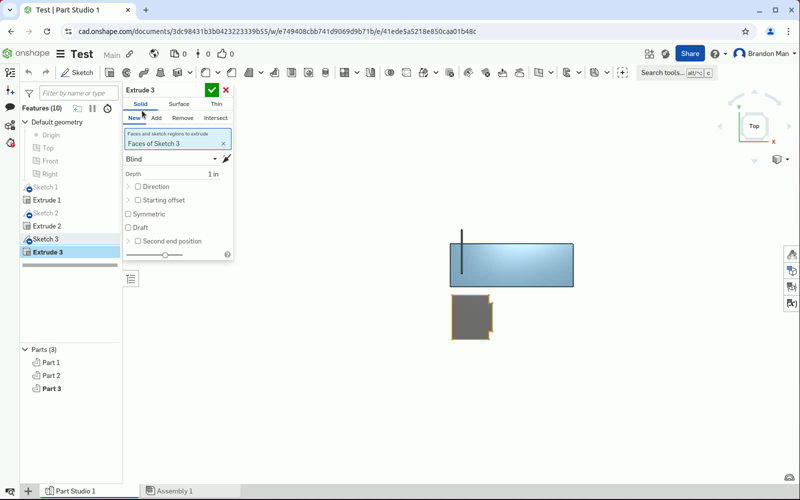
mouse_move(137, 120)
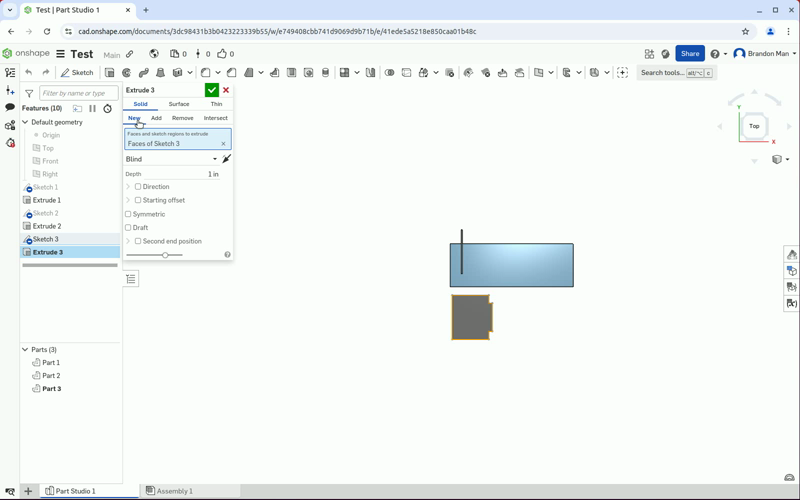
click(137, 120)
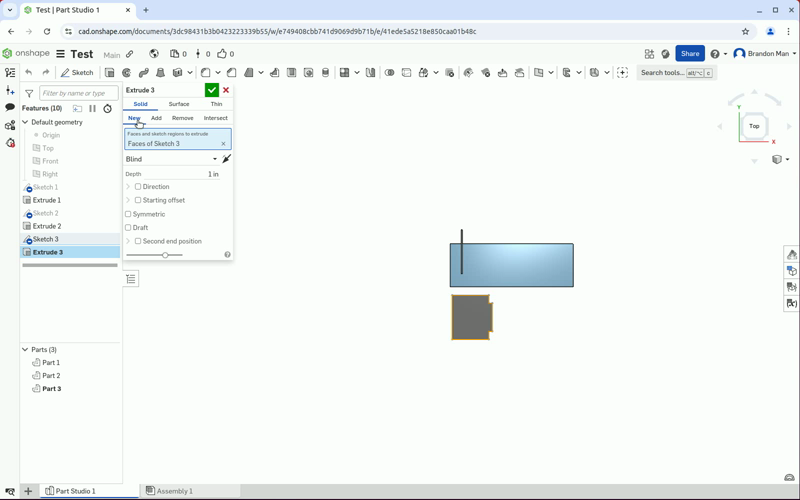
key(tab, 4)
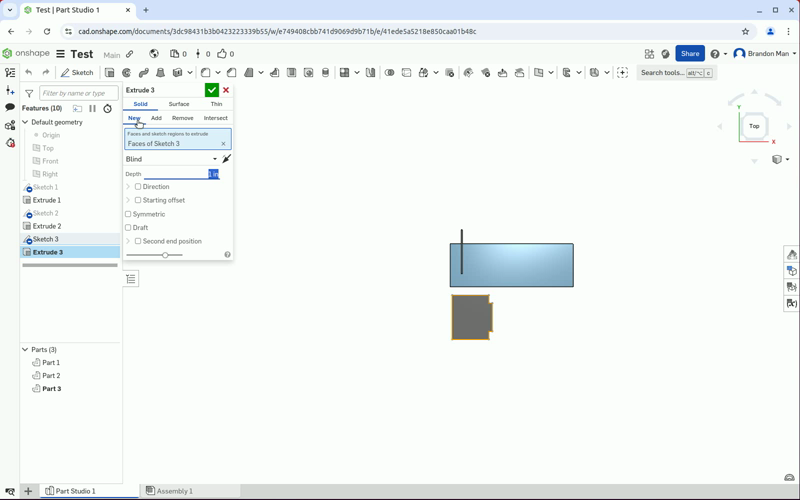
text(0.241)
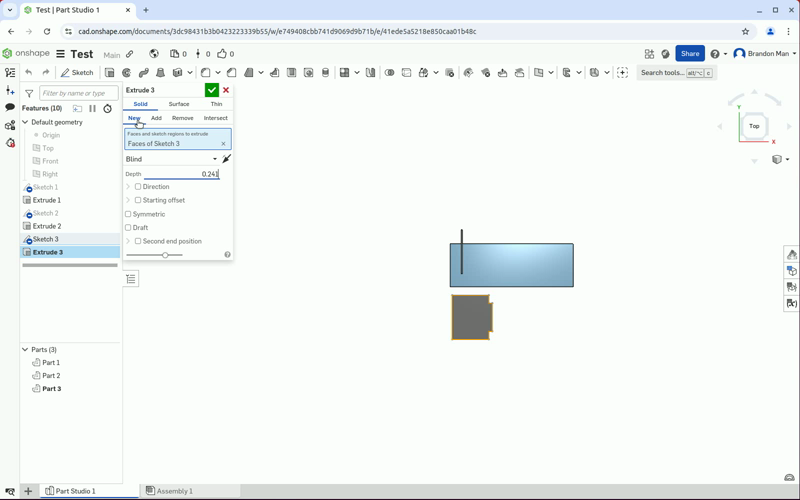
key(enter)
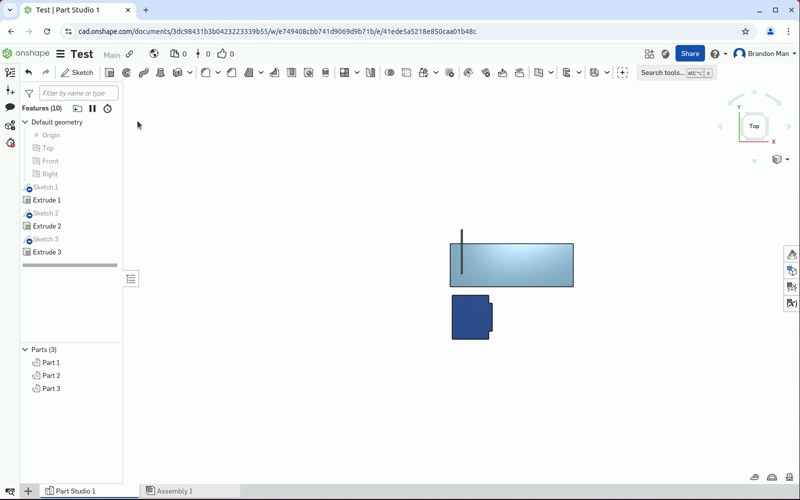
key(shift+h)
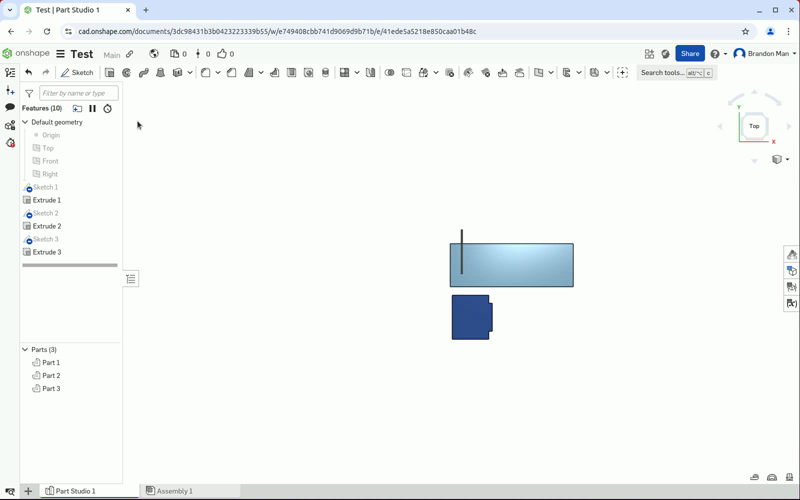
key(shift+h)
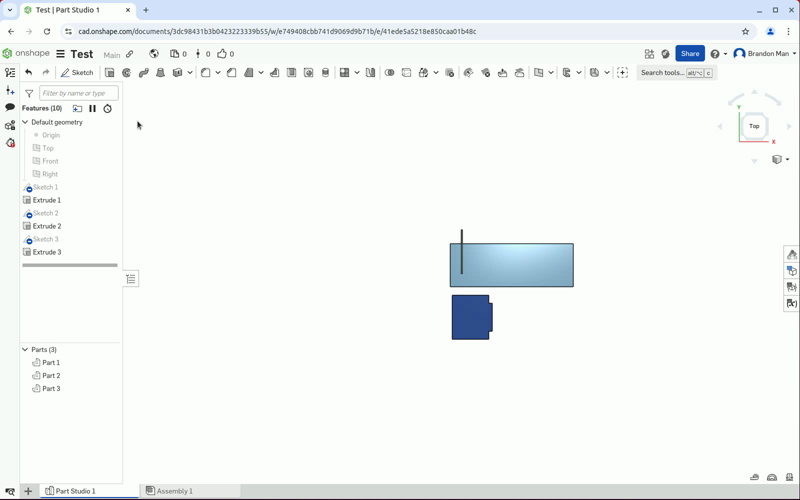
mouse_move(73, 189)
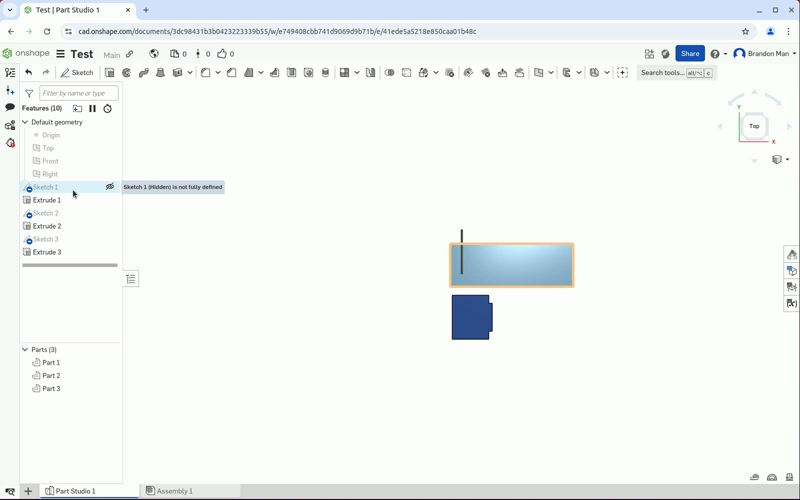
click(73, 189)
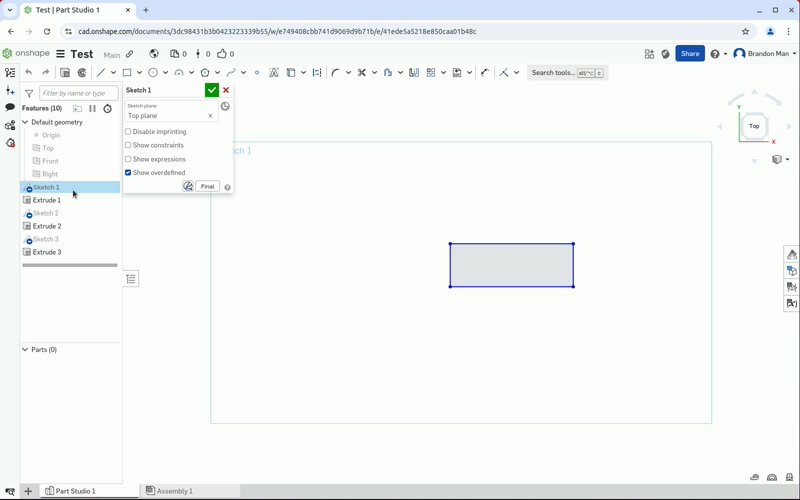
mouse_move(229, 92)
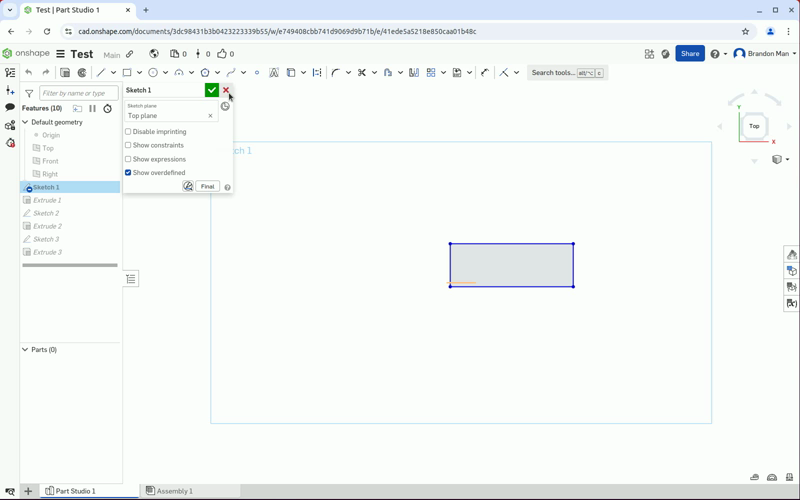
click(229, 92)
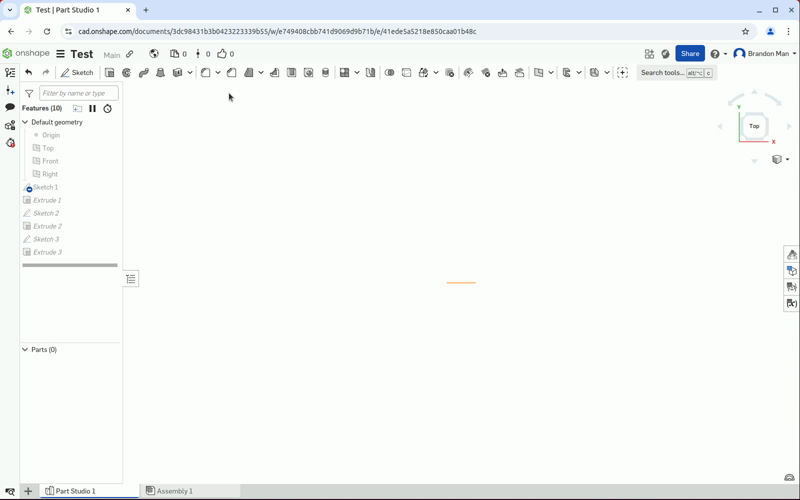
mouse_move(73, 352)
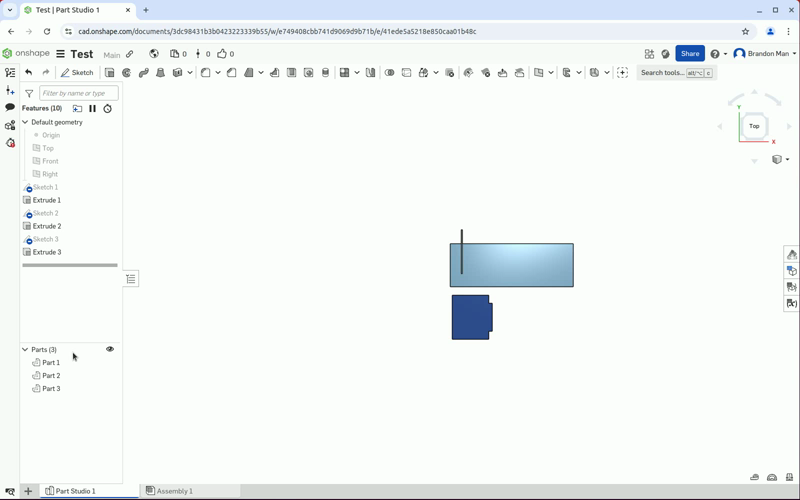
key(y)
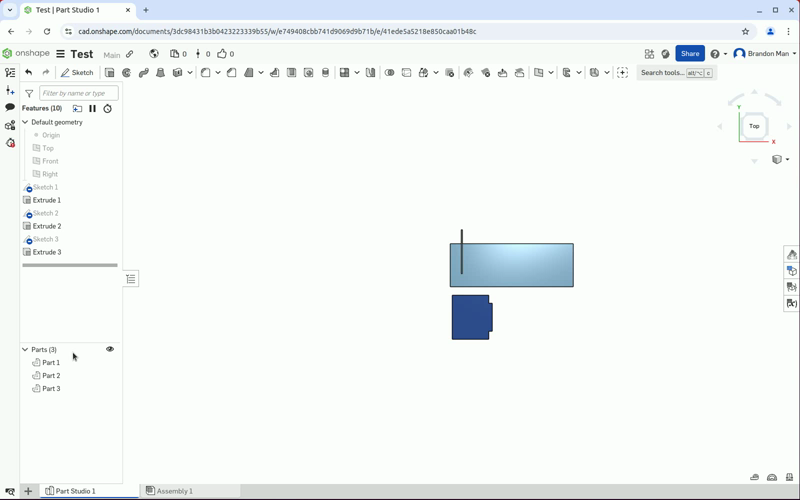
key(shift+p)
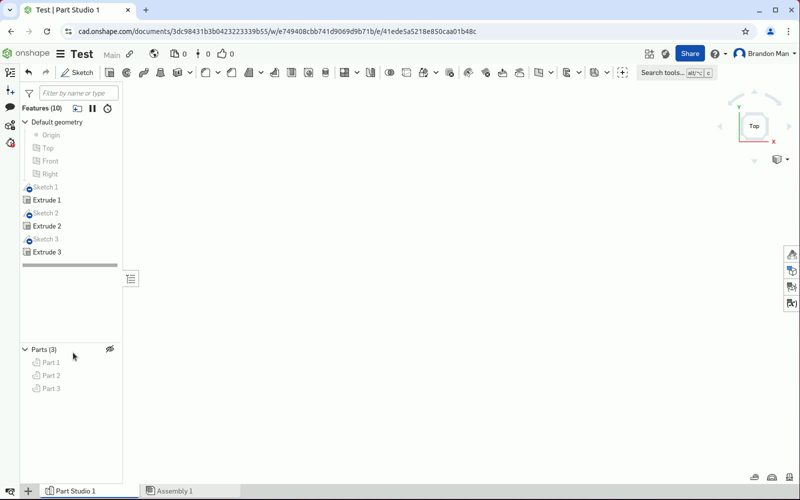
key(space)
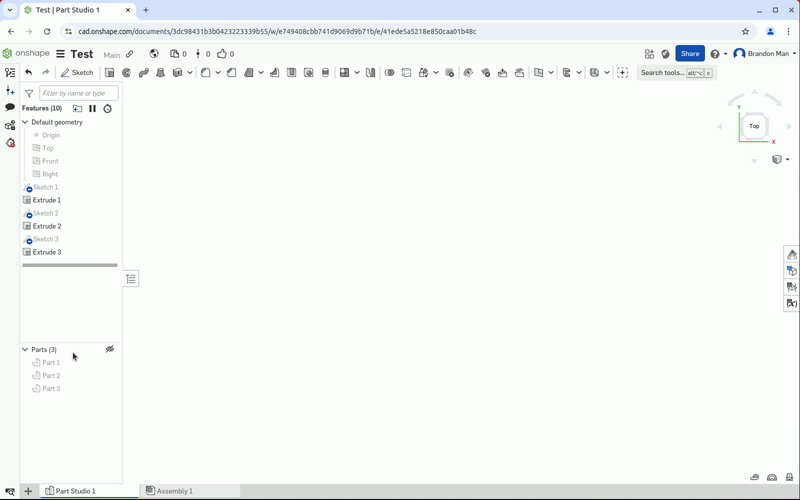
key_down(shift)
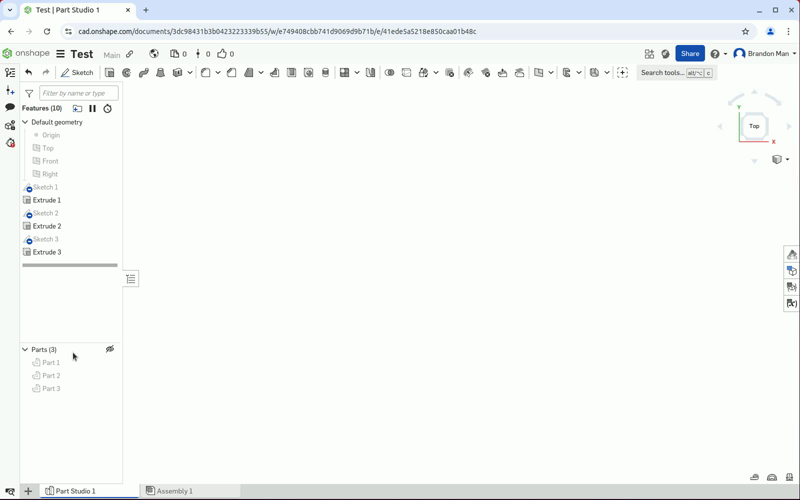
key(up)
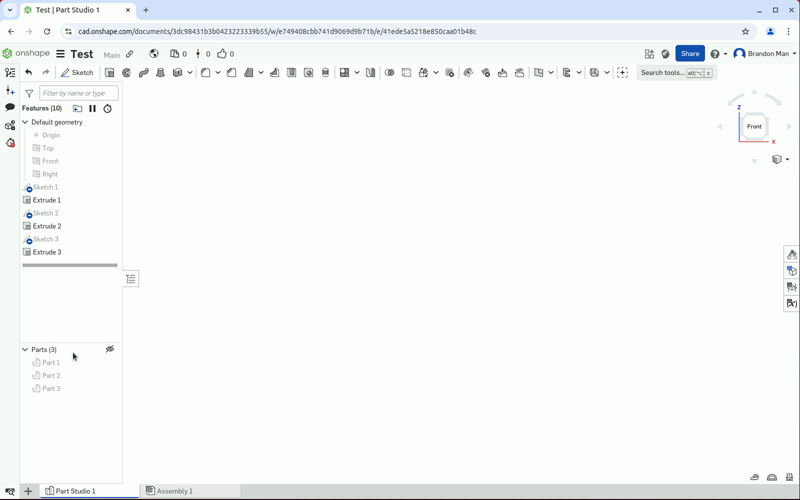
key_up(shift)
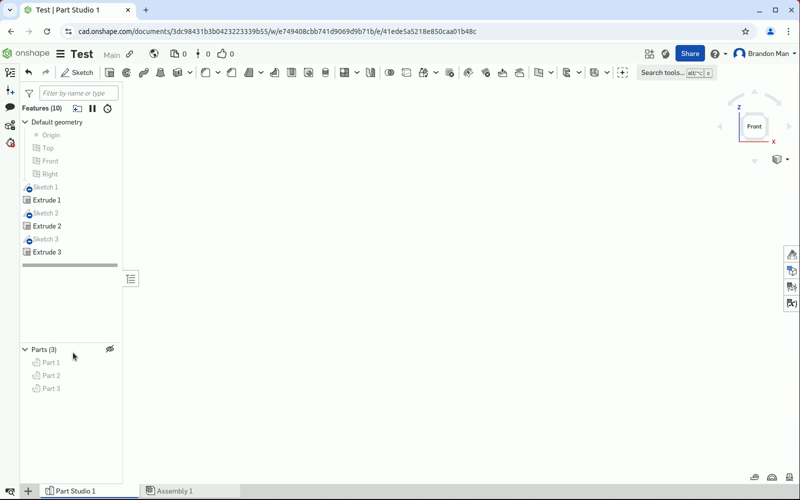
key(space)
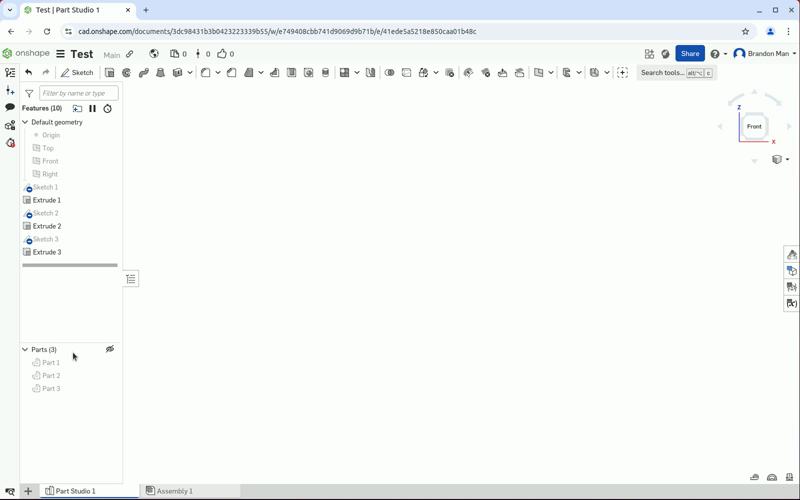
key_down(shift)
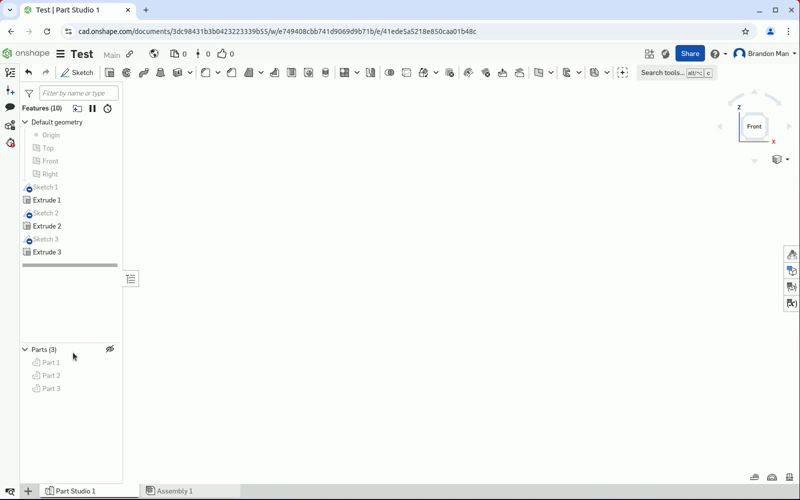
key(left)
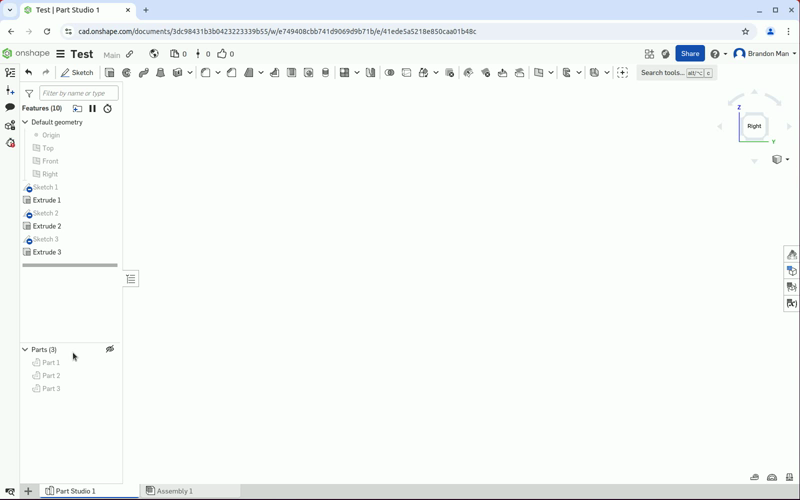
key_up(shift)
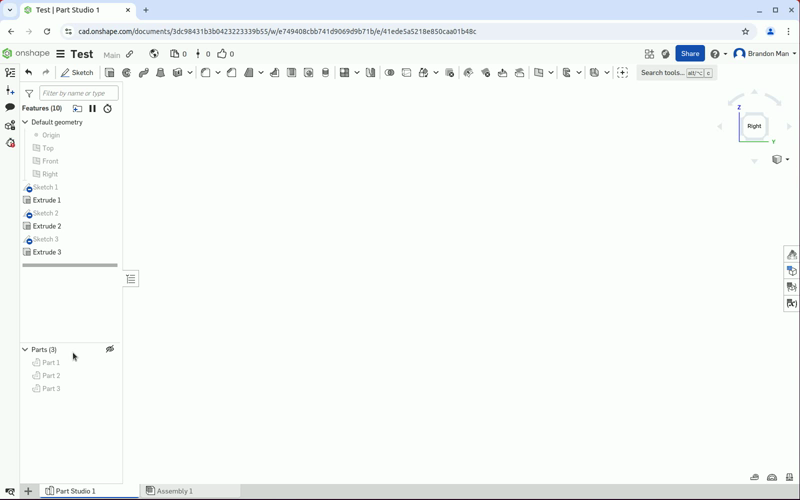
mouse_move(73, 352)
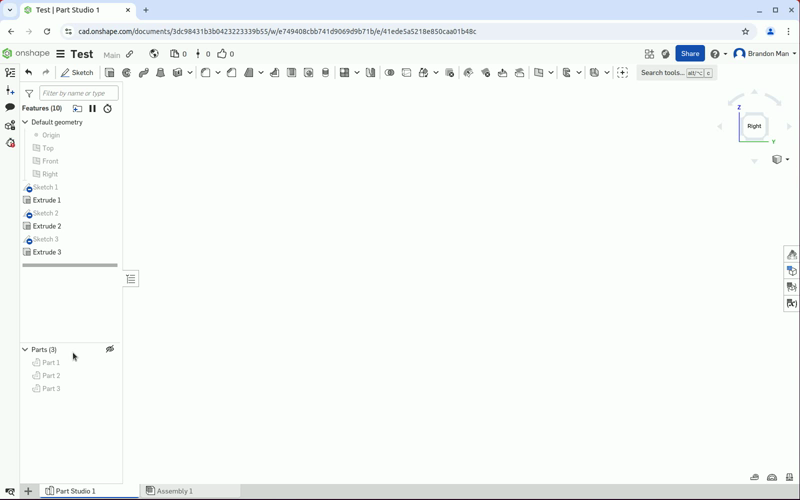
key(shift+y)
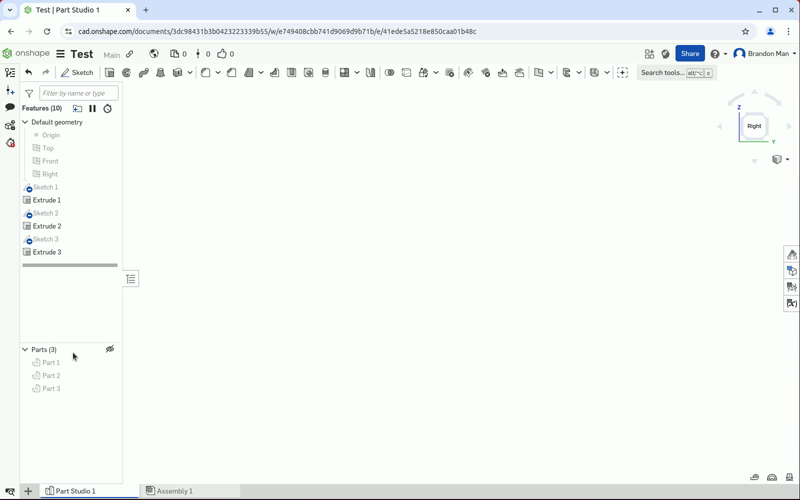
key(shift+s)
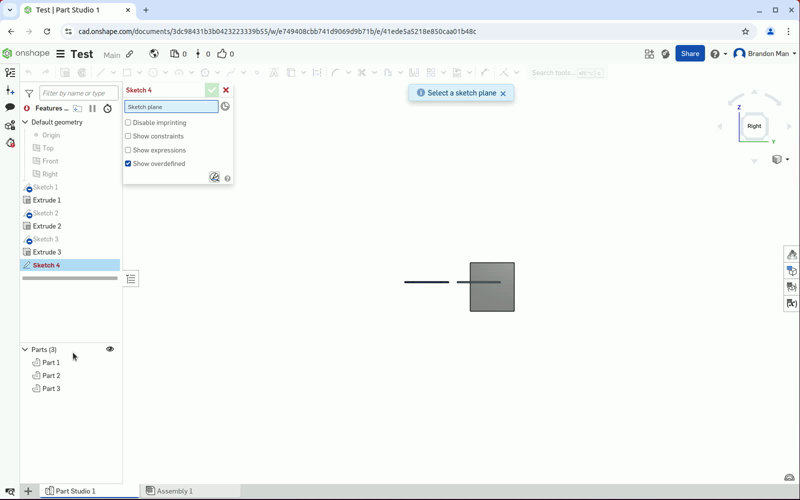
mouse_move(73, 176)
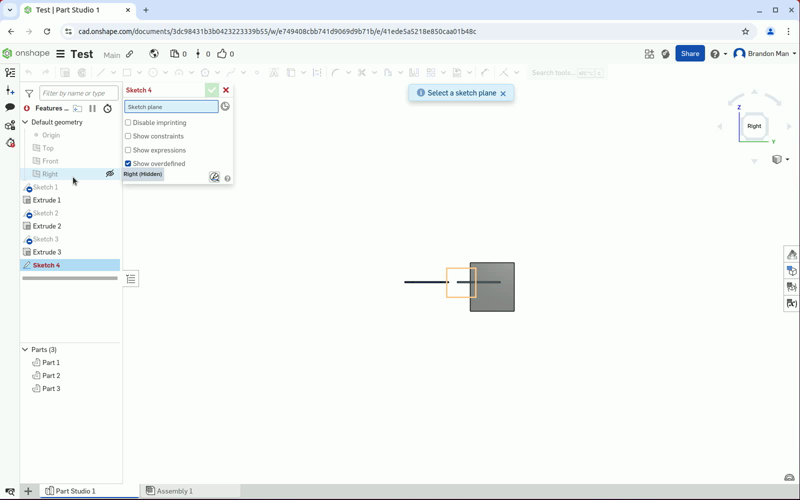
click(73, 176)
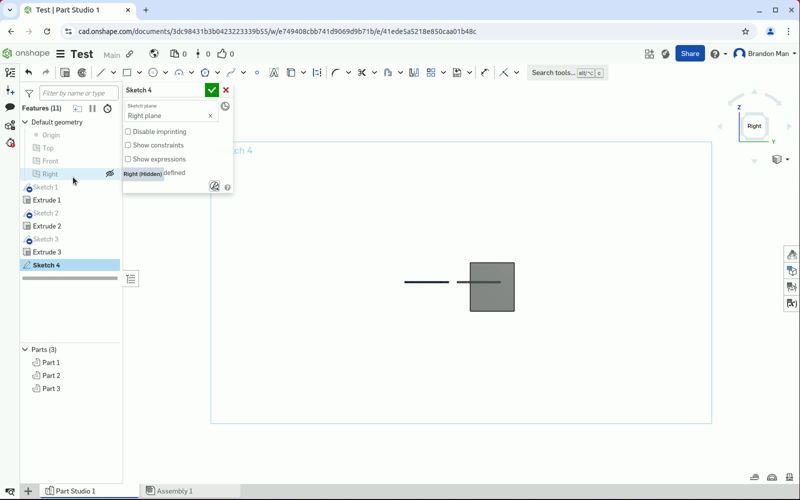
mouse_move(73, 352)
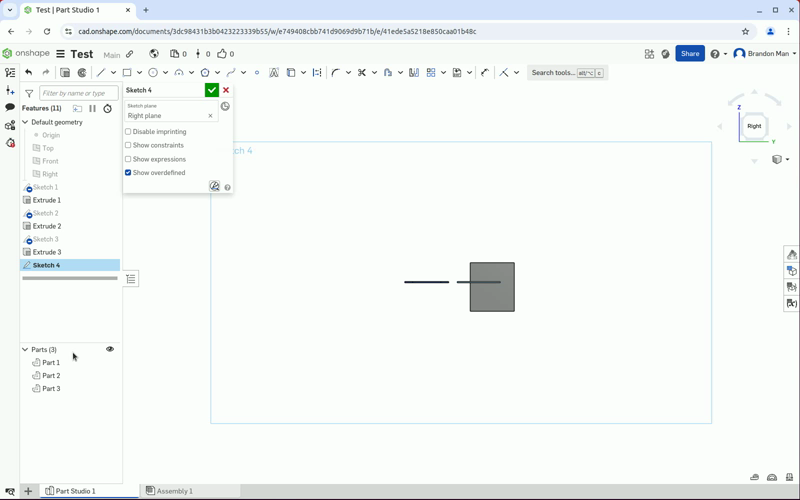
key(y)
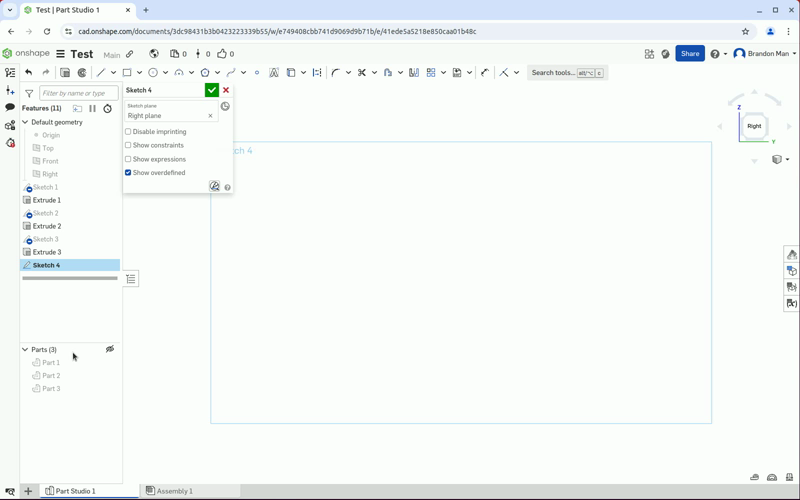
key(l)
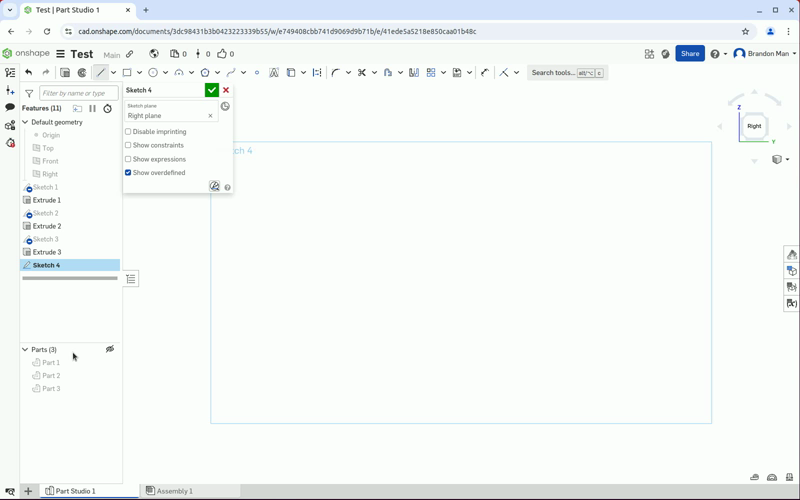
key_down(shift)
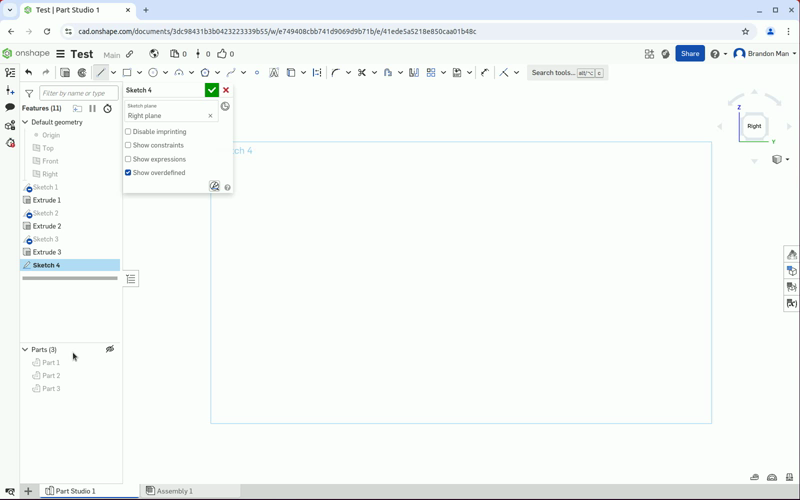
mouse_move(409, 324)
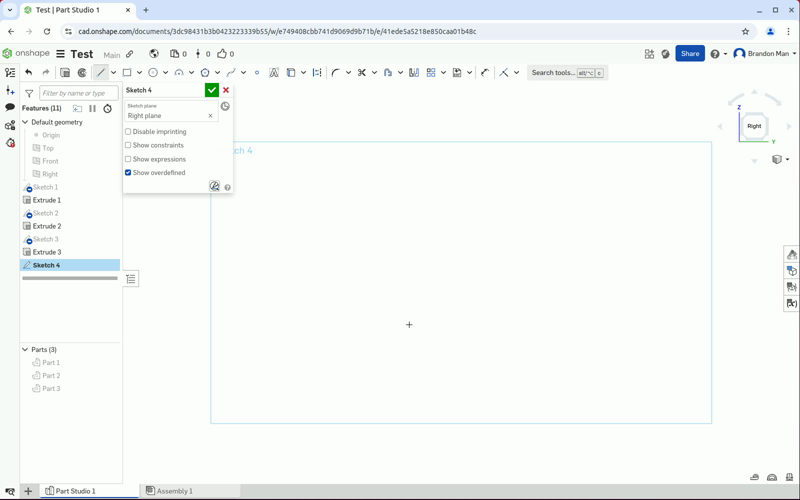
click(409, 324)
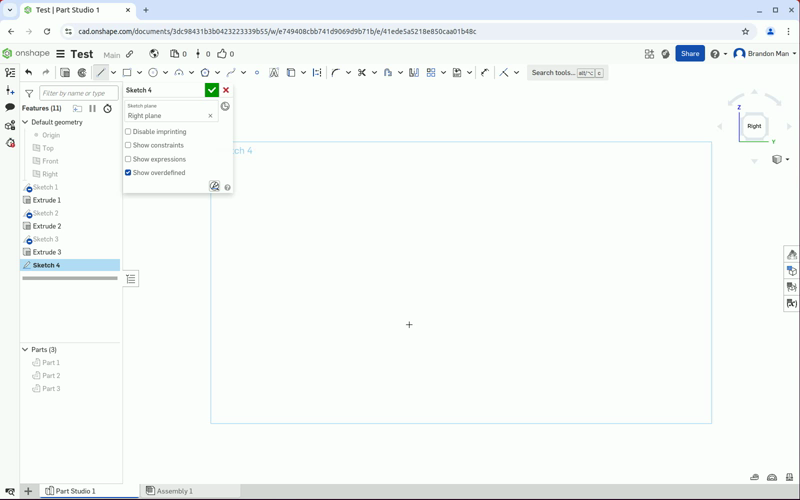
key_up(shift)
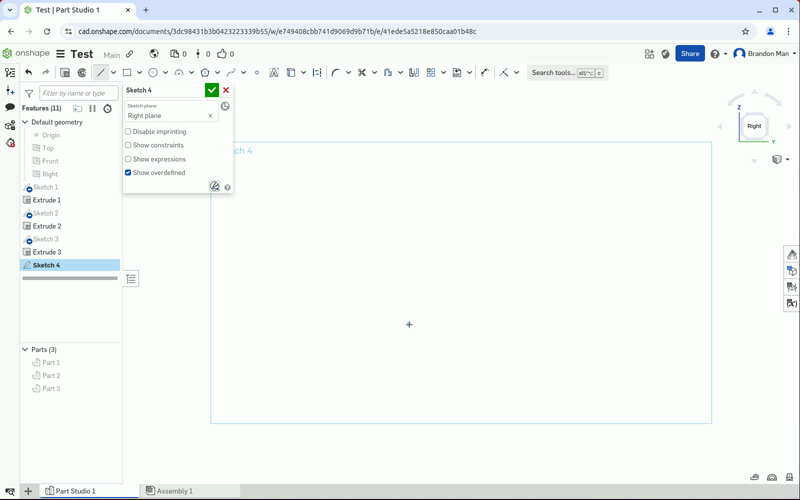
key_down(shift)
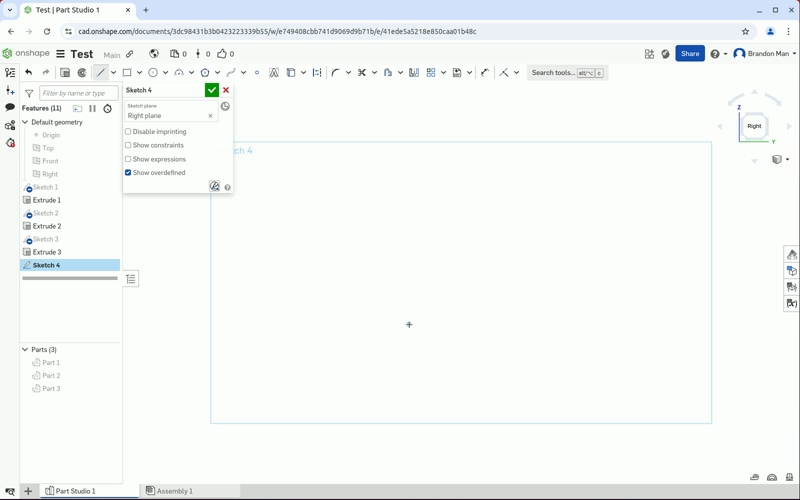
mouse_move(439, 324)
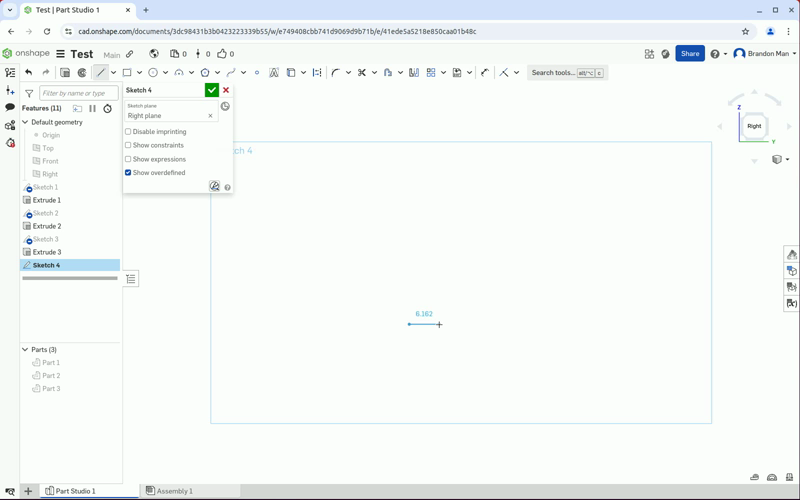
mouse_move(453, 324)
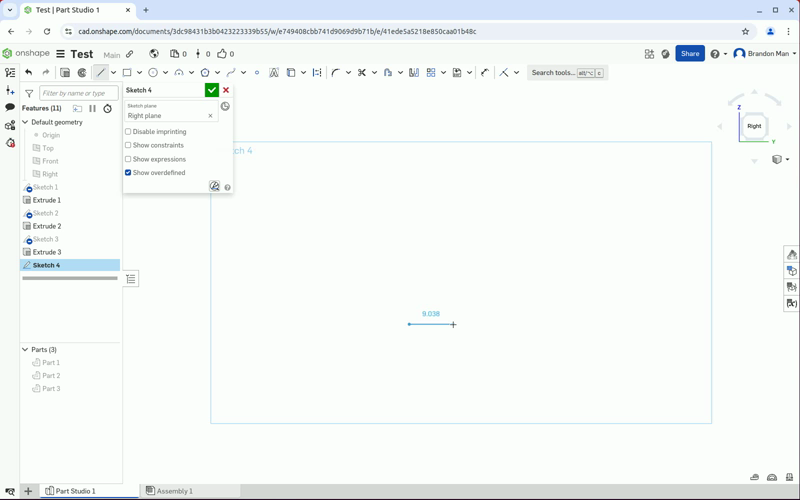
click(453, 324)
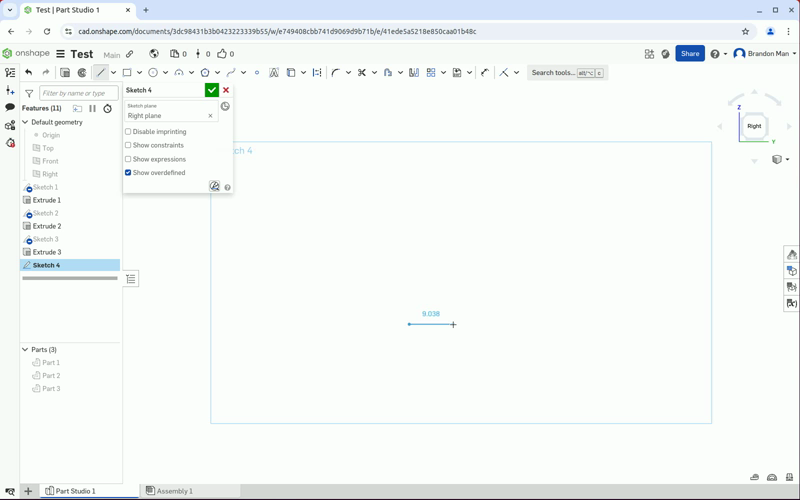
key_up(shift)
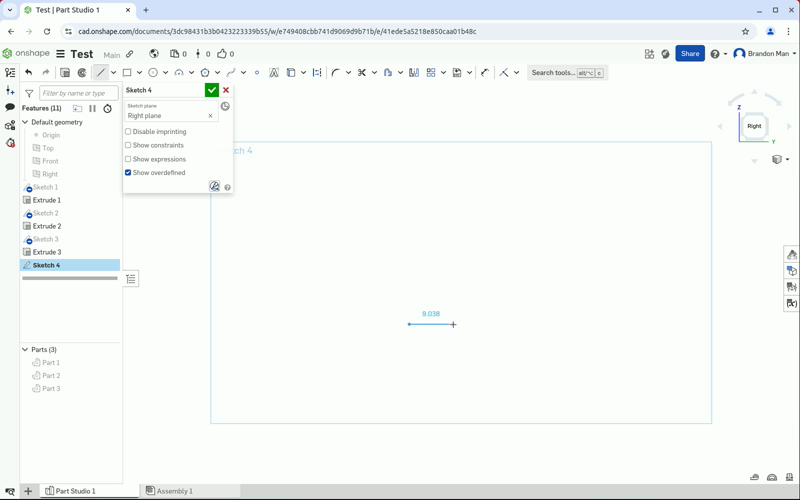
key_down(shift)
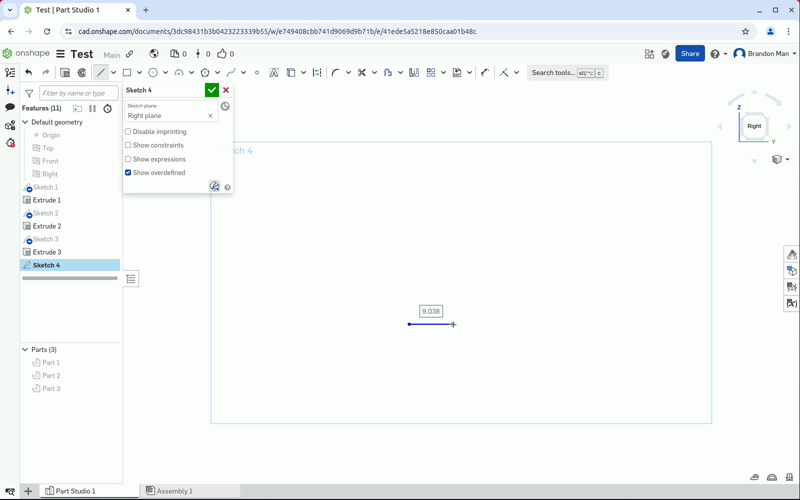
mouse_move(483, 324)
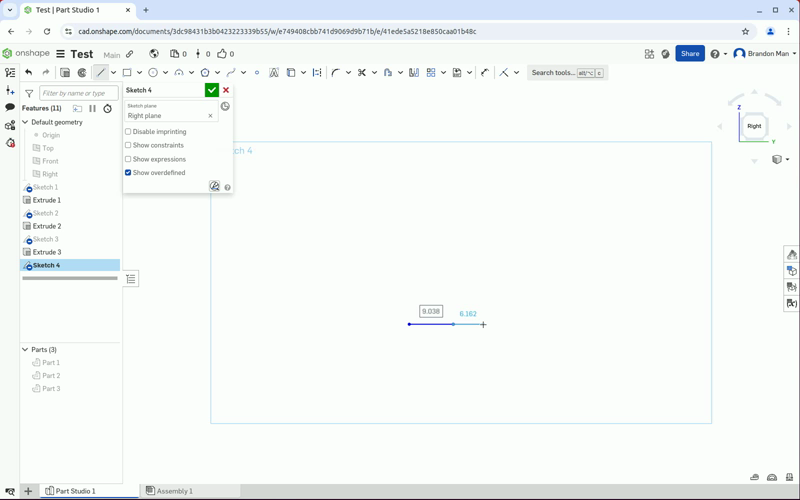
mouse_move(453, 283)
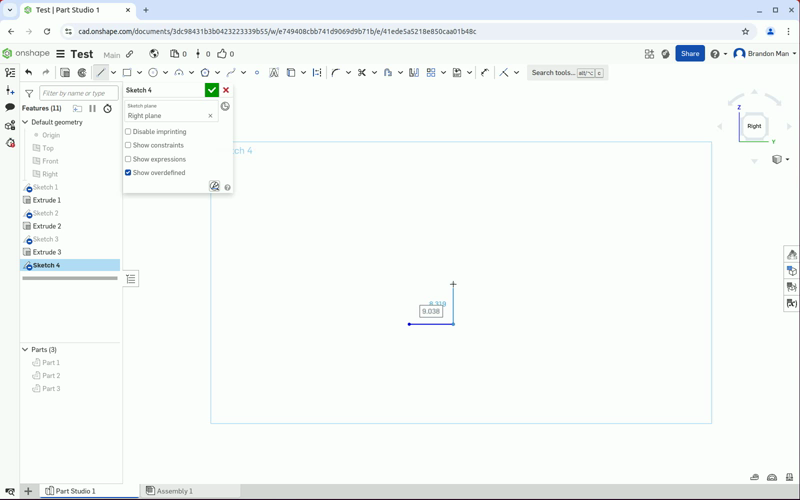
click(453, 283)
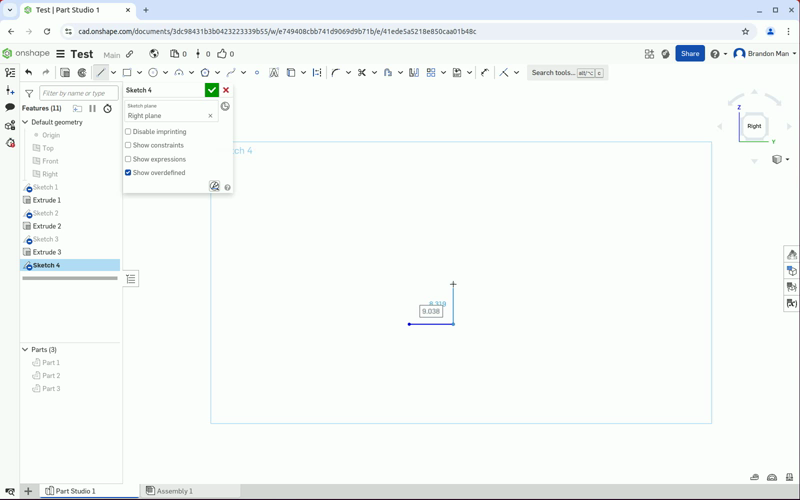
key_up(shift)
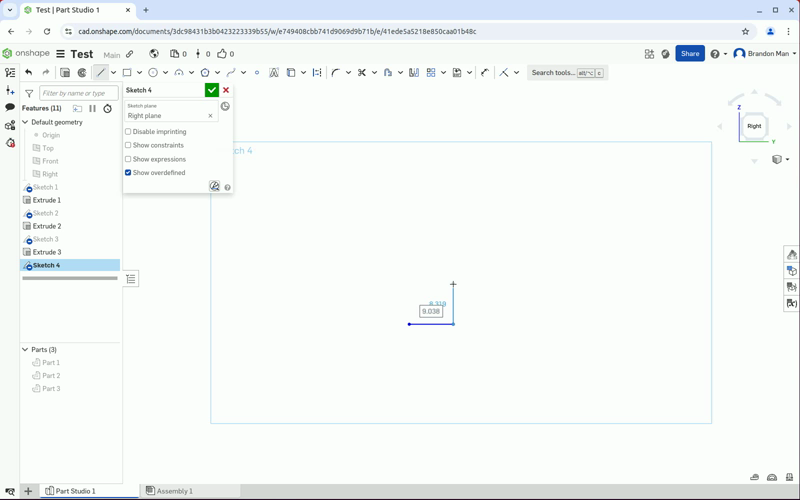
key_down(shift)
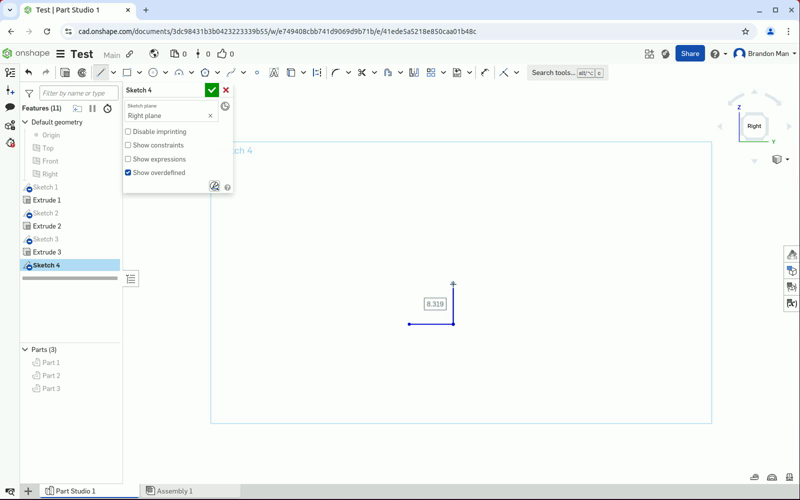
mouse_move(483, 283)
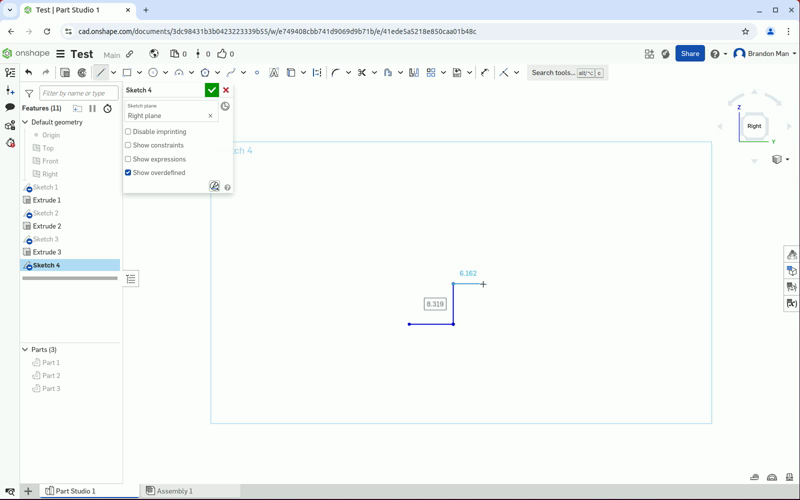
mouse_move(409, 283)
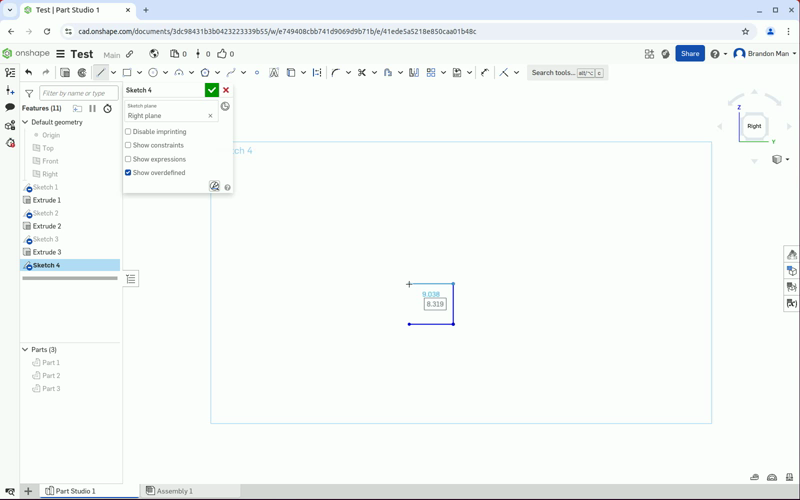
click(409, 283)
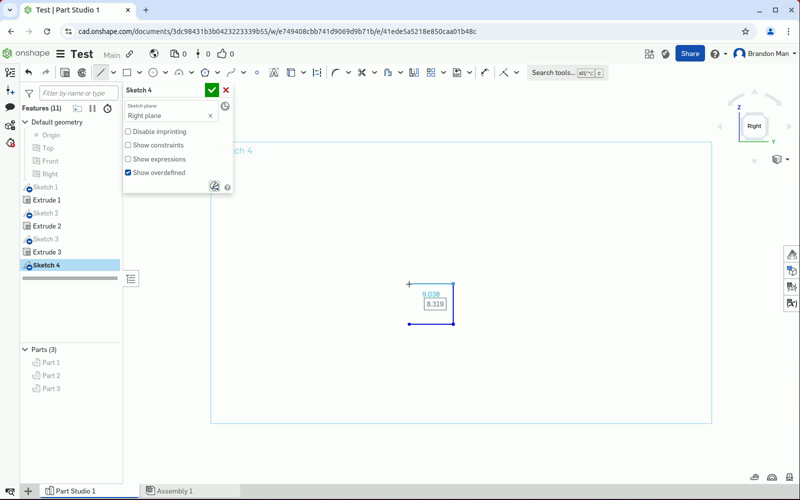
key_up(shift)
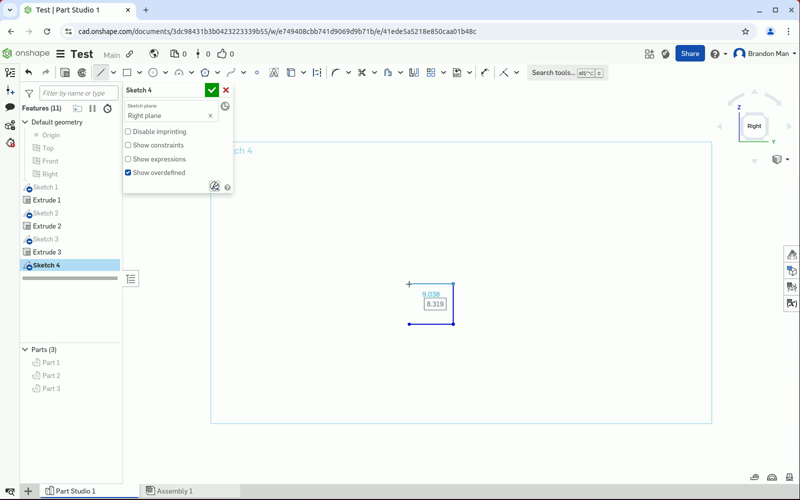
mouse_move(439, 283)
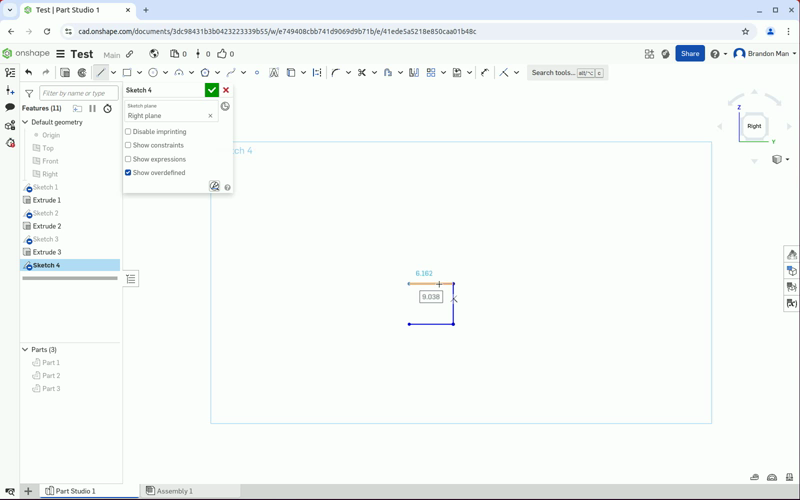
key_down(shift)
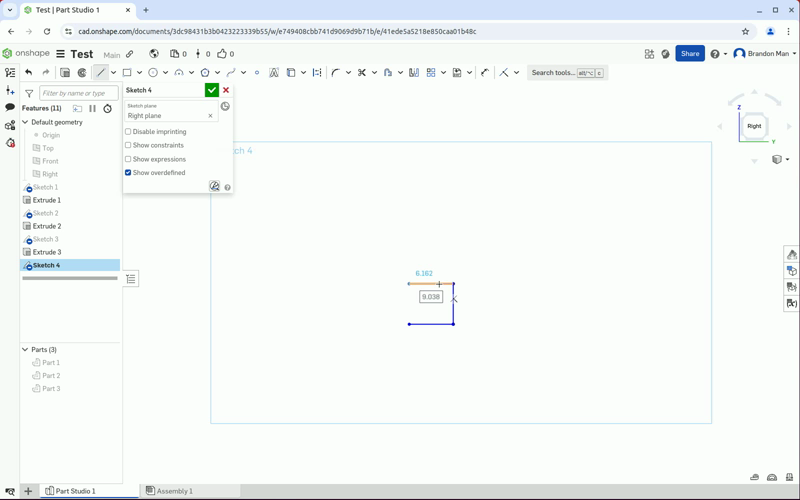
mouse_move(409, 324)
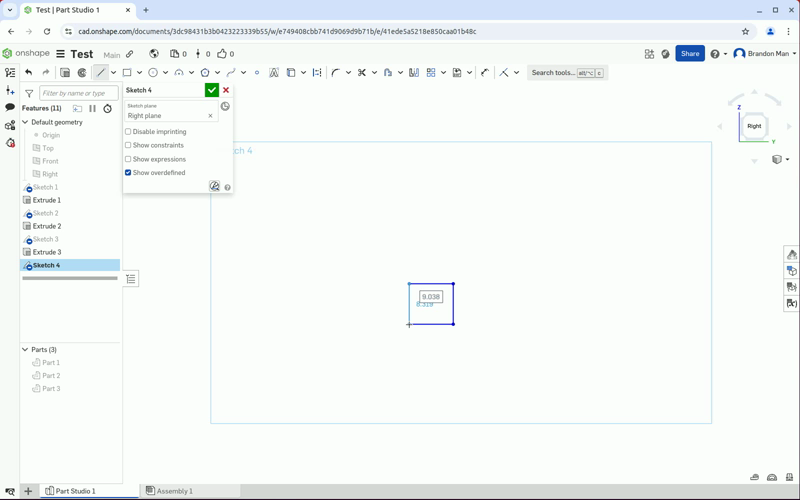
key_up(shift)
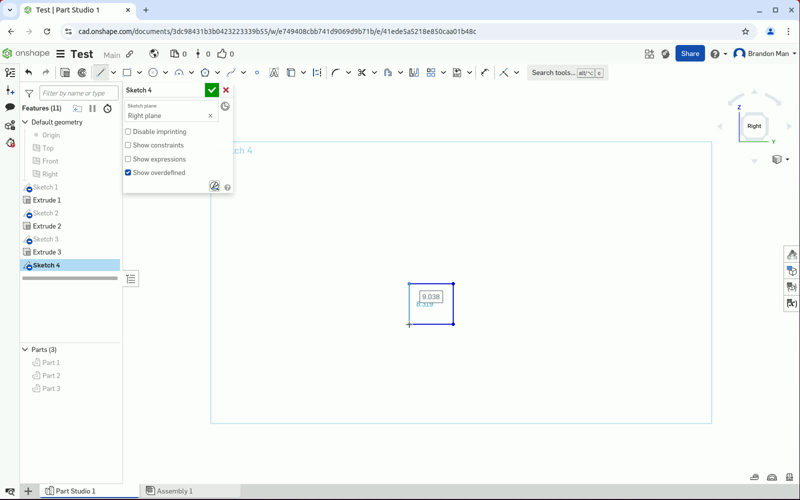
click(409, 324)
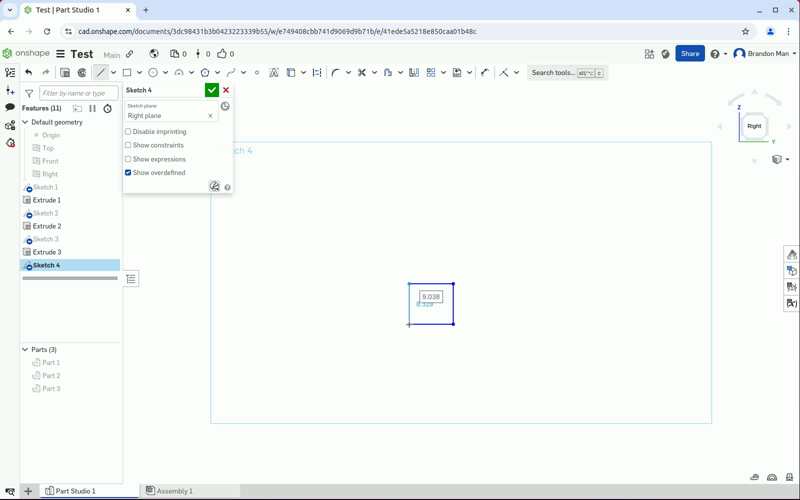
key(esc)
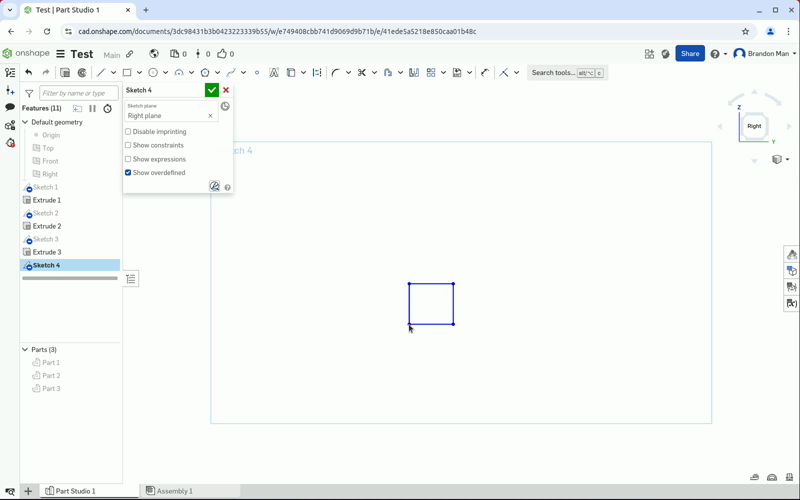
mouse_move(423, 309)
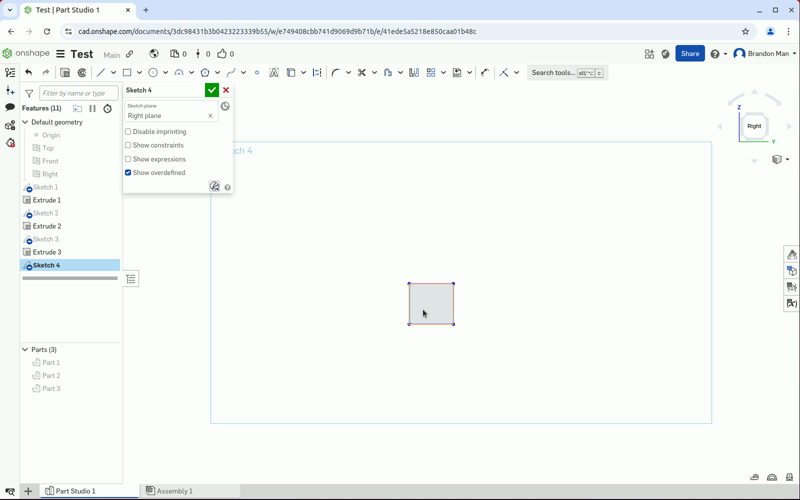
scroll(6)
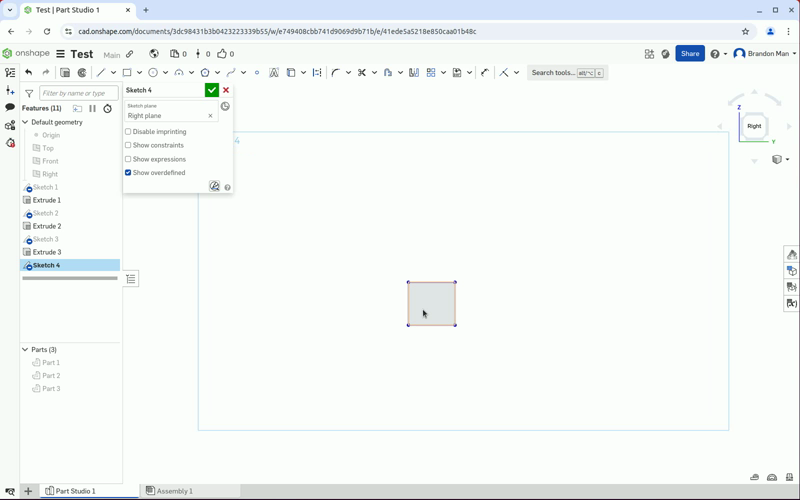
scroll(6)
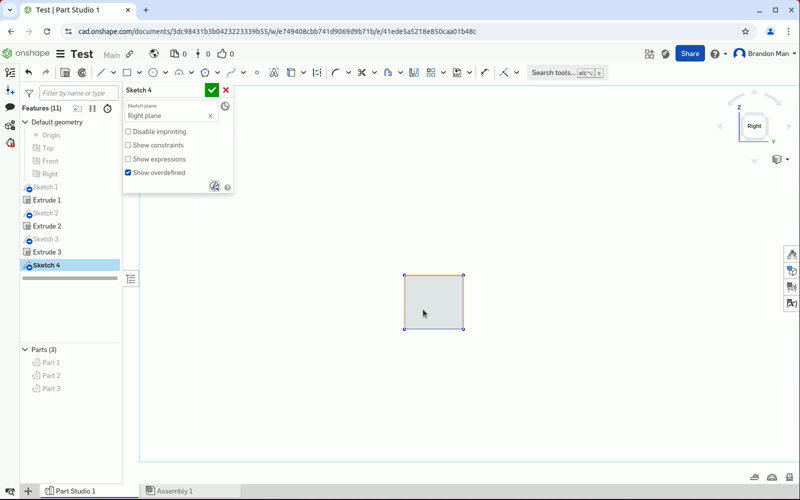
scroll(6)
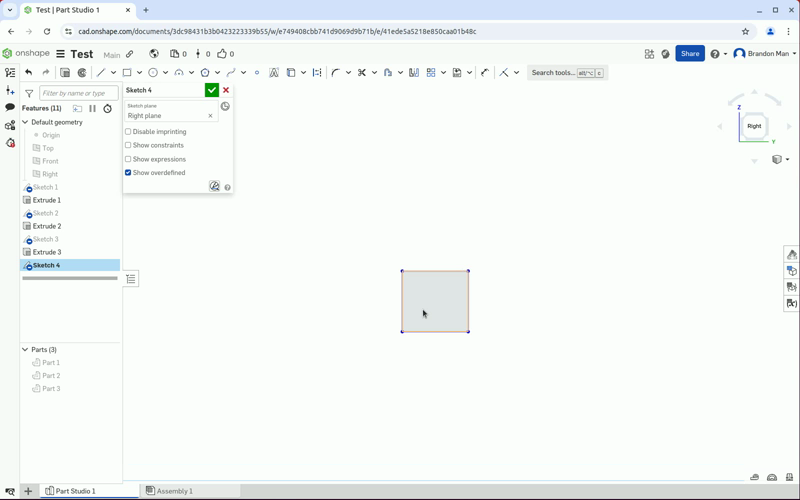
scroll(6)
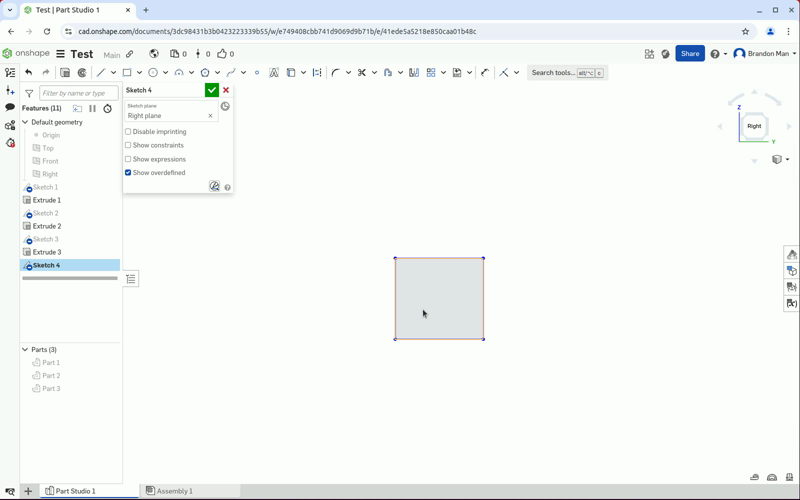
scroll(6)
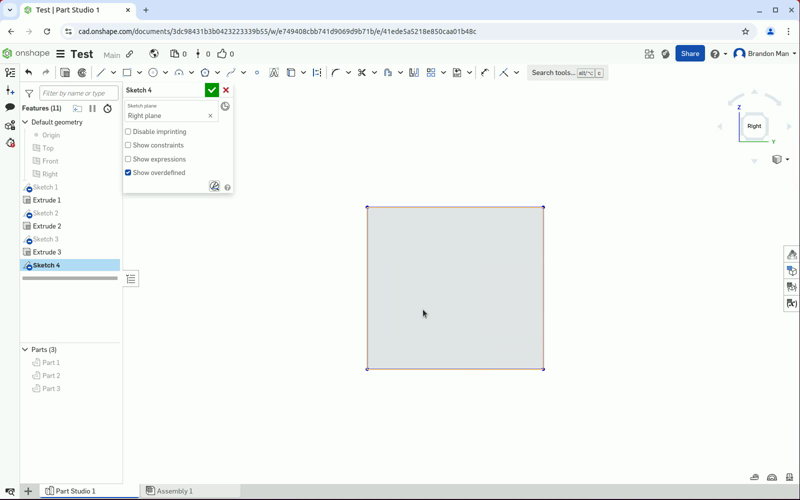
scroll(6)
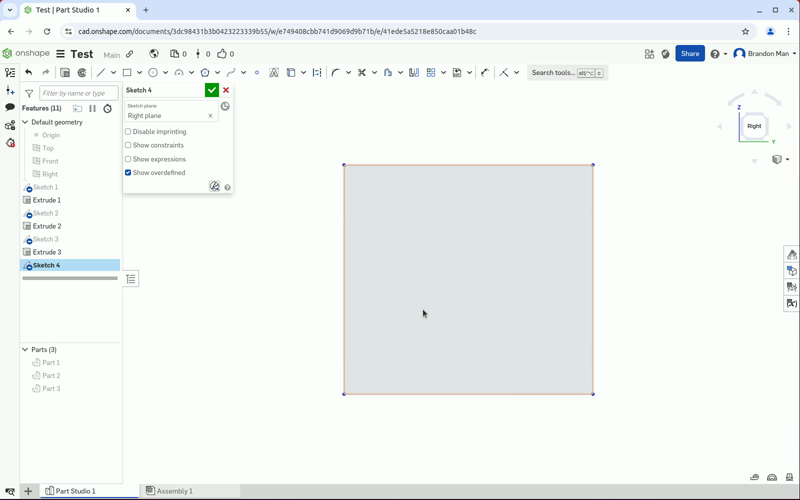
scroll(6)
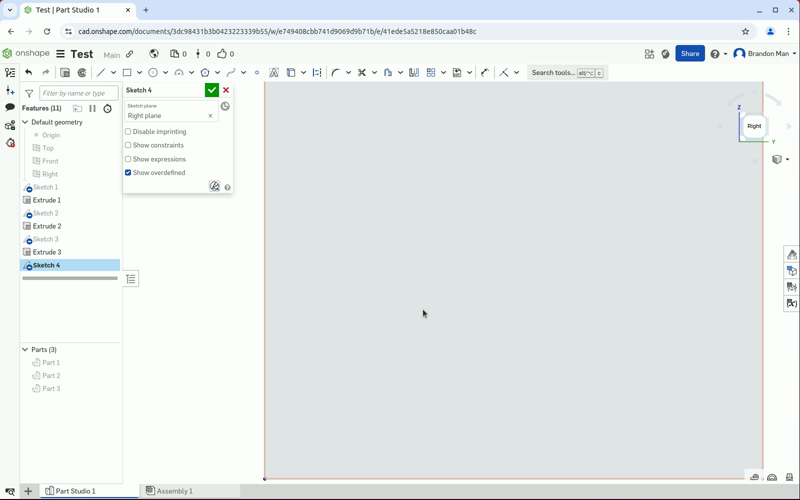
click(423, 309)
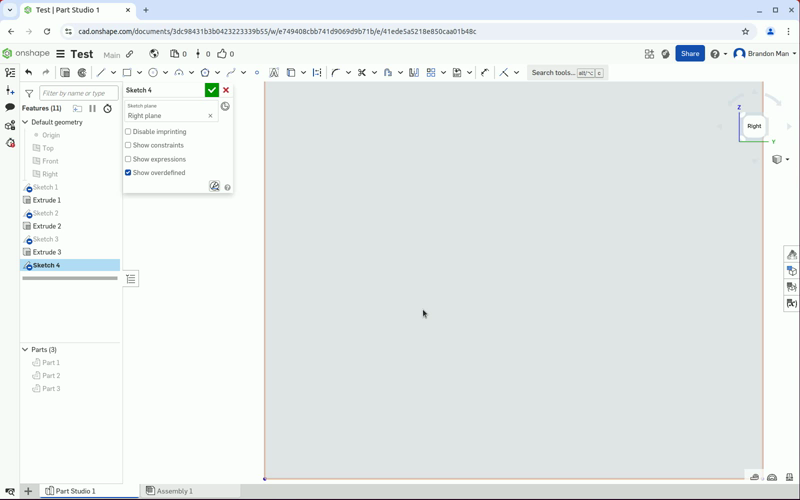
scroll(-6)
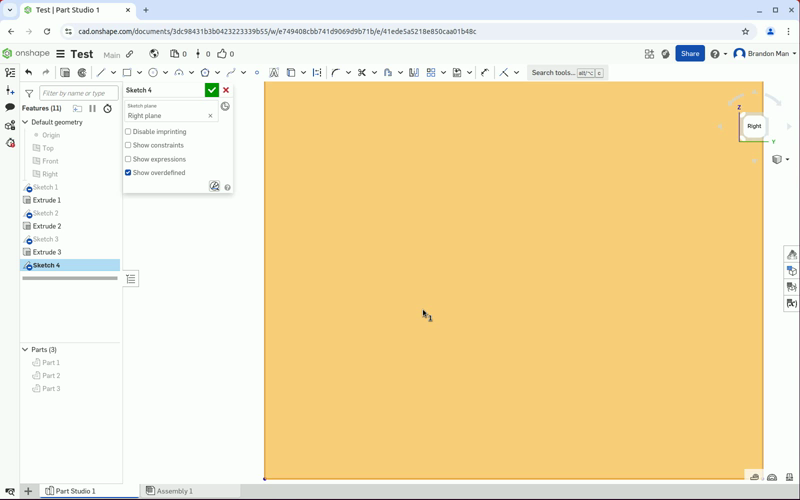
scroll(-6)
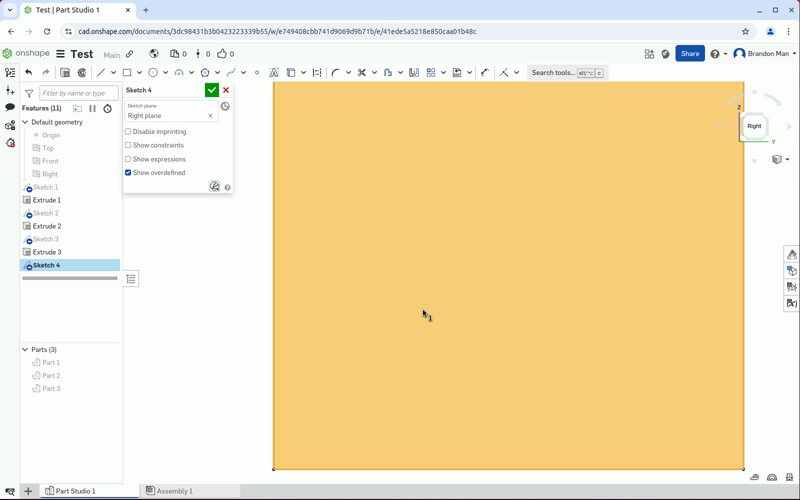
scroll(-6)
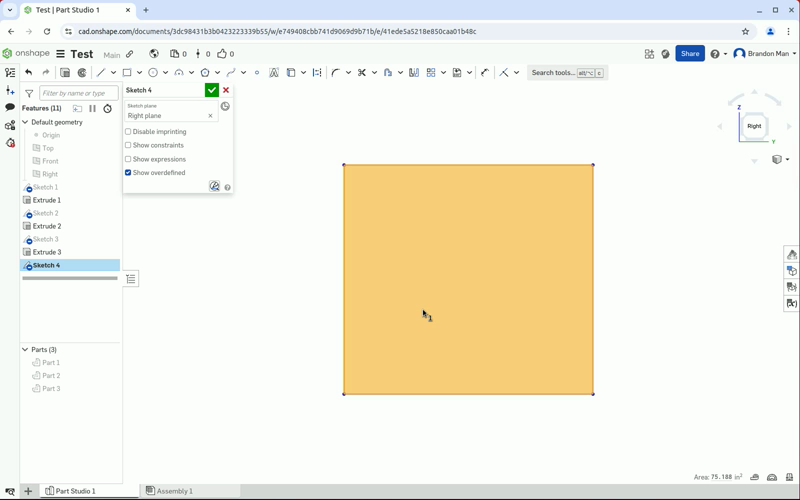
scroll(-6)
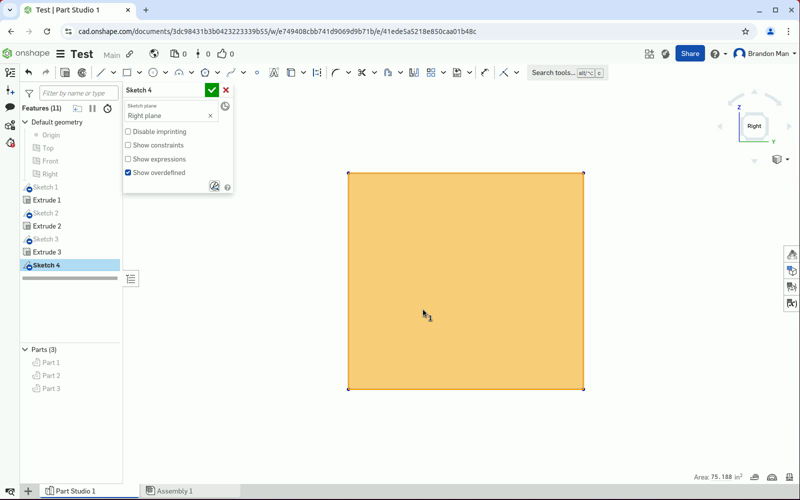
scroll(-6)
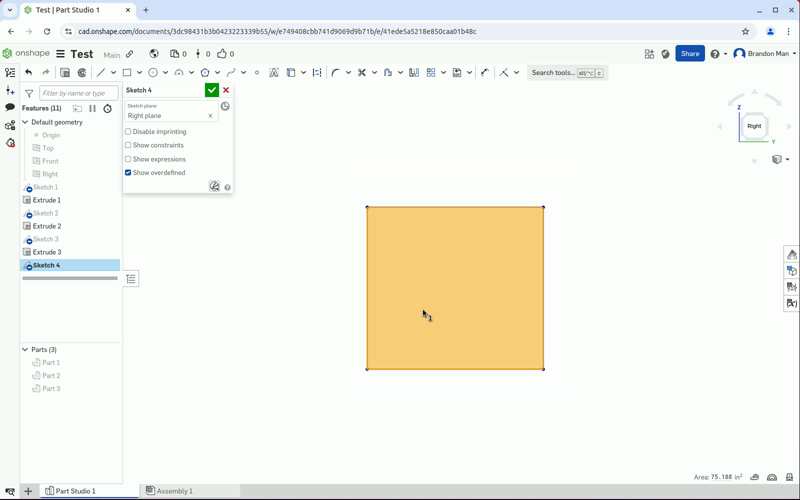
scroll(-6)
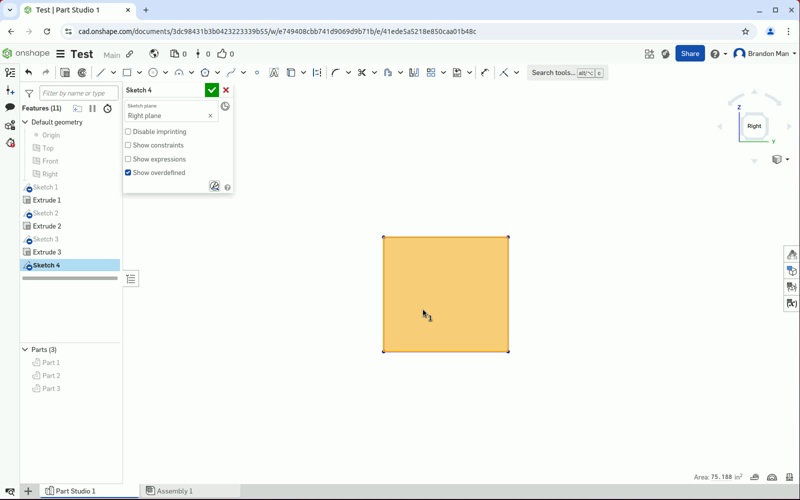
scroll(-6)
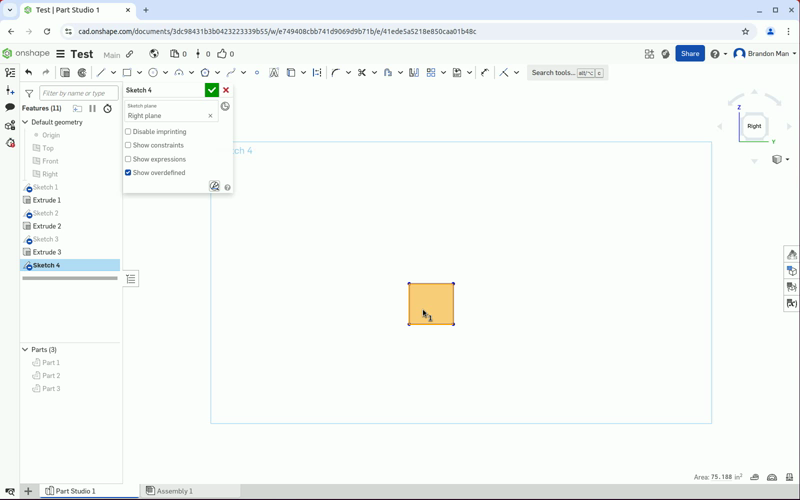
mouse_move(73, 352)
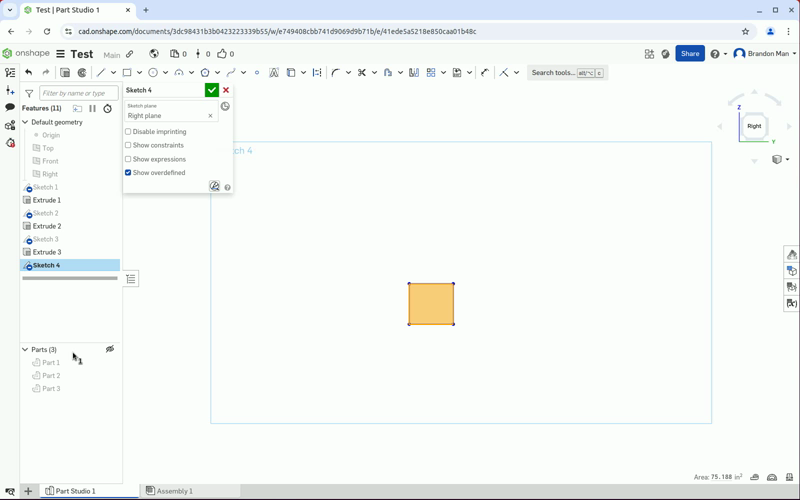
key(shift+y)
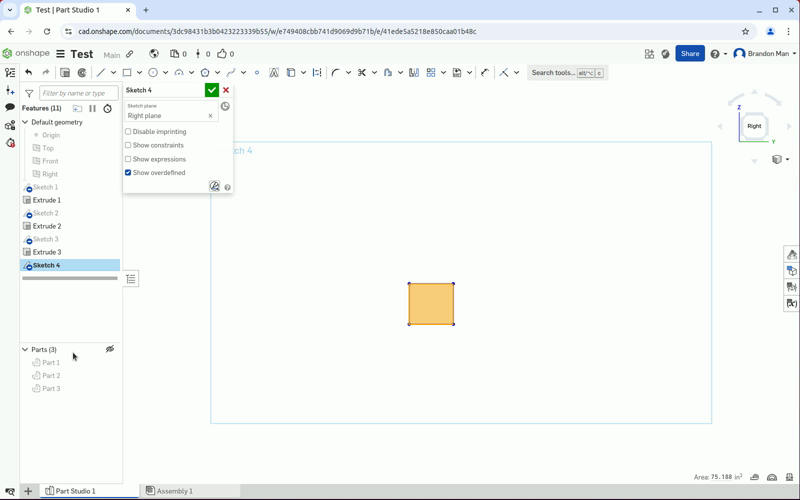
key(shift+e)
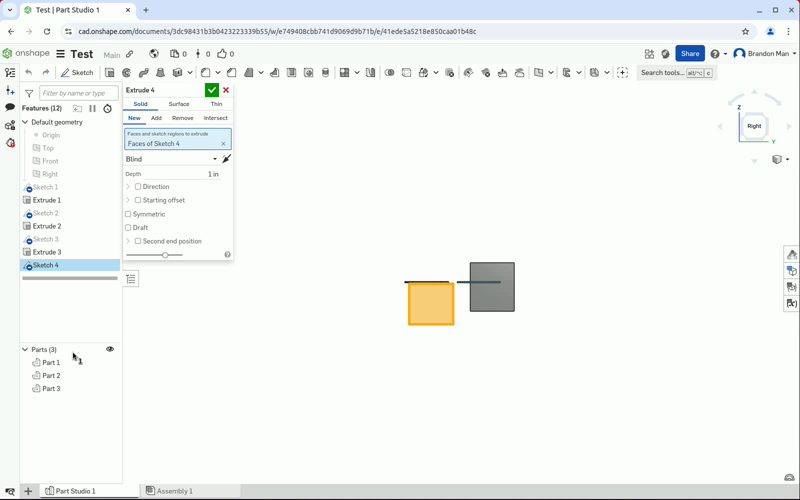
mouse_move(143, 106)
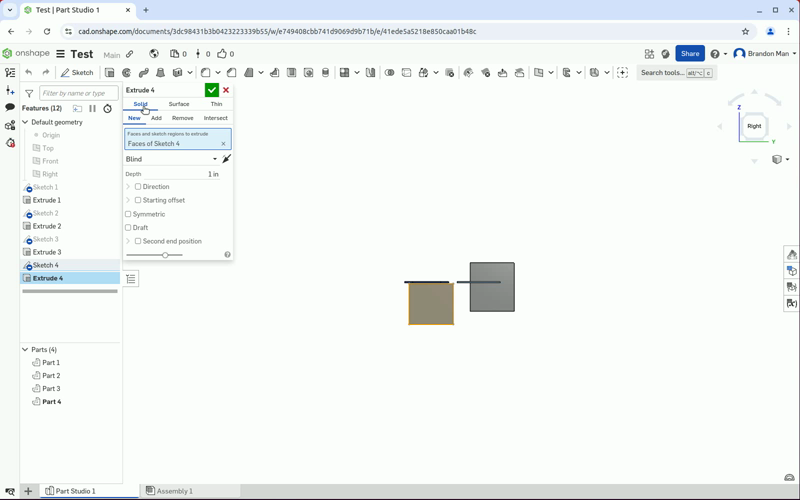
click(143, 106)
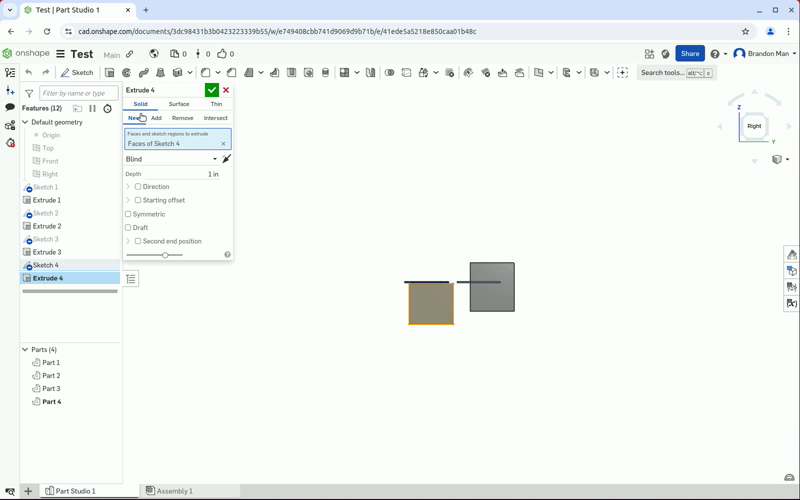
mouse_move(137, 120)
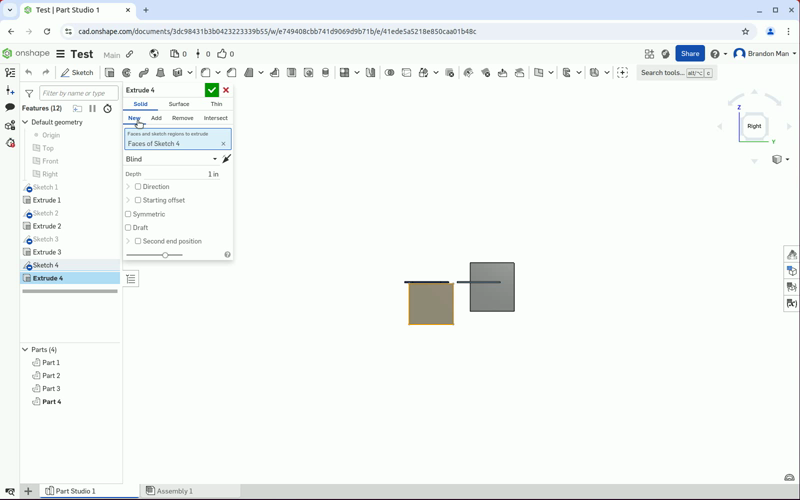
click(137, 120)
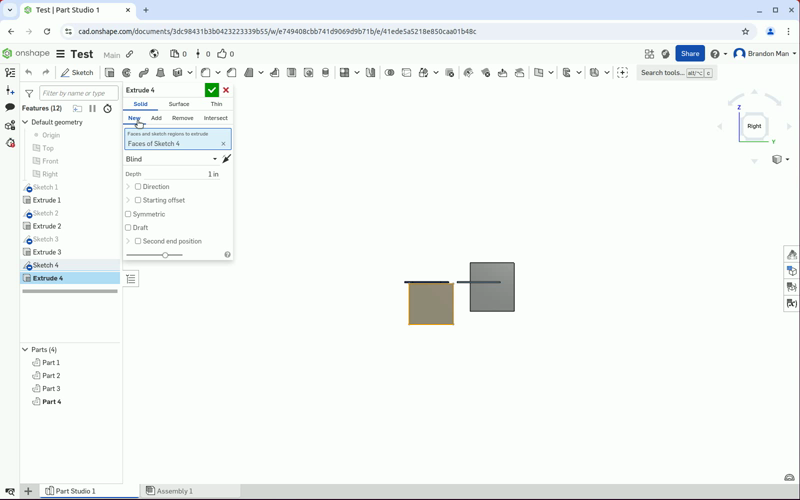
key(tab, 4)
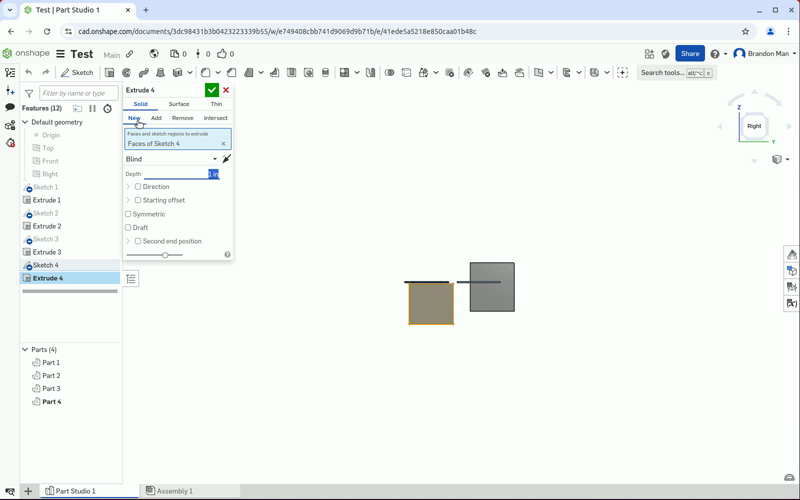
text(0.241)
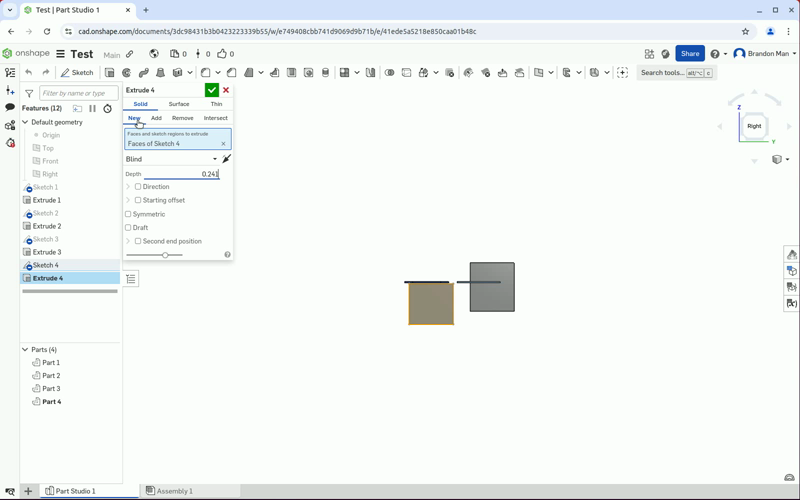
key(enter)
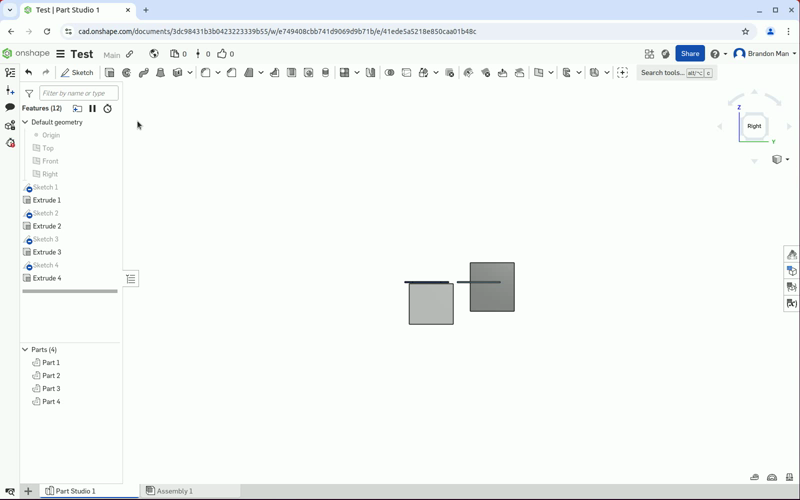
key(shift+h)
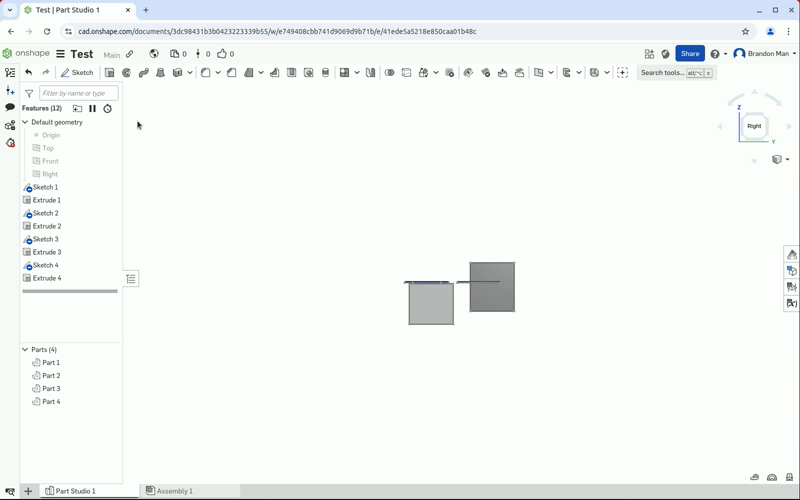
key(shift+h)
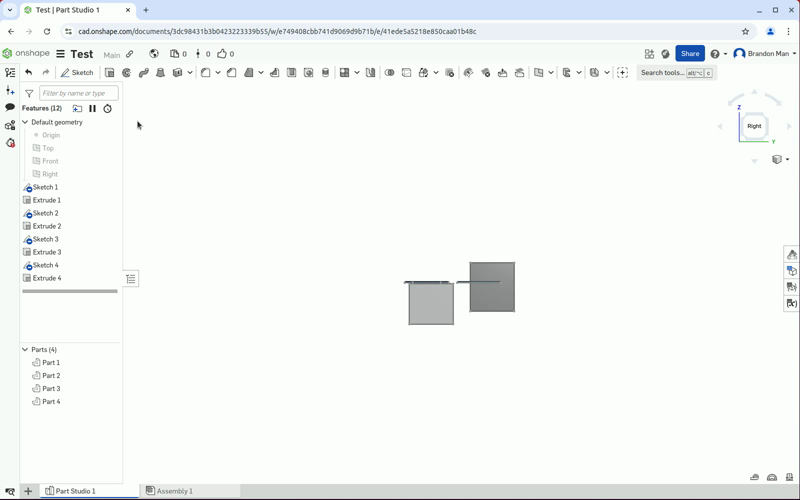
key(shift+7)
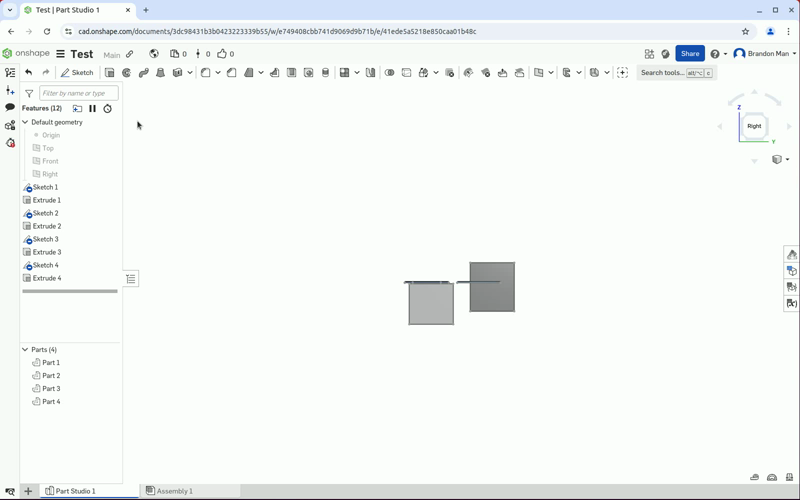
key(right, 2)
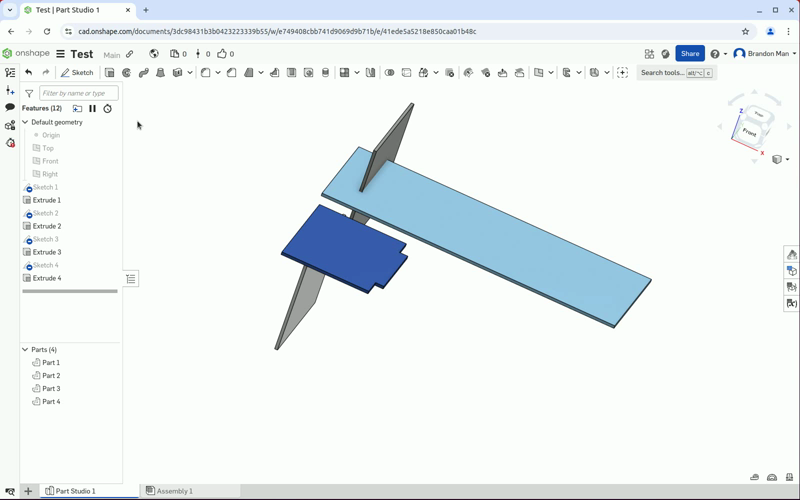
key(down, 2)
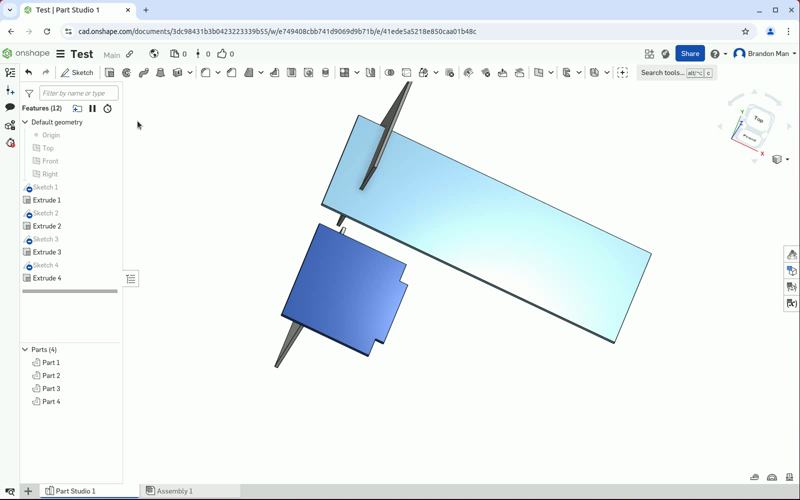
key(up, 2)
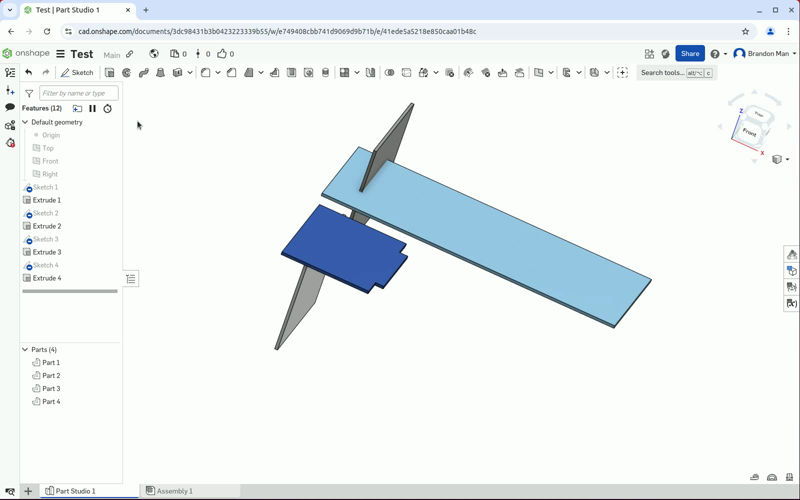
key(left, 2)
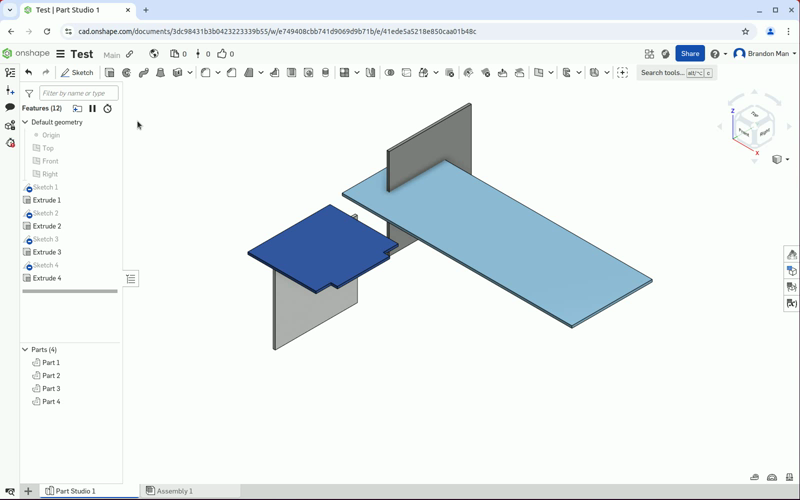
mouse_move(73, 189)
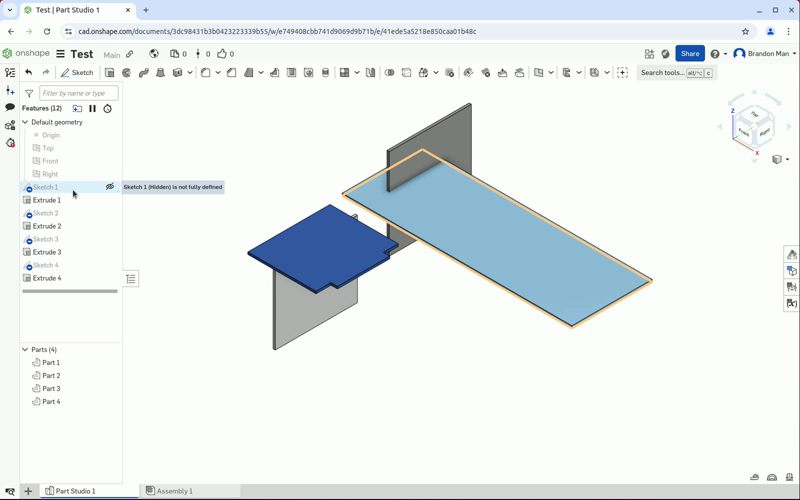
click(73, 189)